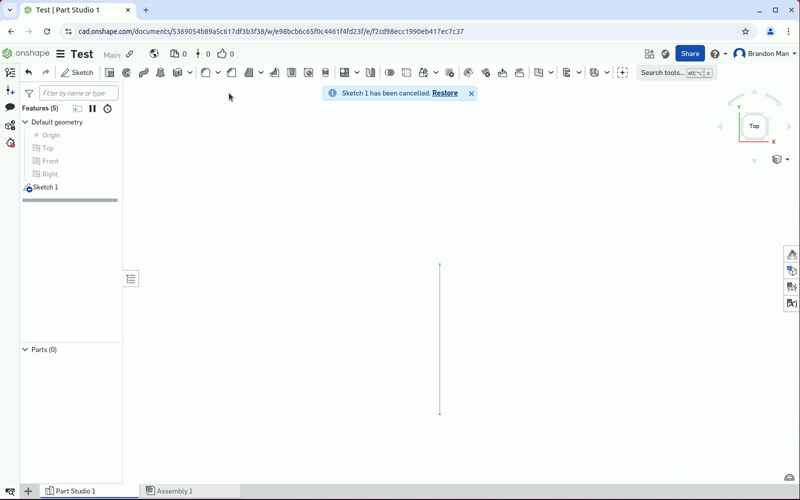
key(shift+h)
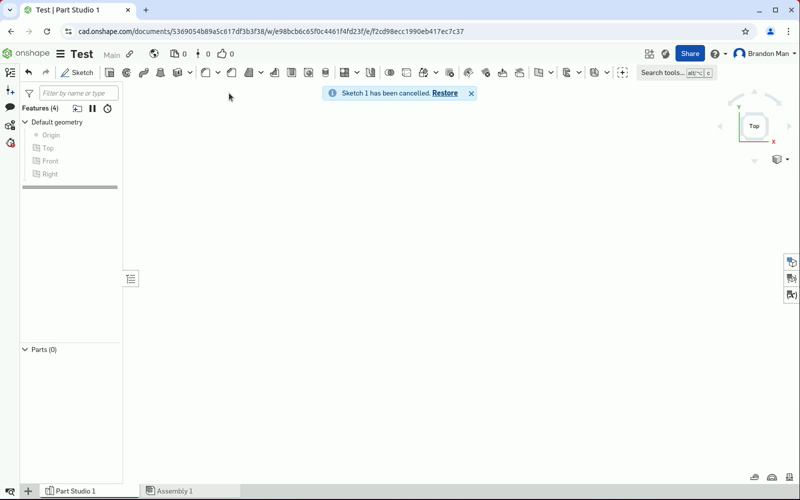
mouse_move(73, 352)
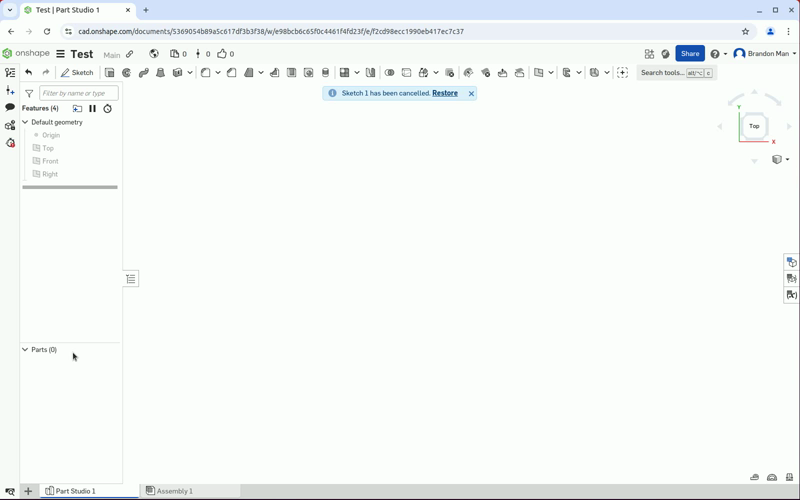
key(y)
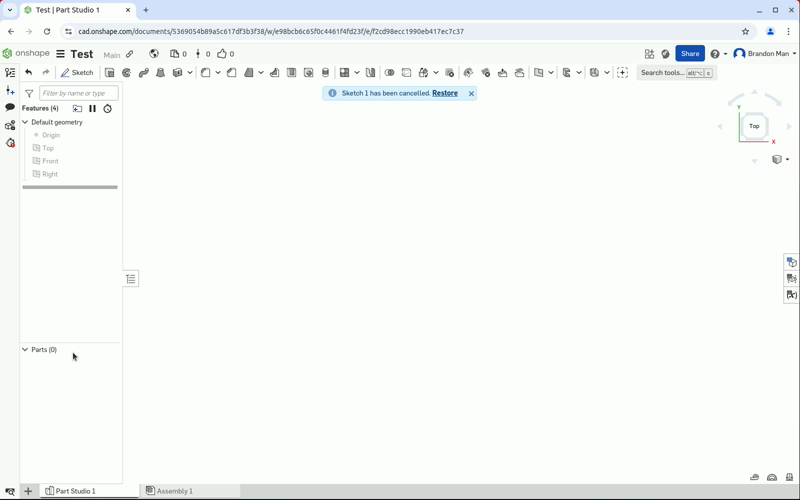
key(shift+p)
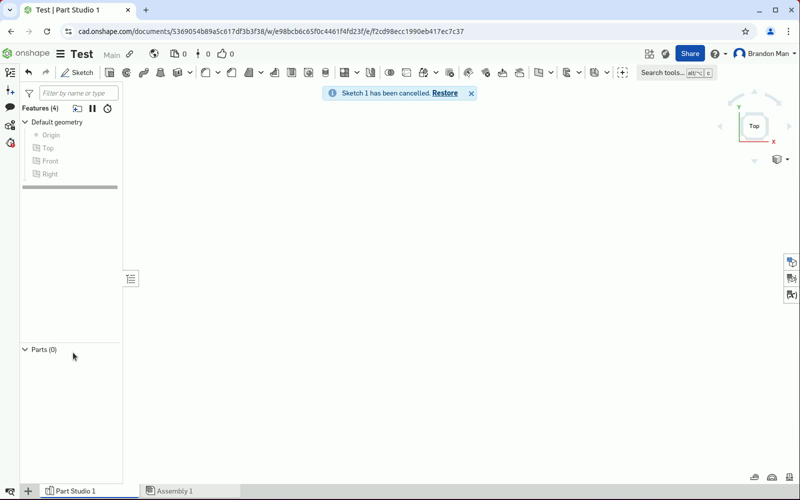
key(space)
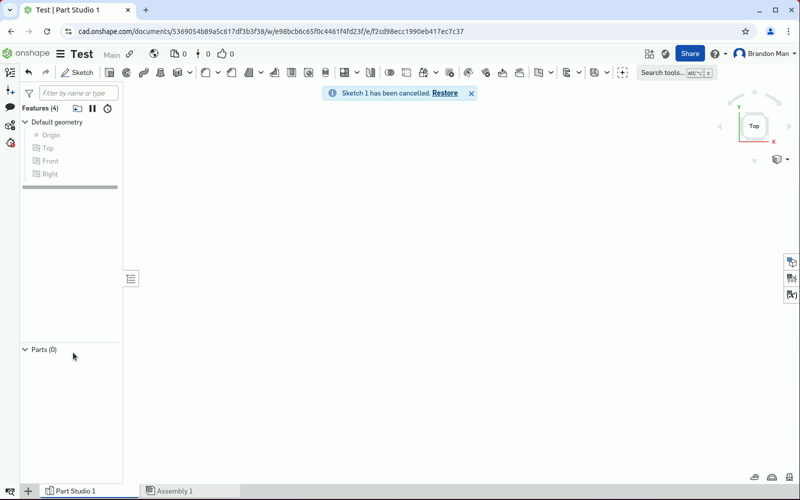
key_down(shift)
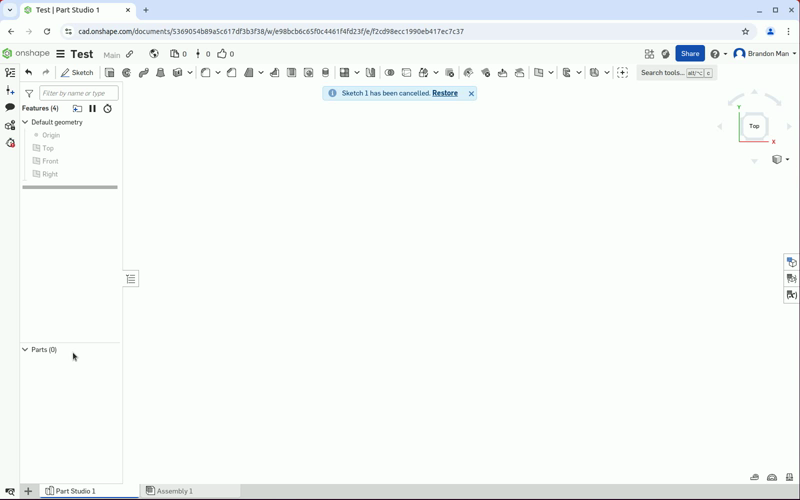
key(up)
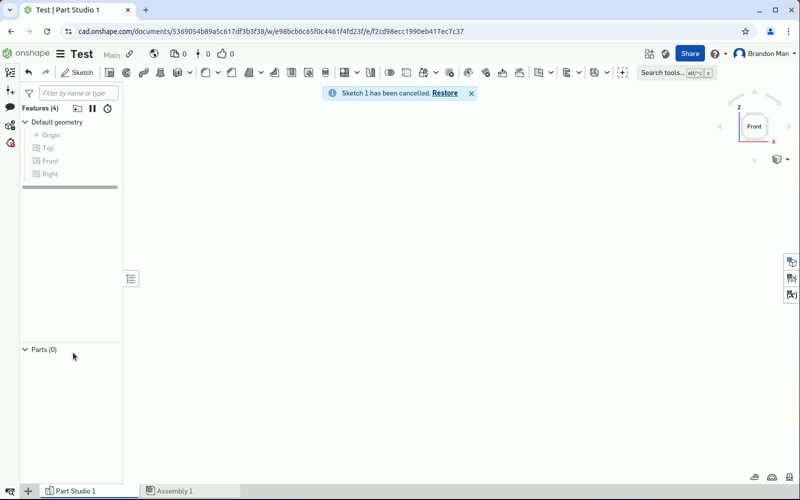
key_up(shift)
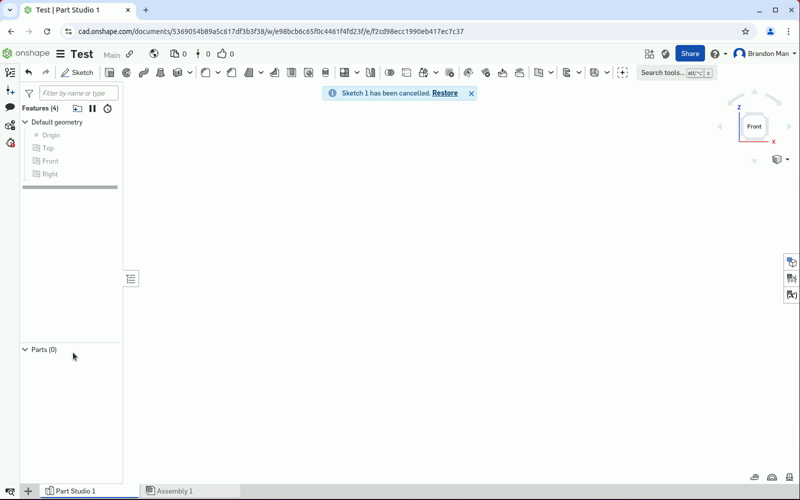
mouse_move(73, 352)
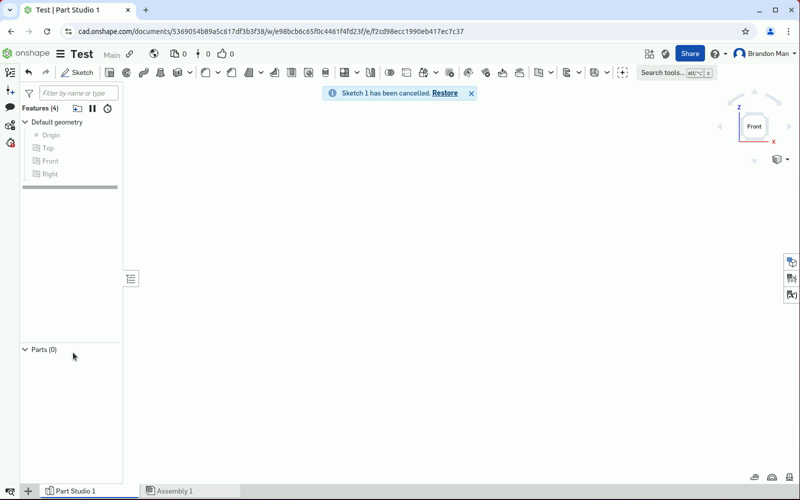
key(shift+y)
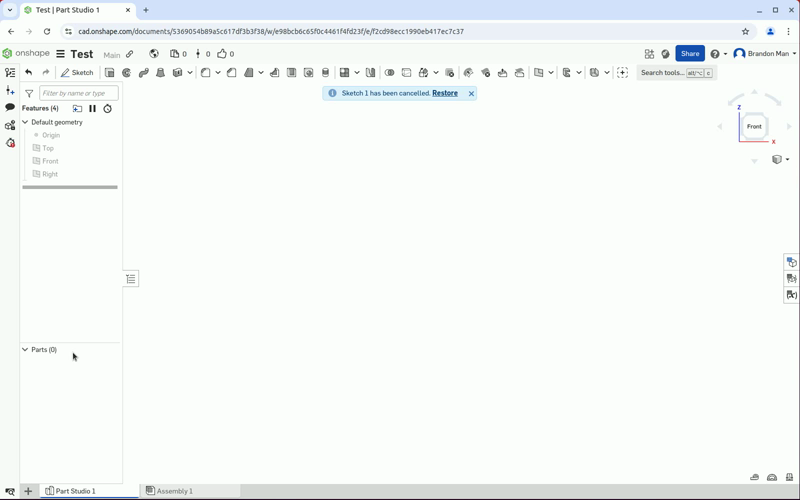
key(shift+s)
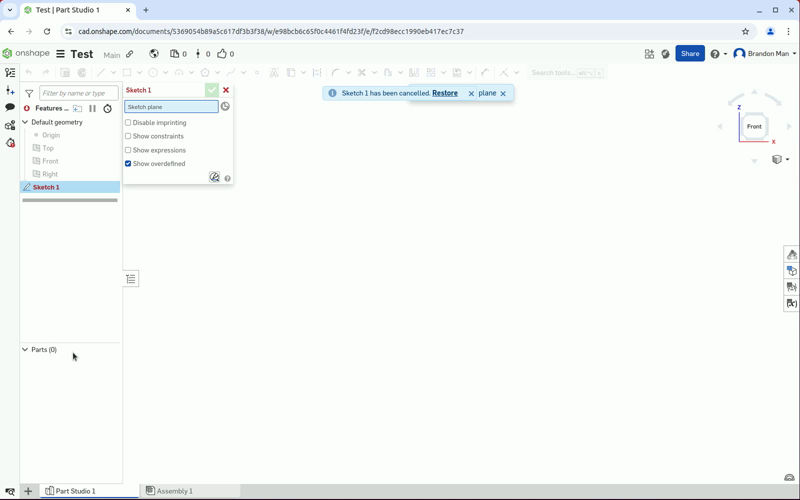
mouse_move(73, 163)
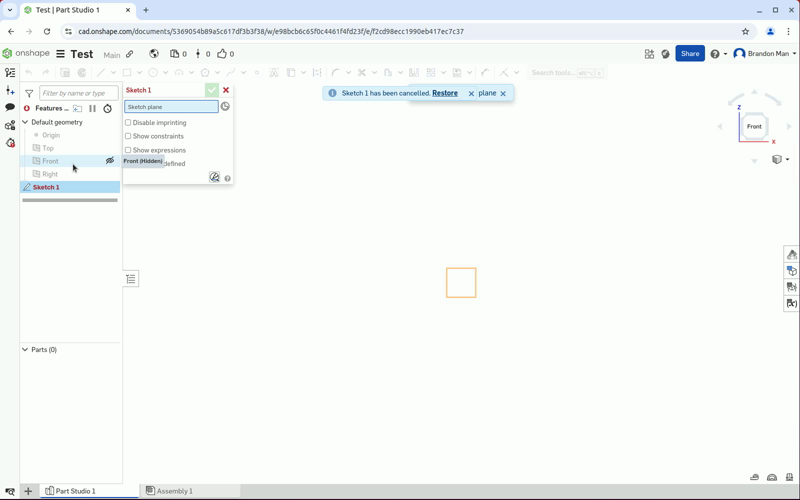
click(73, 163)
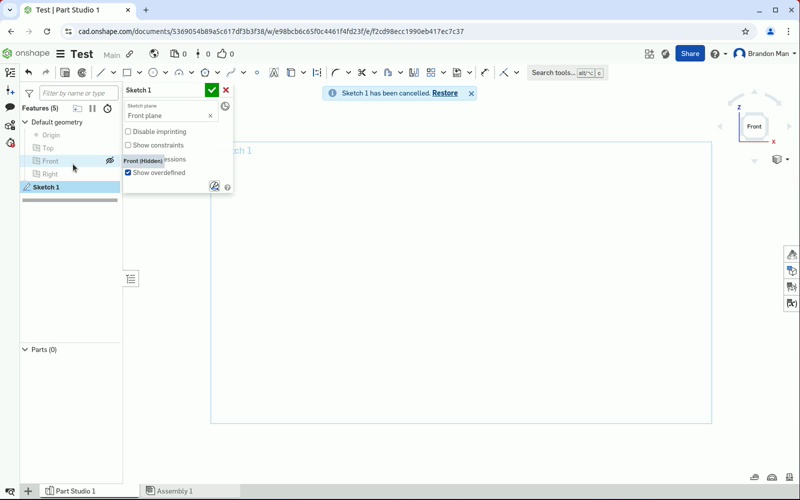
mouse_move(73, 352)
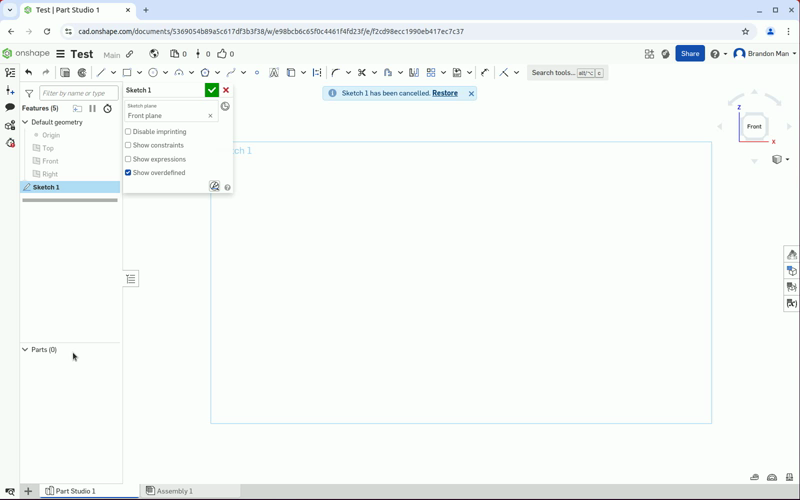
key(y)
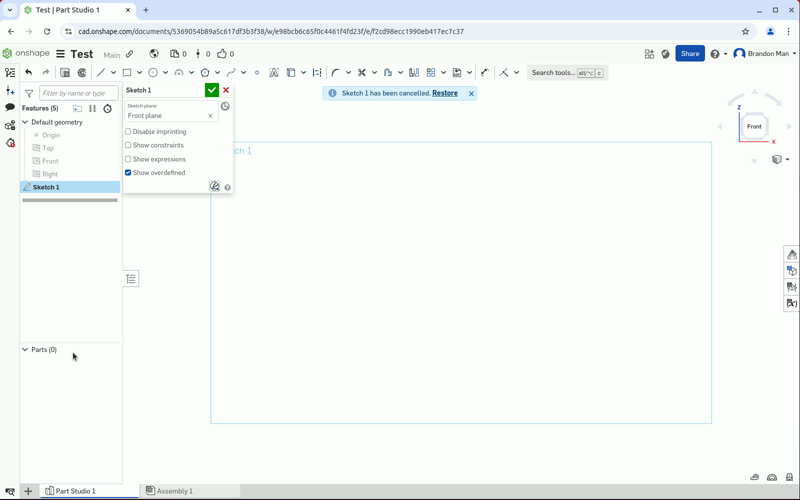
key(l)
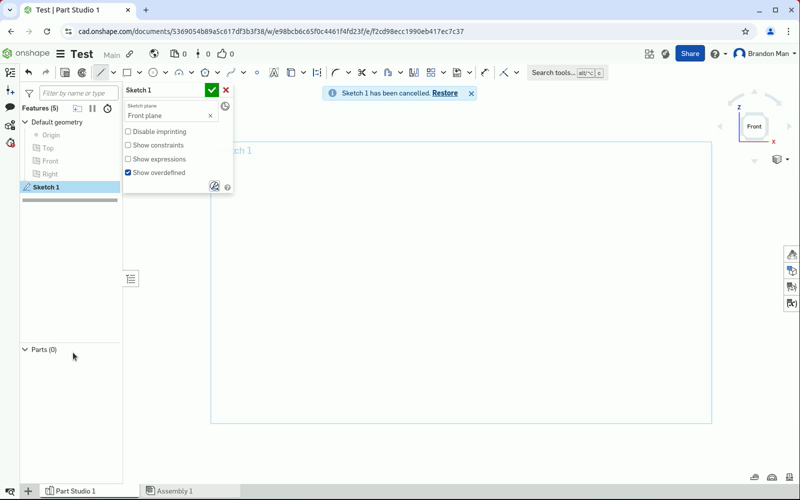
key_down(shift)
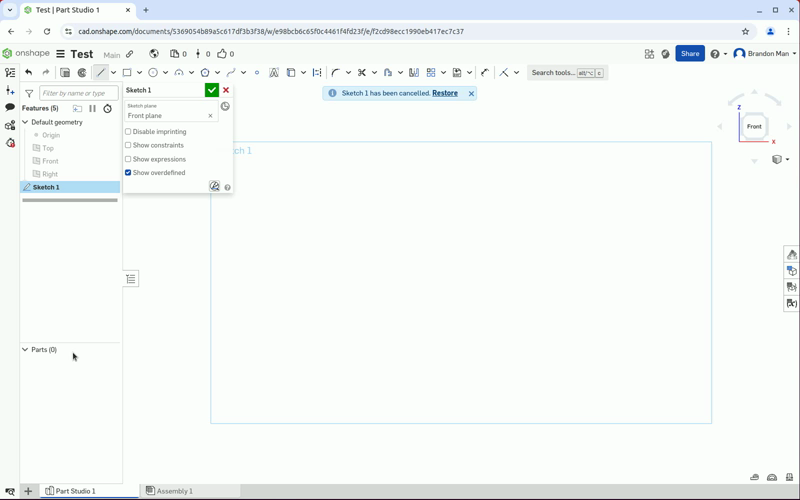
mouse_move(348, 314)
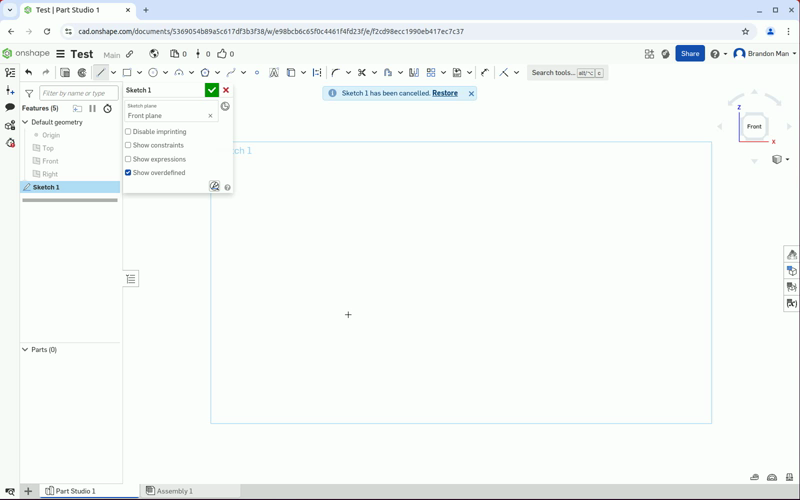
click(348, 314)
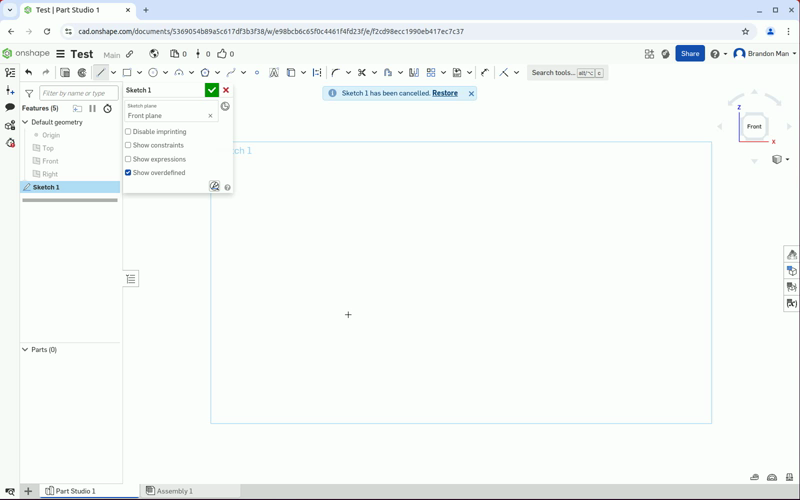
key_up(shift)
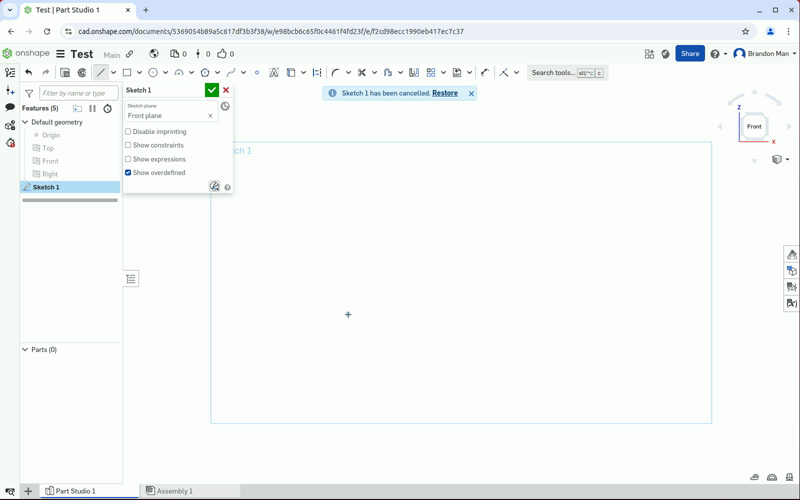
key_down(shift)
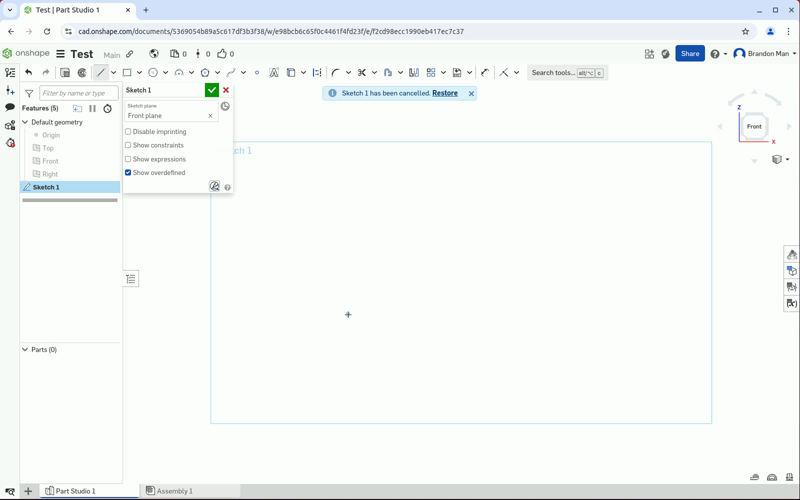
mouse_move(572, 314)
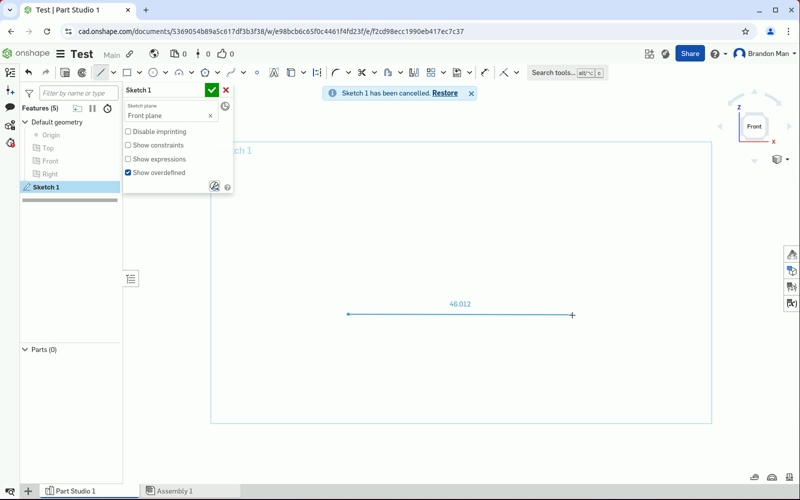
click(572, 314)
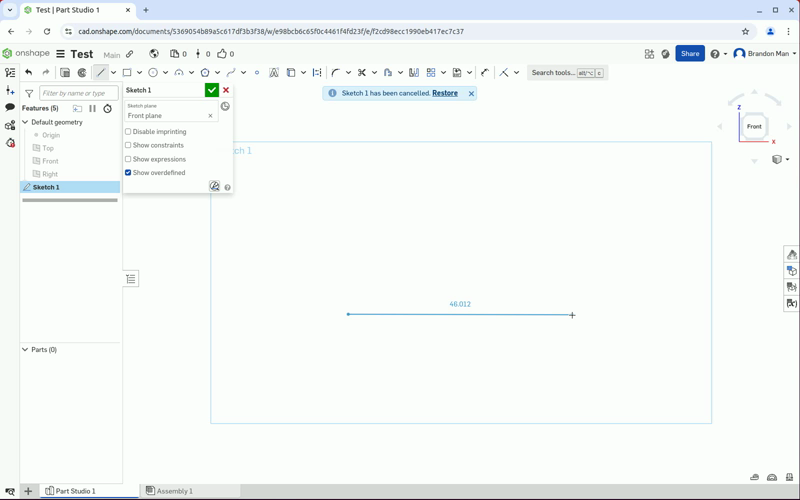
key_up(shift)
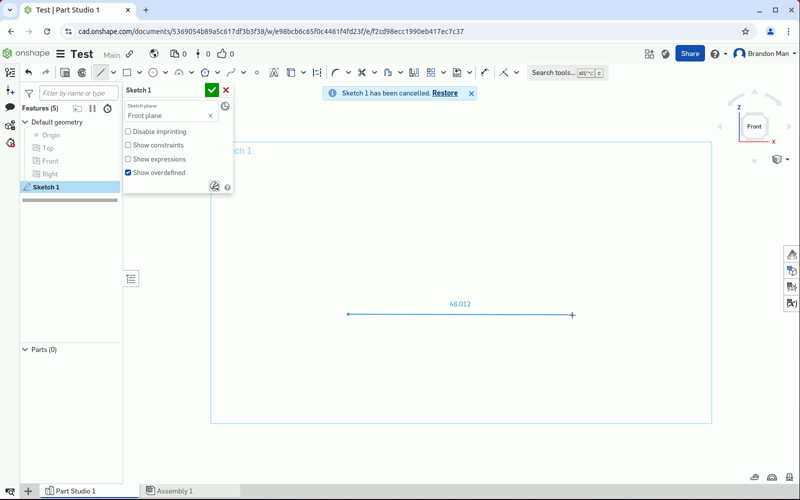
key_down(shift)
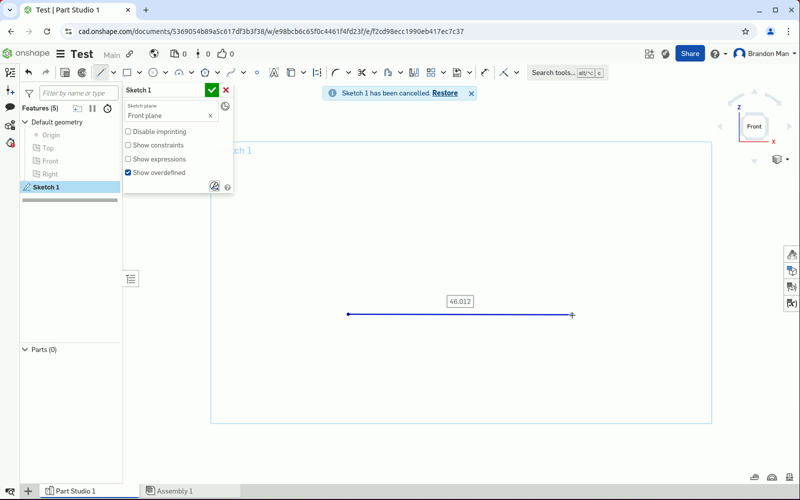
mouse_move(572, 250)
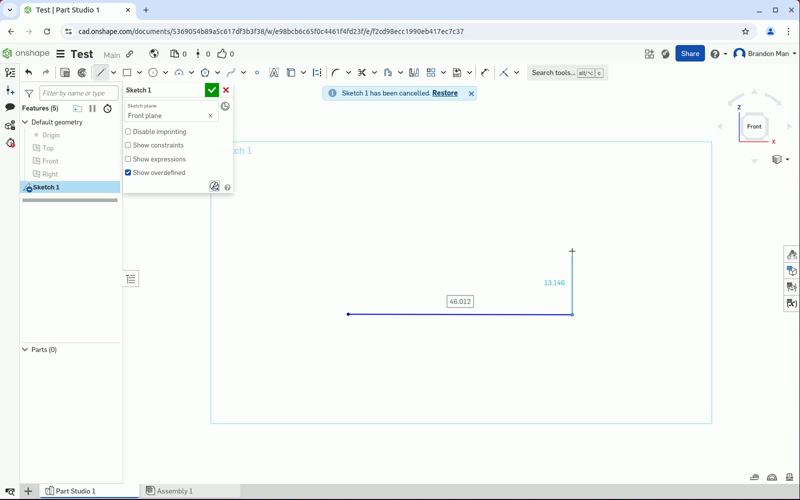
click(572, 250)
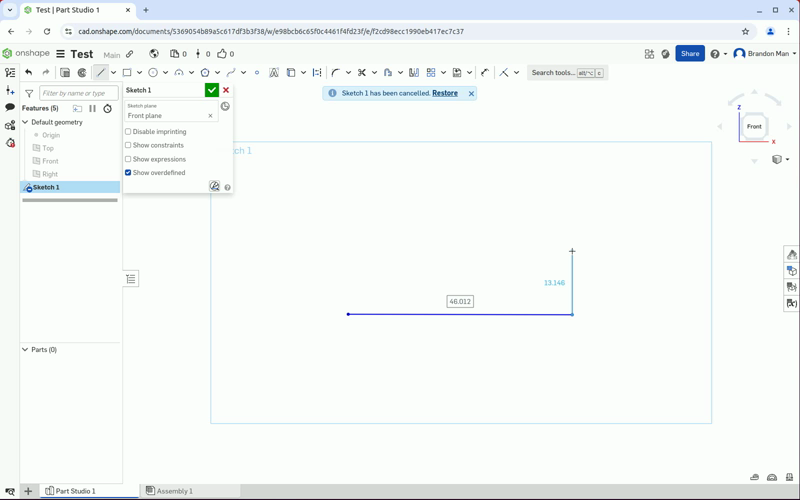
key_up(shift)
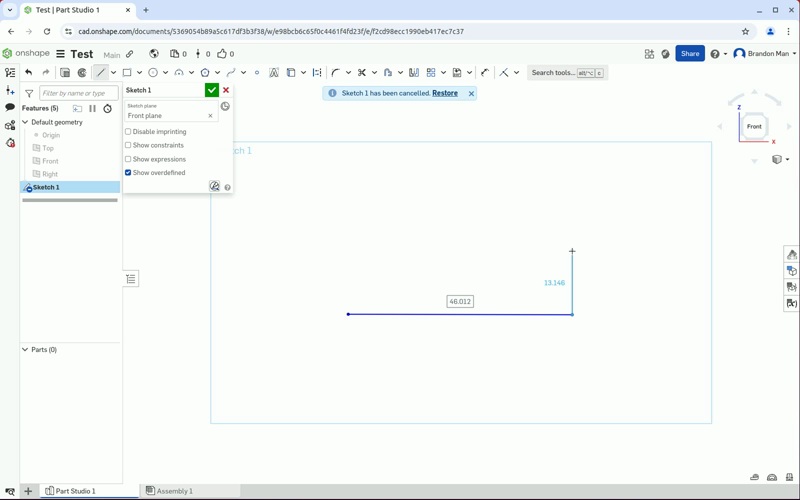
key_down(shift)
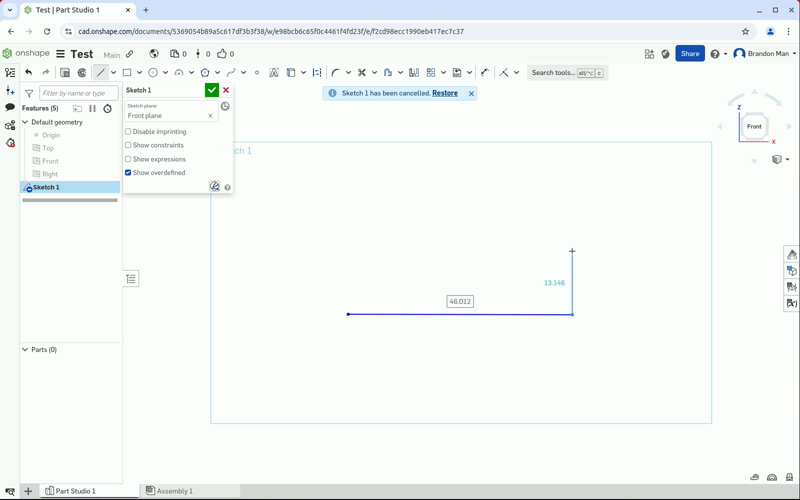
mouse_move(348, 250)
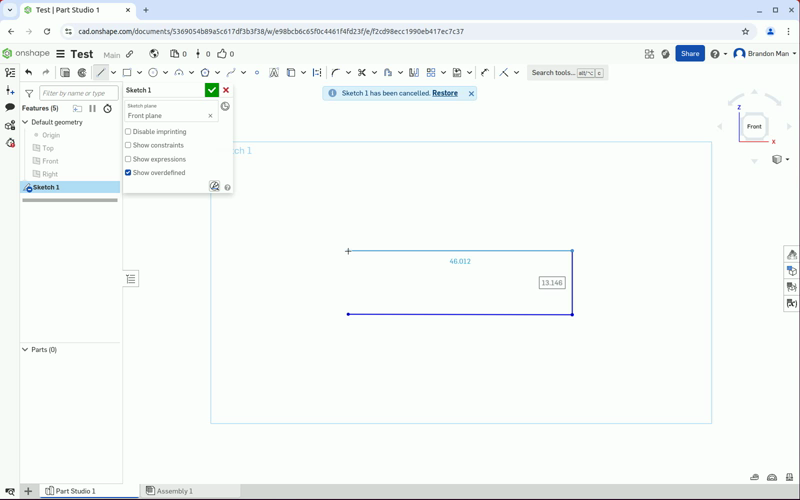
click(348, 250)
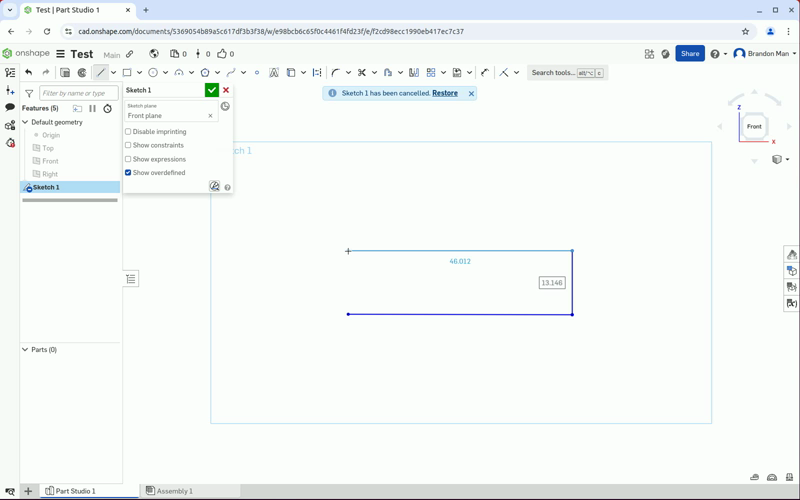
key_up(shift)
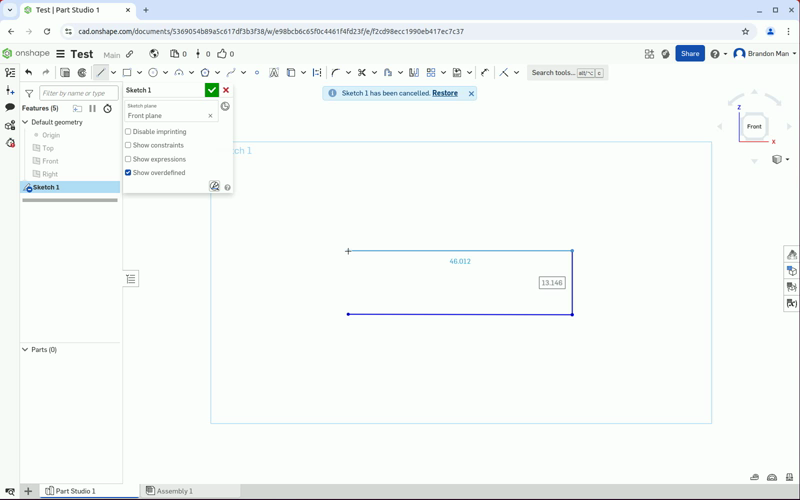
key_down(shift)
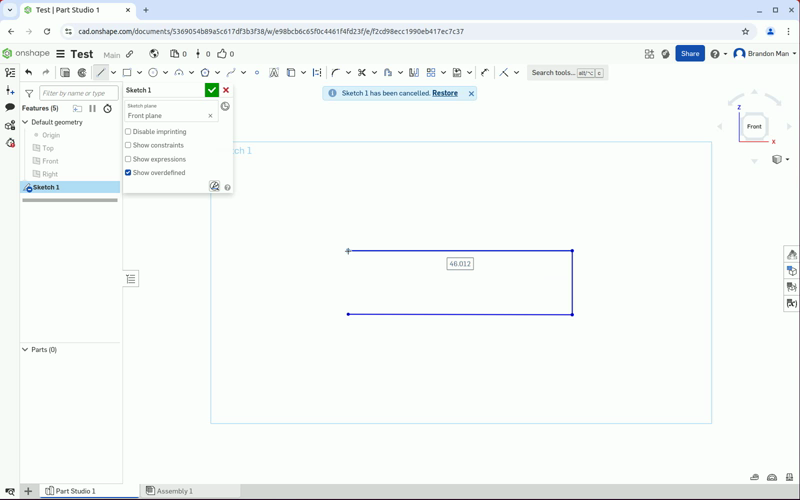
mouse_move(348, 314)
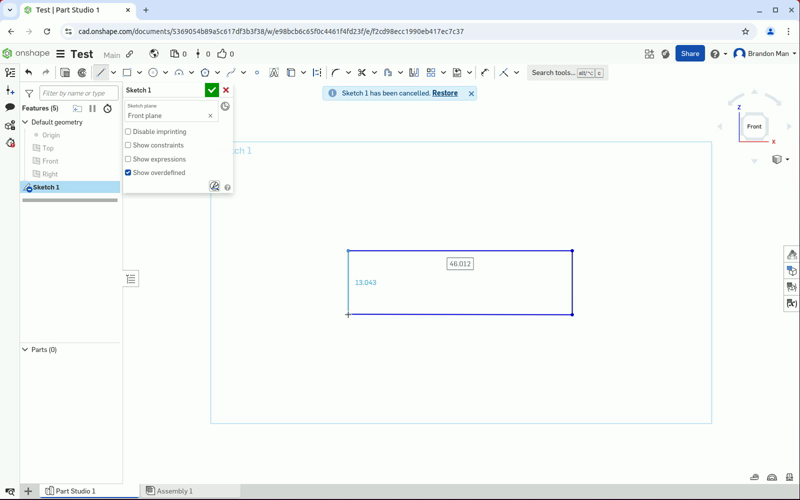
key_up(shift)
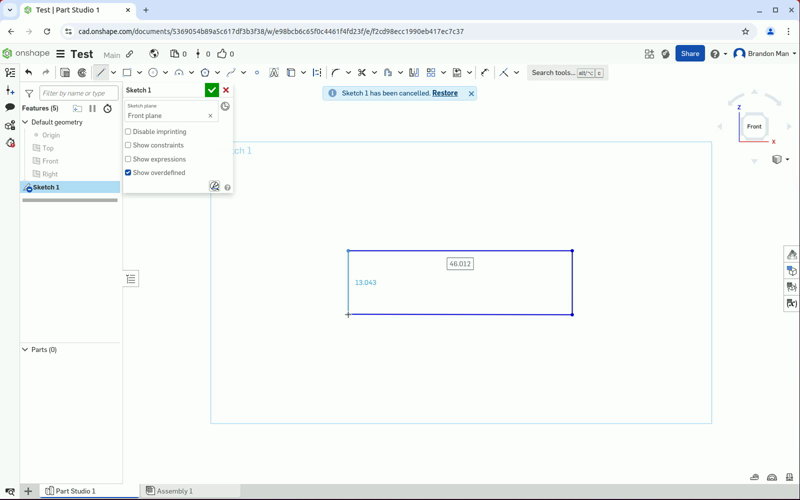
click(348, 314)
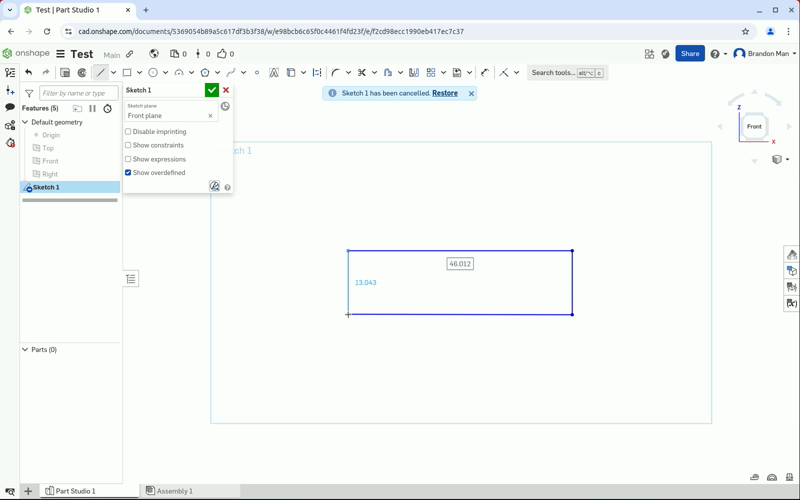
key(esc)
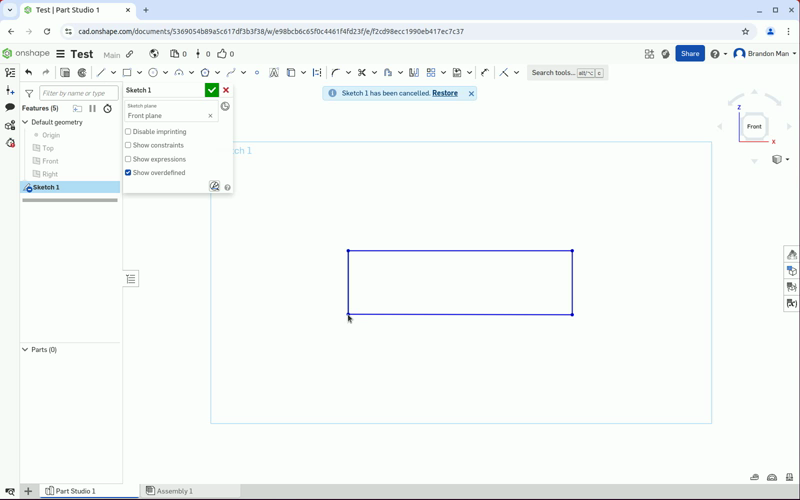
mouse_move(379, 303)
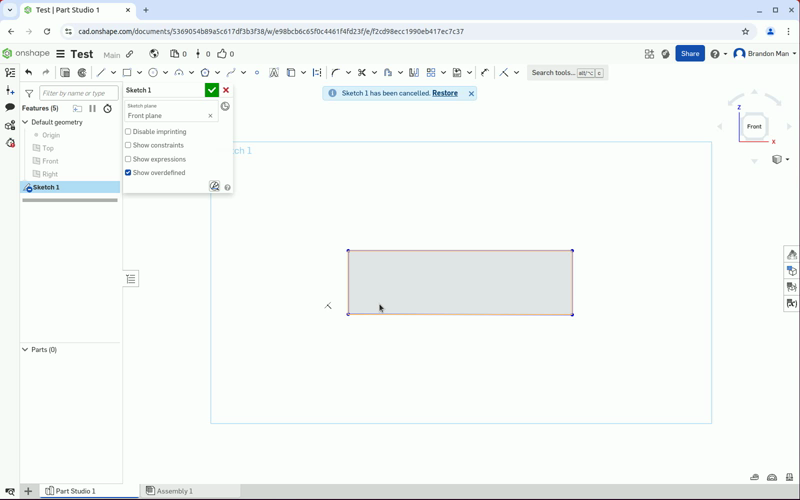
click(379, 303)
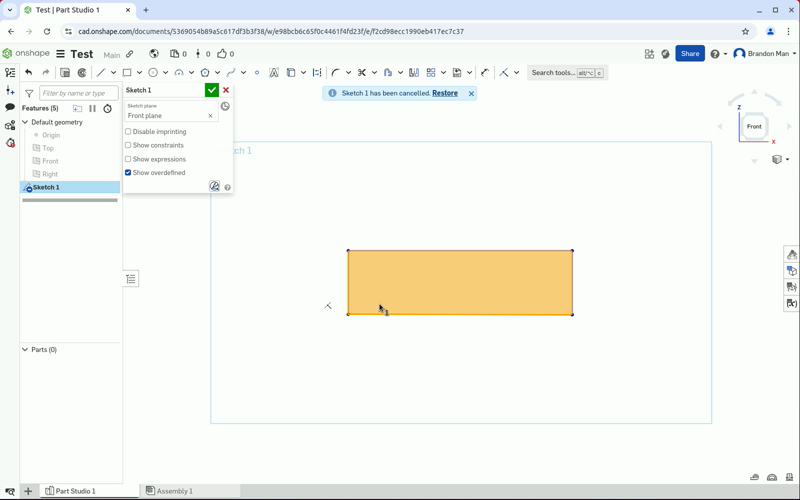
mouse_move(73, 352)
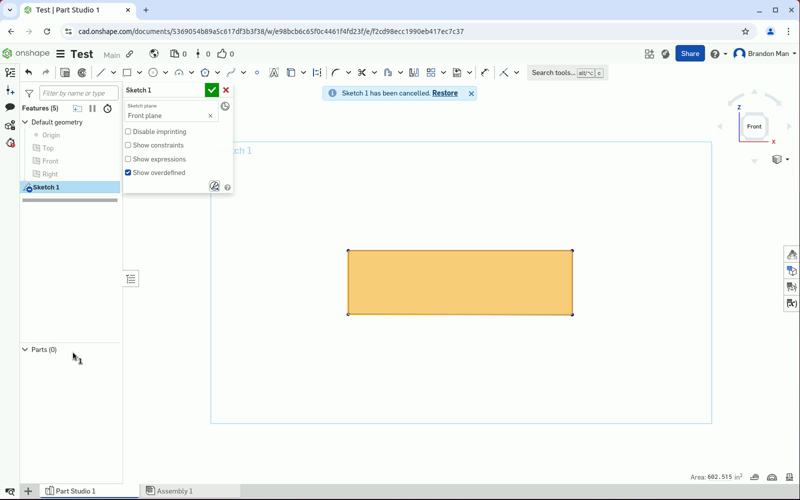
key(shift+y)
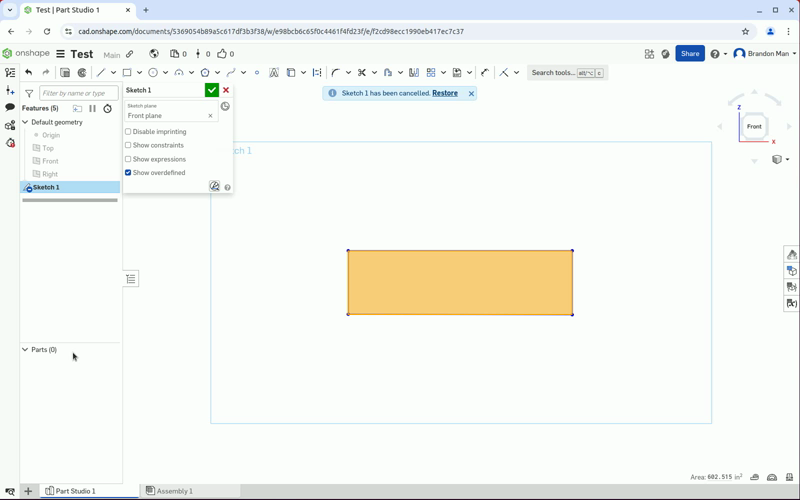
key(shift+e)
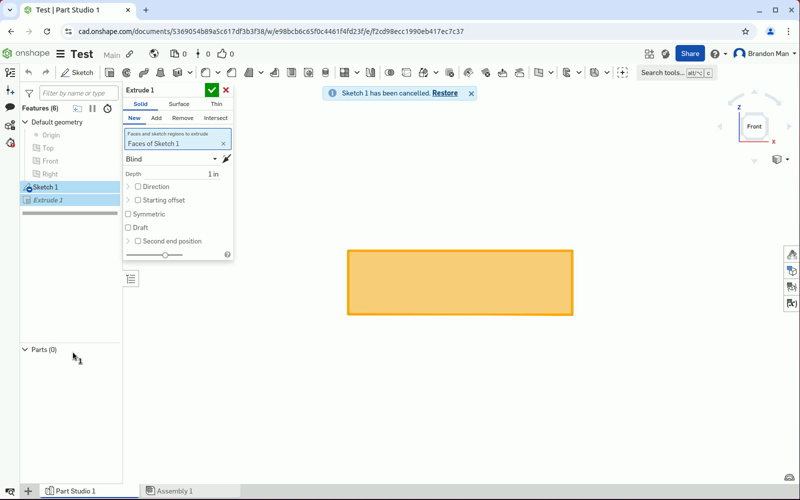
mouse_move(143, 106)
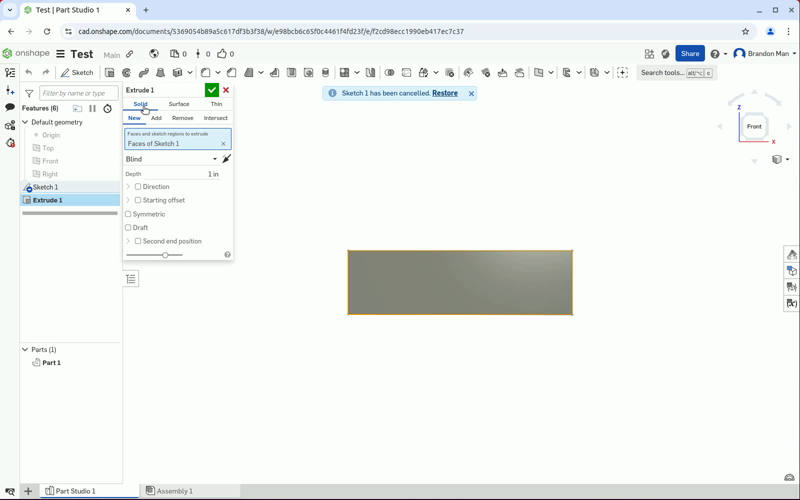
click(143, 106)
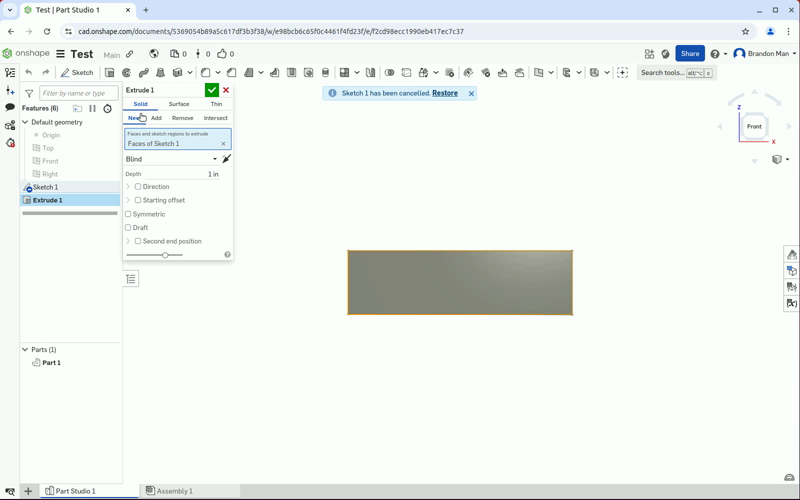
mouse_move(137, 120)
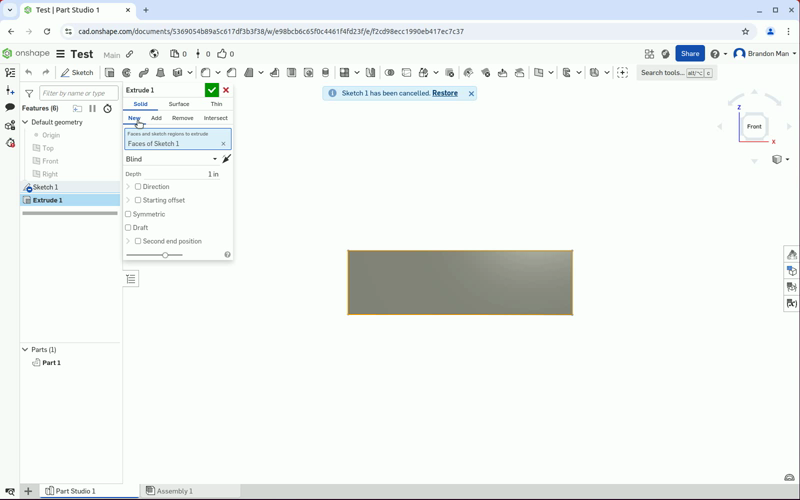
click(137, 120)
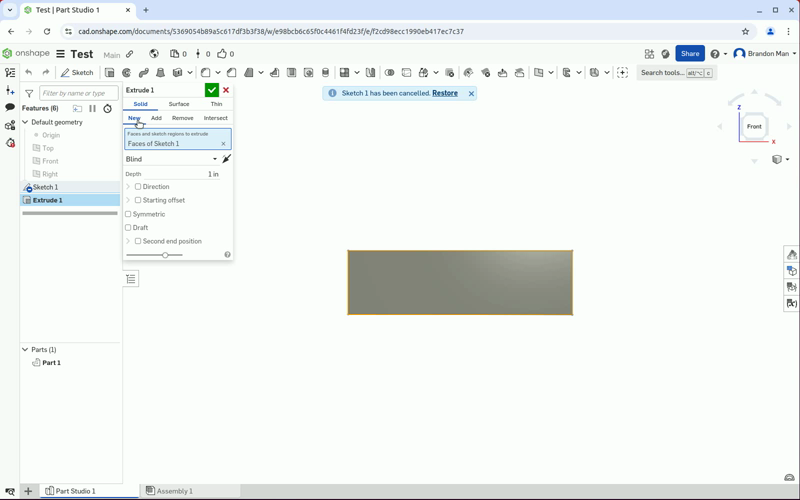
key(tab, 4)
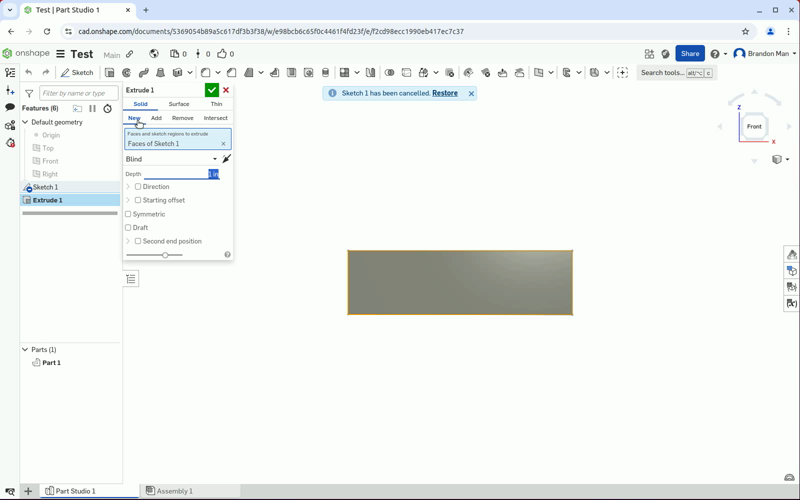
text(18.294)
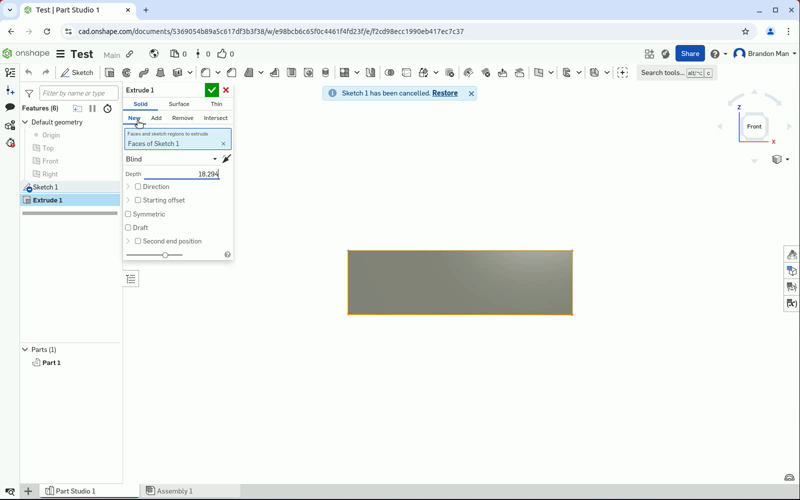
key(enter)
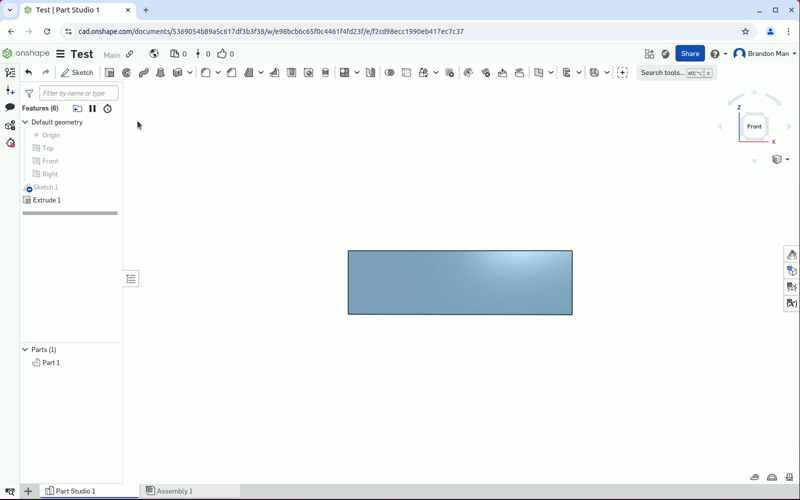
key(shift+h)
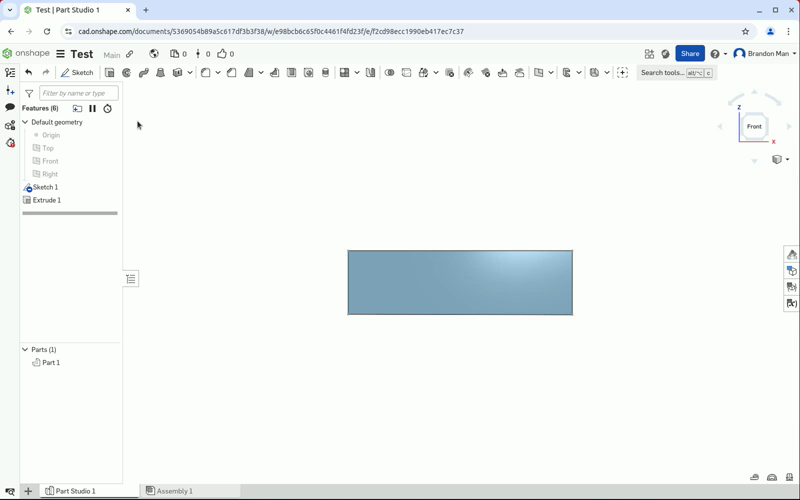
key(shift+h)
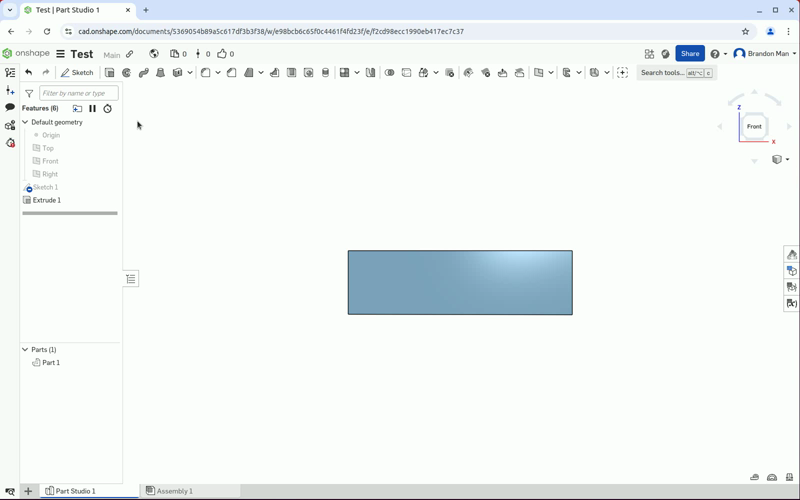
mouse_move(73, 189)
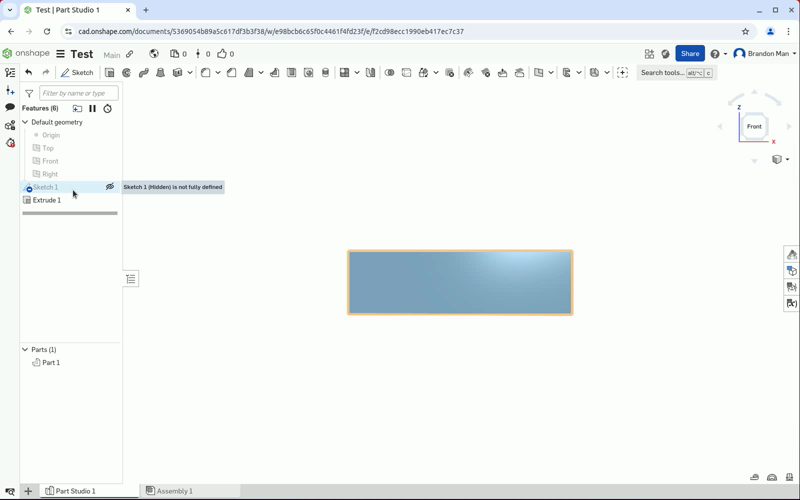
click(73, 189)
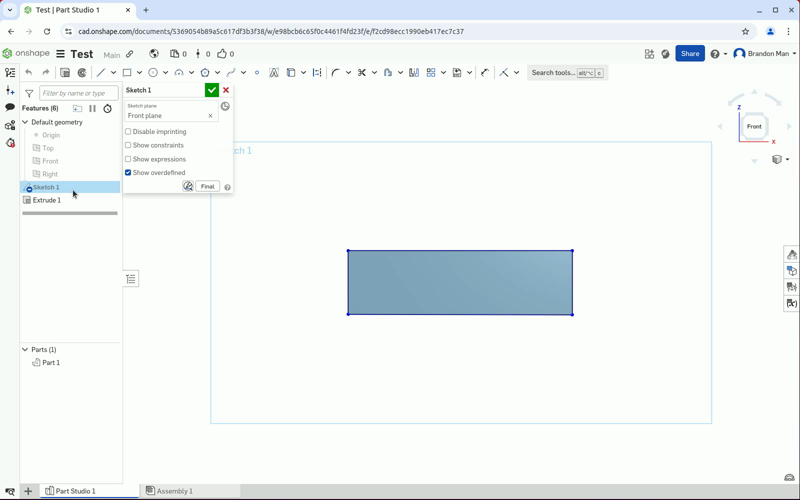
mouse_move(229, 92)
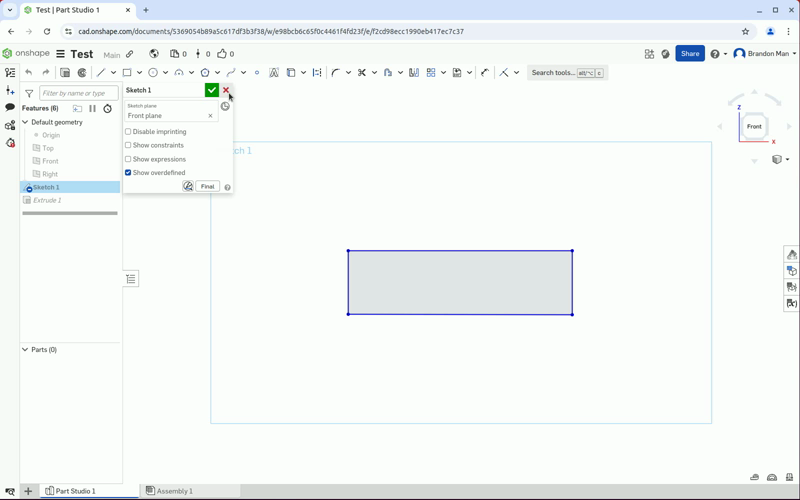
click(229, 92)
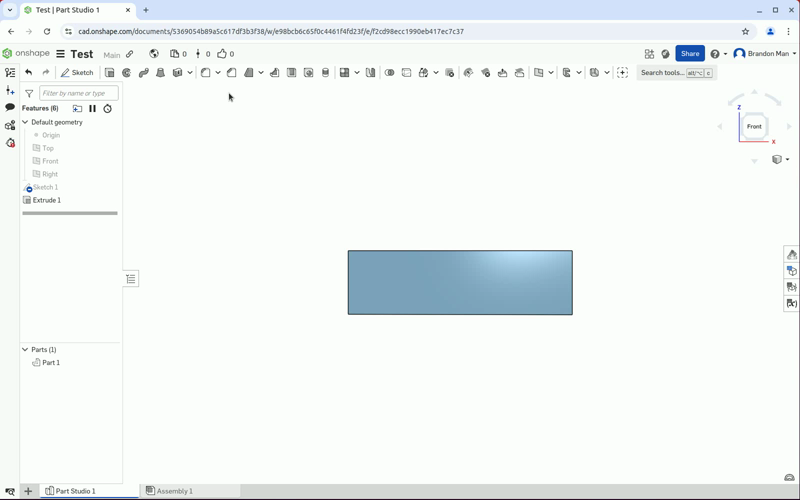
mouse_move(541, 75)
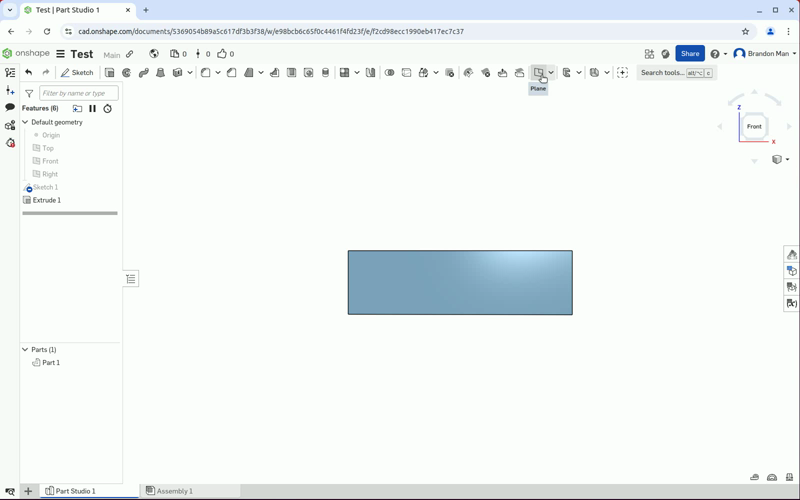
click(541, 75)
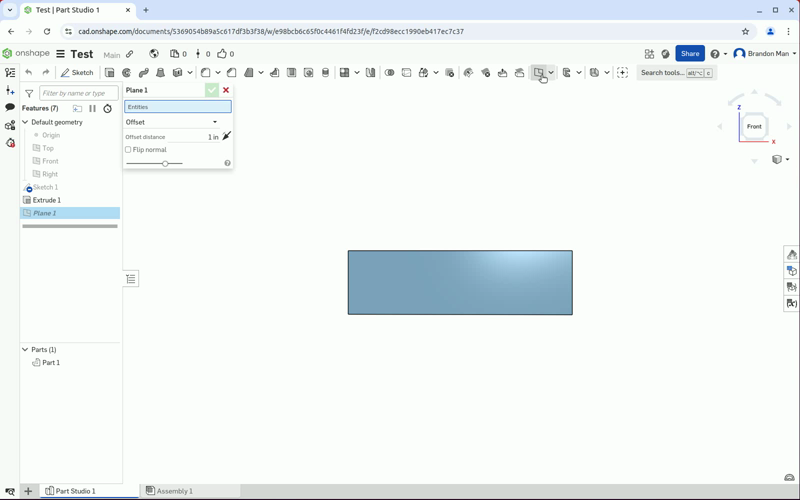
mouse_move(73, 163)
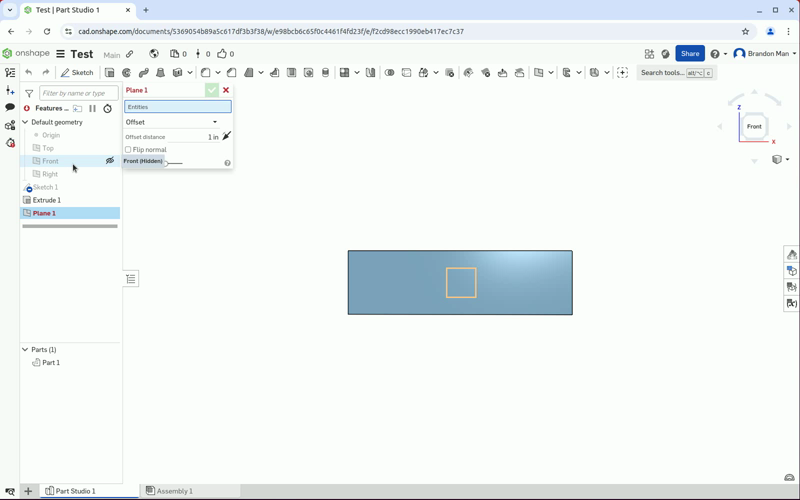
click(73, 163)
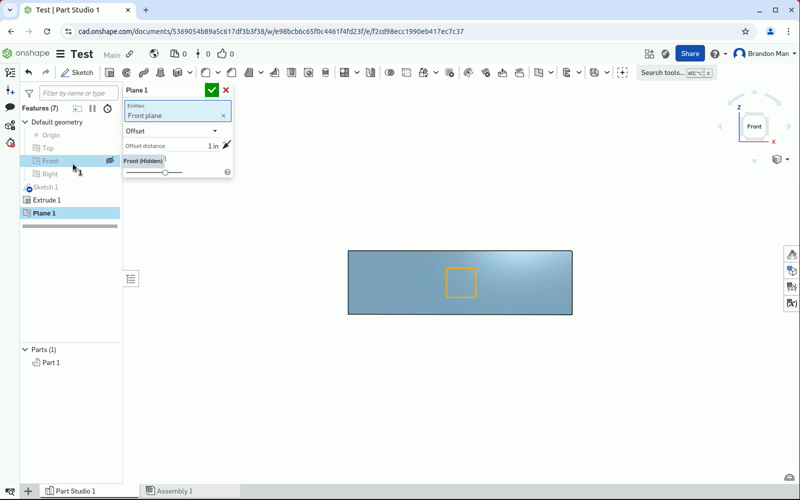
key(tab, 2)
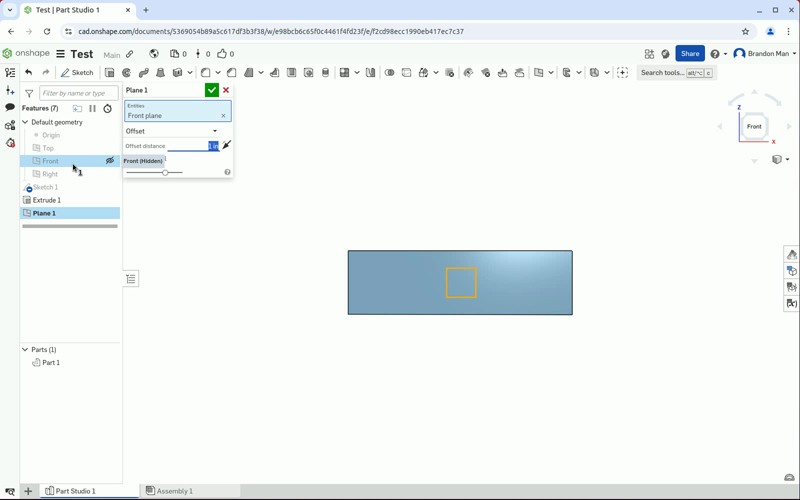
text(18.302)
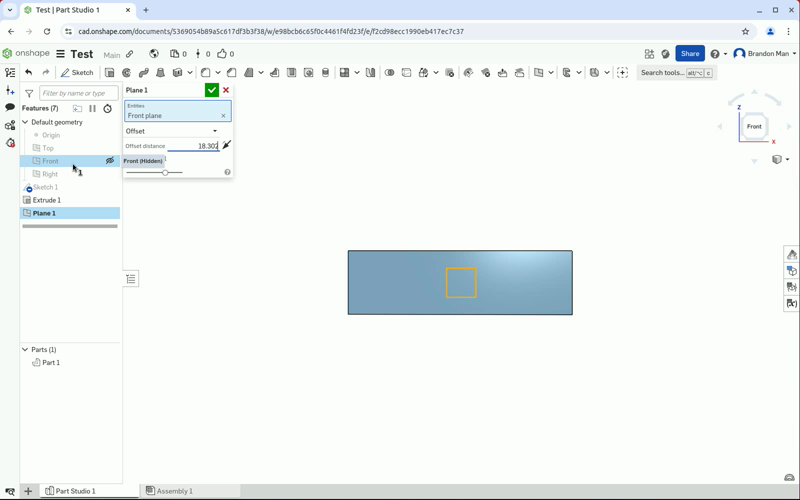
key(enter, 2)
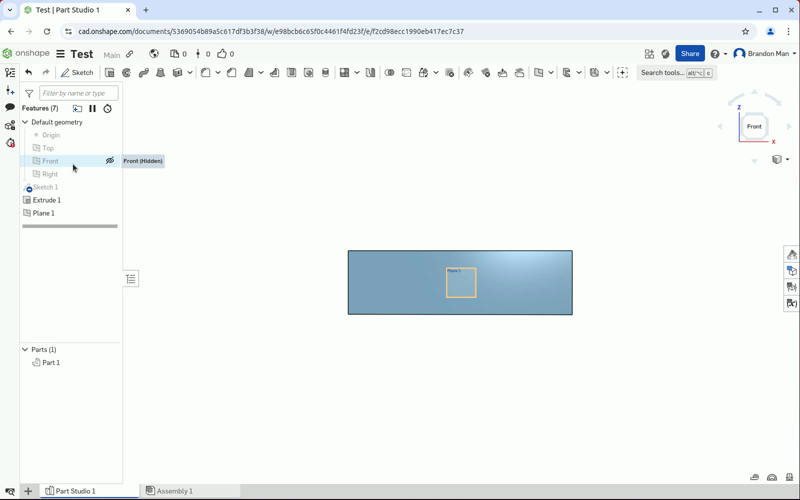
key(shift+s)
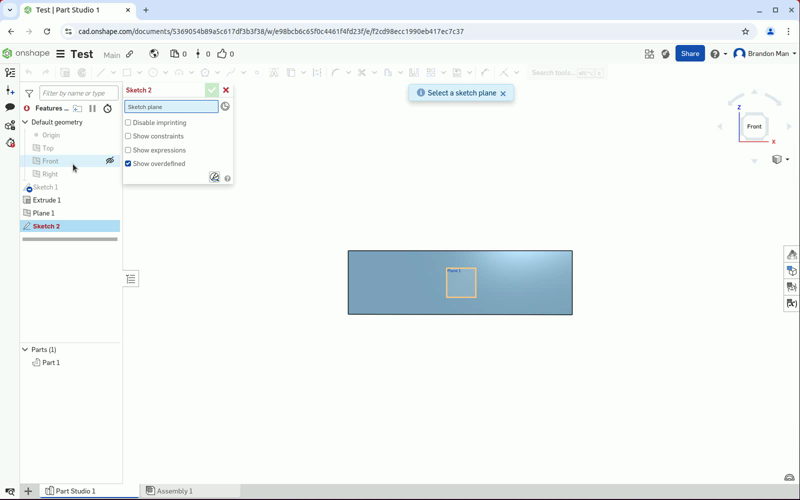
mouse_move(73, 215)
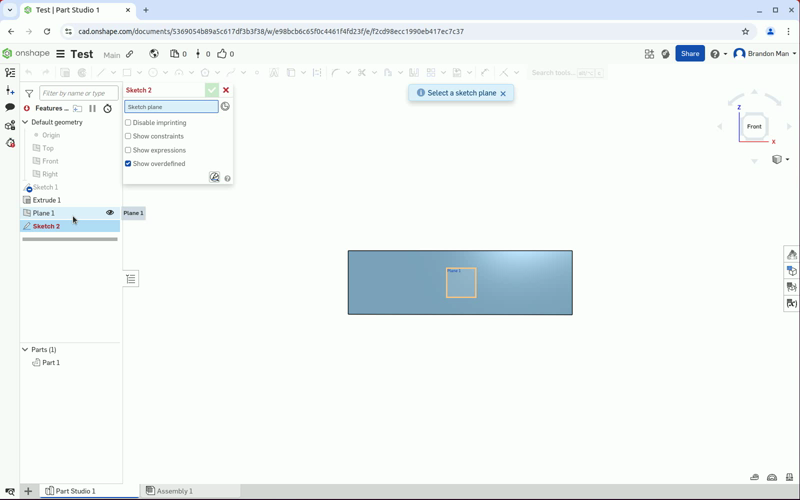
click(73, 215)
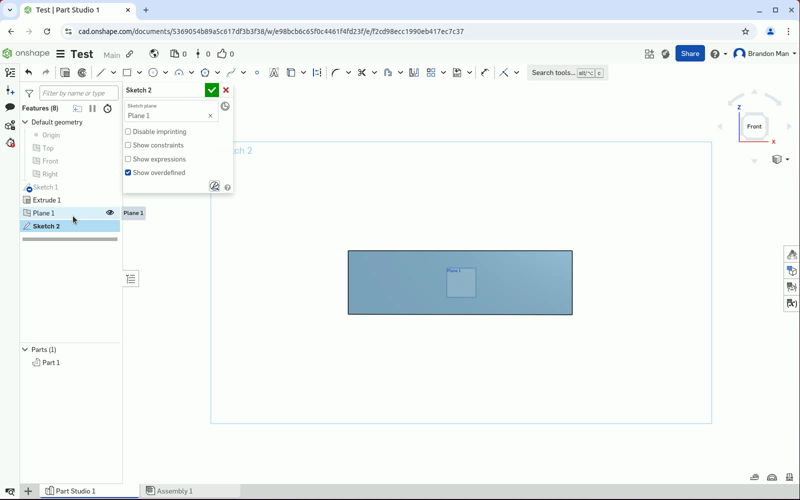
mouse_move(73, 352)
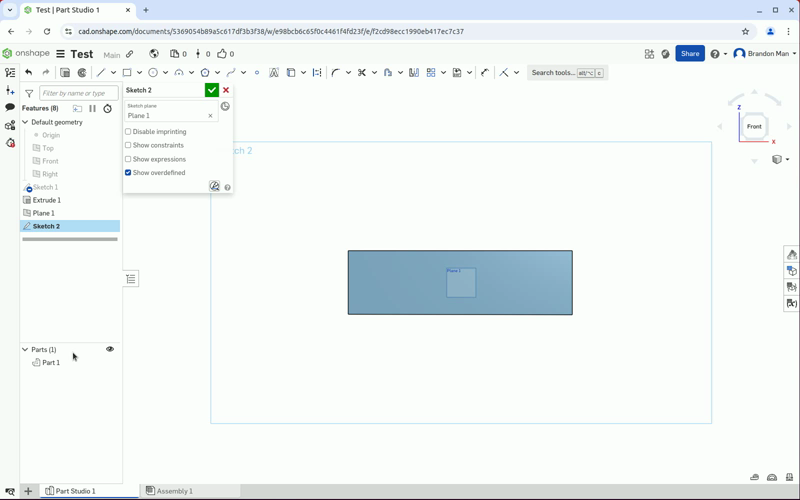
key(y)
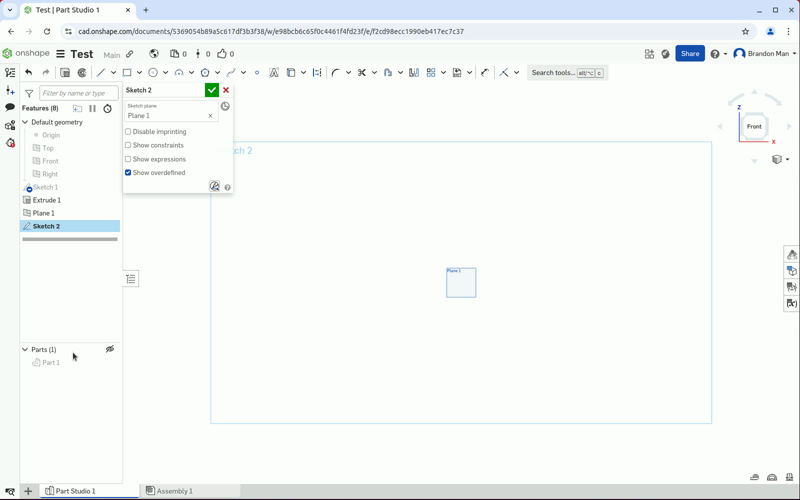
key(l)
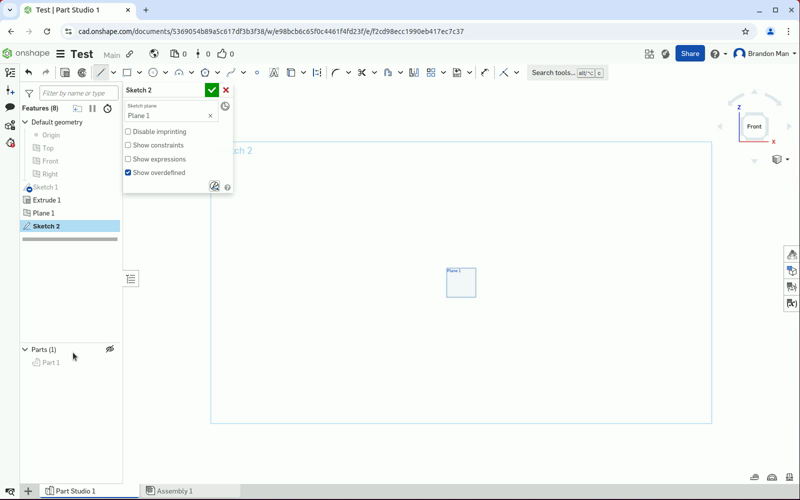
key_down(shift)
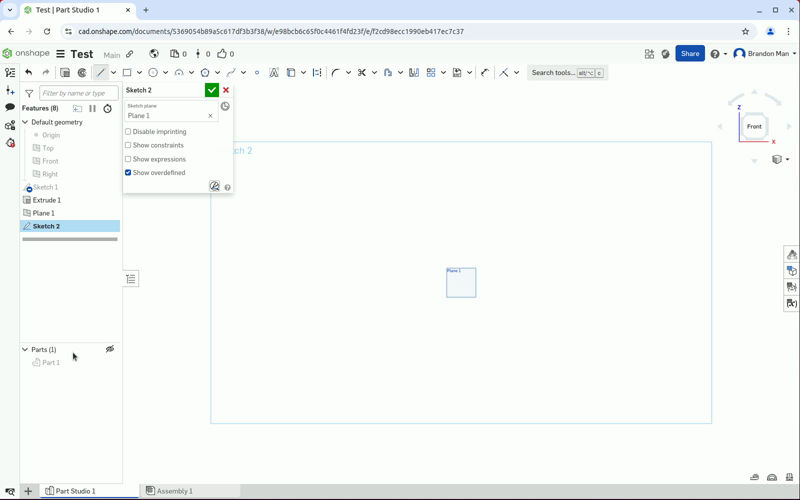
mouse_move(348, 314)
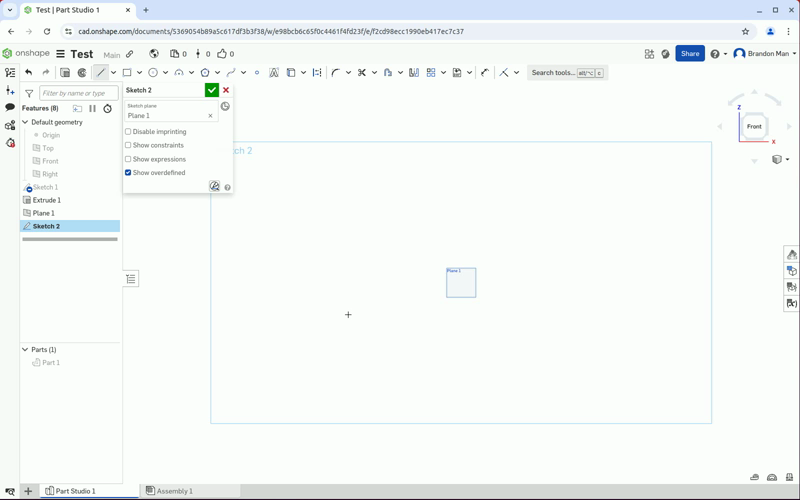
click(348, 314)
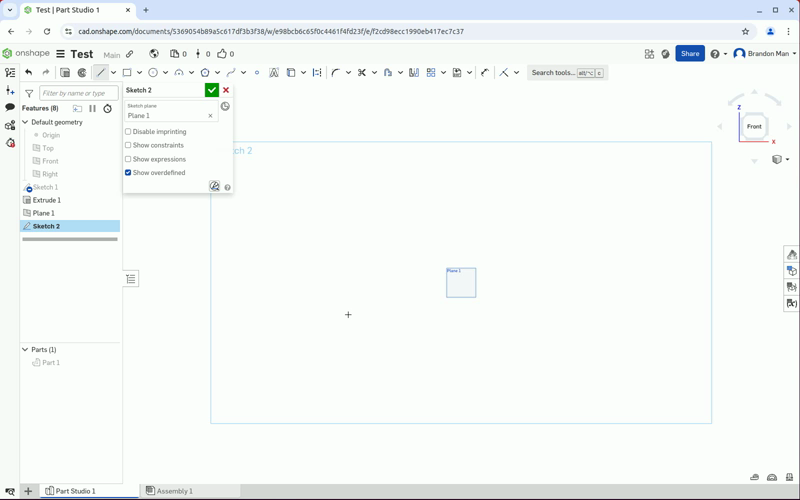
key_up(shift)
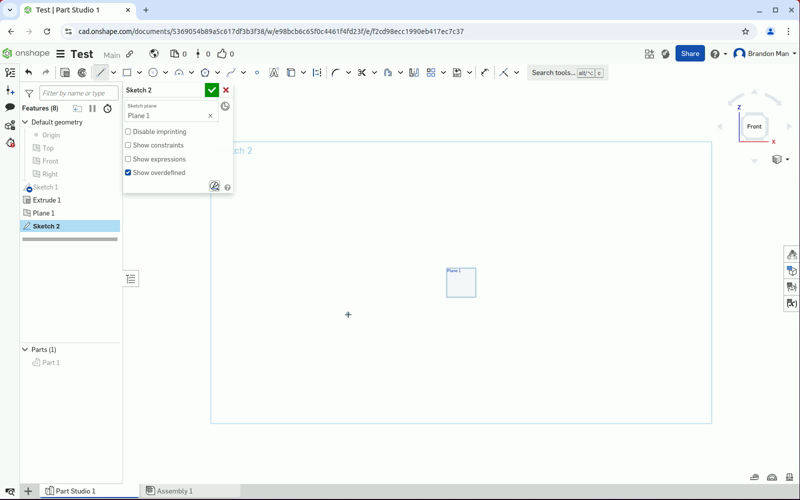
key_down(shift)
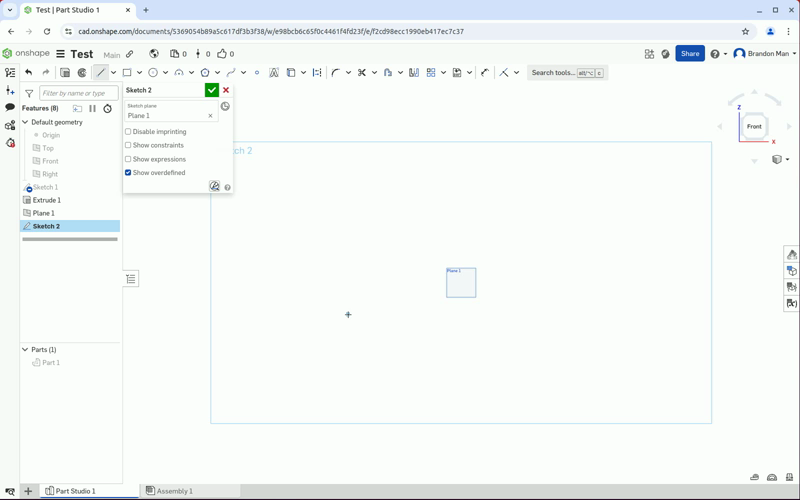
mouse_move(444, 314)
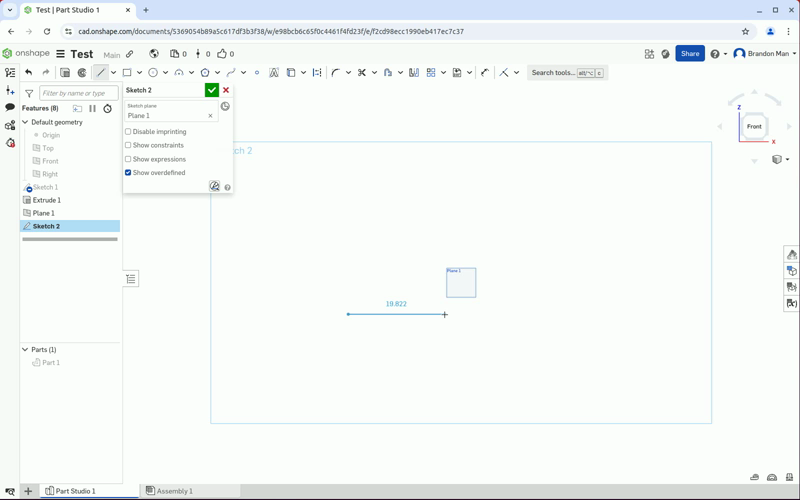
click(444, 314)
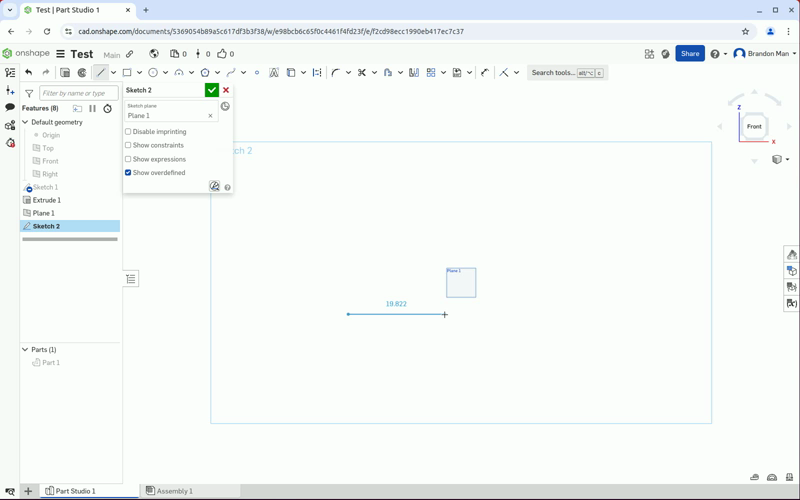
key_up(shift)
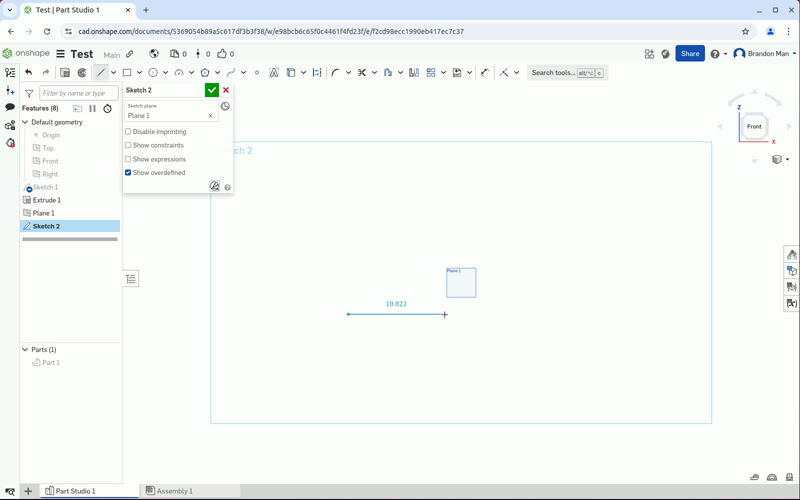
key_down(shift)
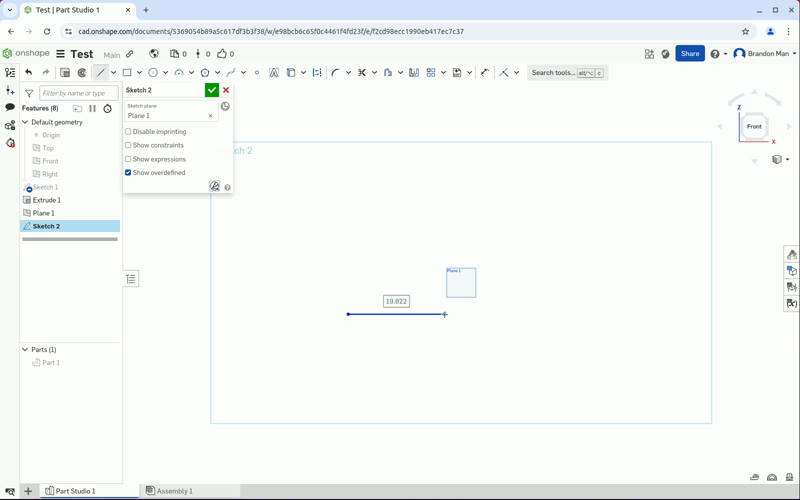
mouse_move(444, 250)
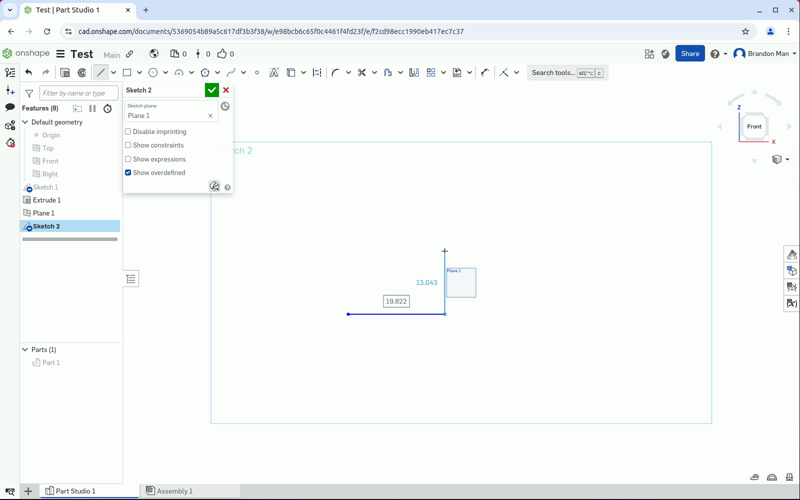
click(444, 250)
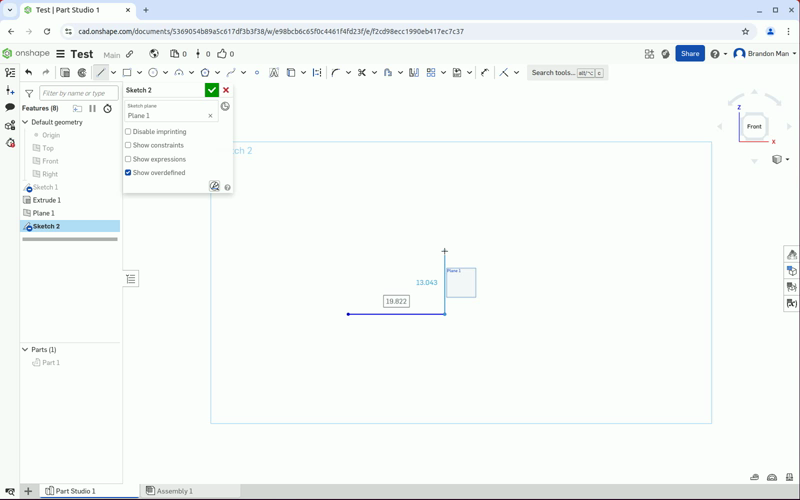
key_up(shift)
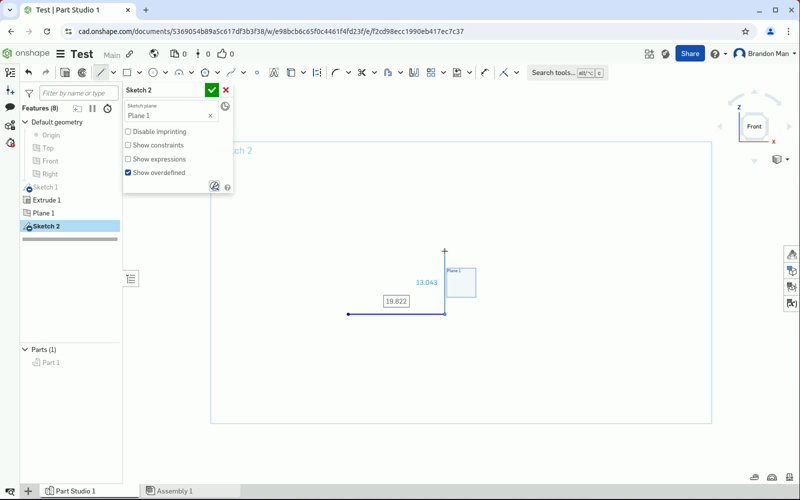
key_down(shift)
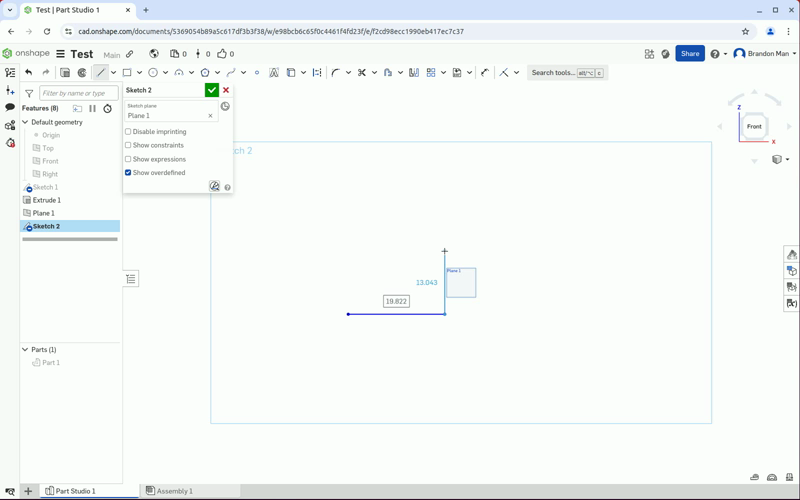
mouse_move(348, 250)
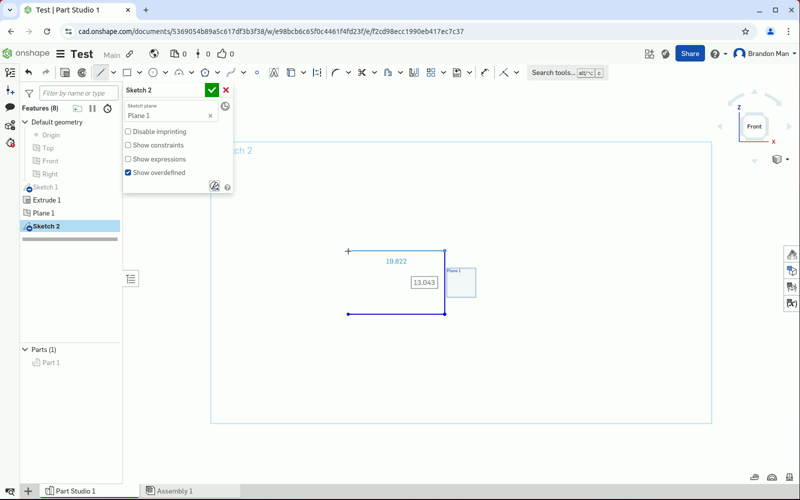
click(348, 250)
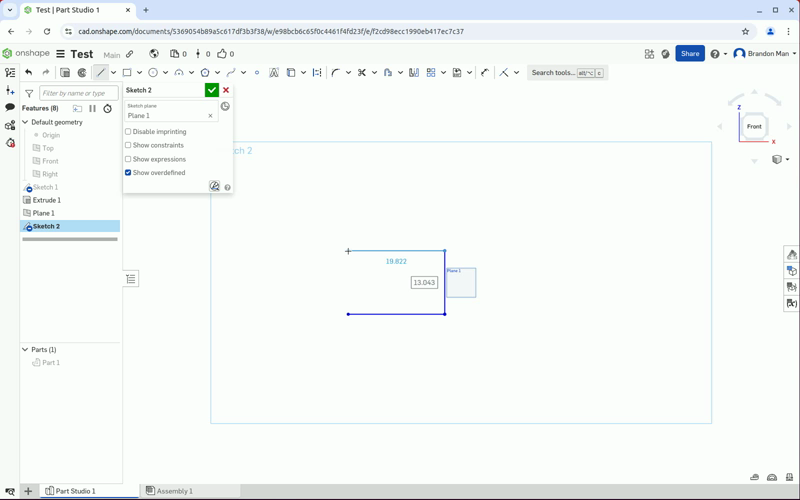
key_up(shift)
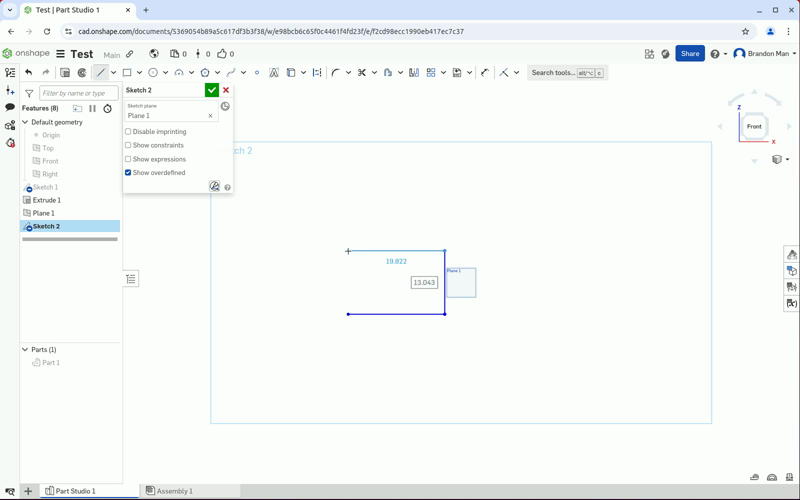
key_down(shift)
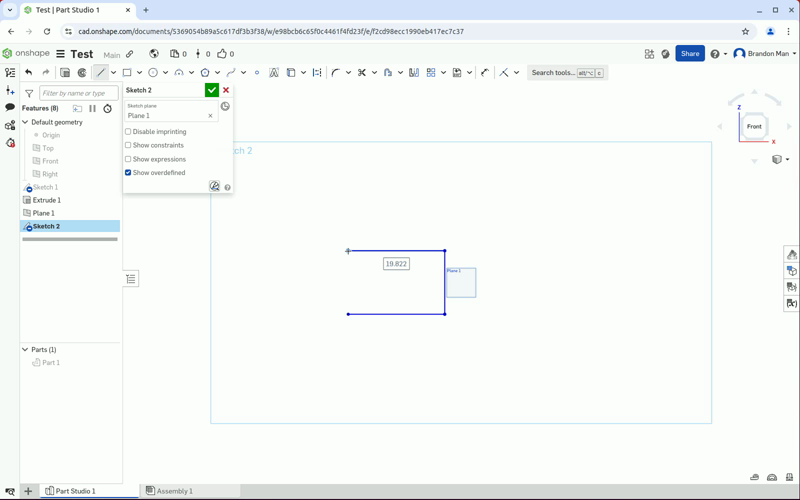
mouse_move(348, 314)
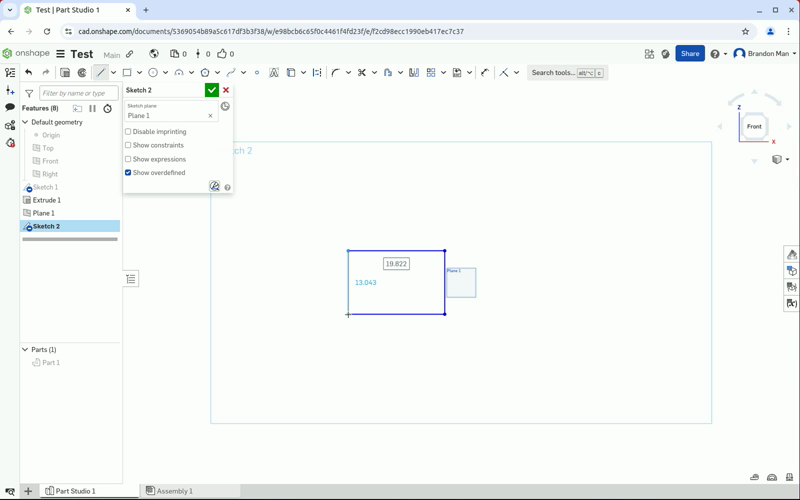
key_up(shift)
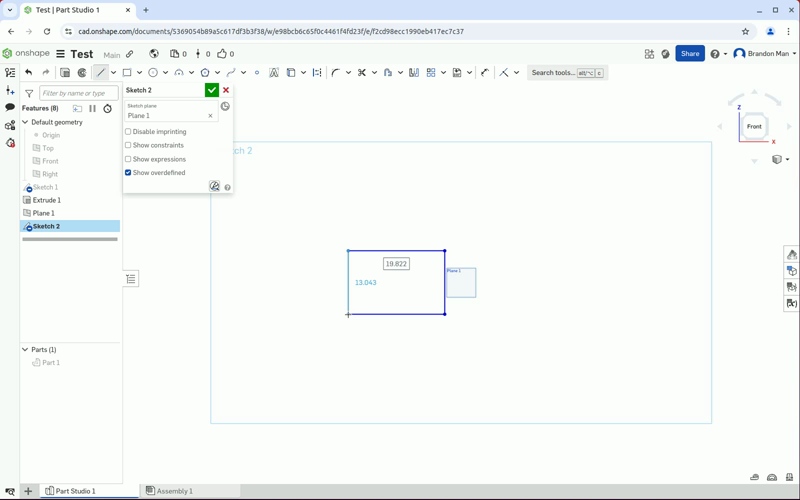
click(348, 314)
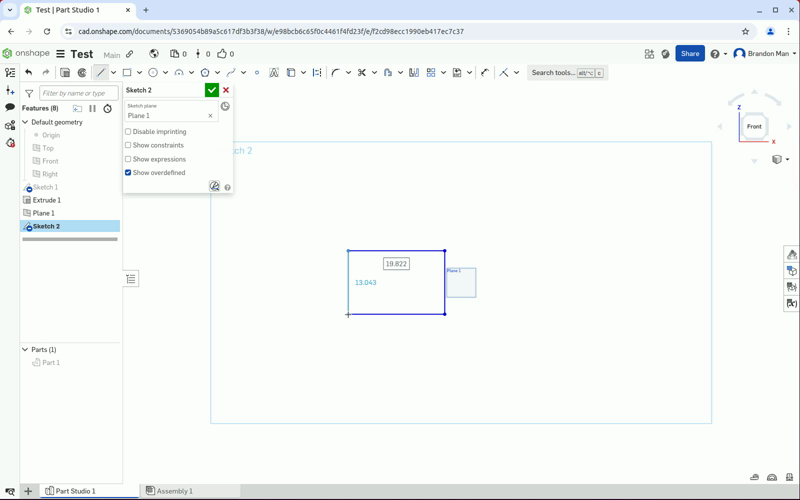
key(esc)
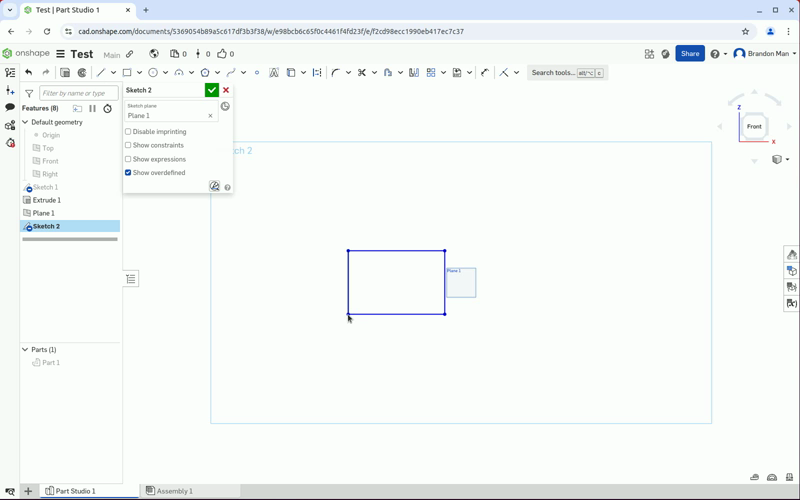
mouse_move(418, 287)
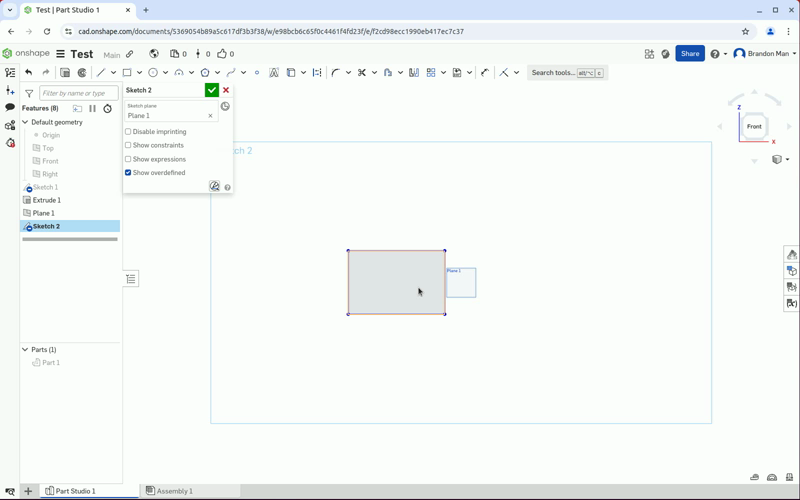
click(418, 287)
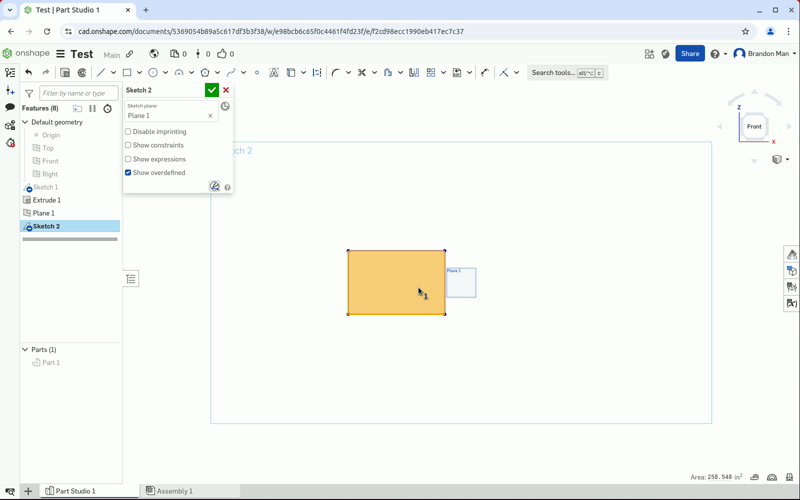
mouse_move(73, 352)
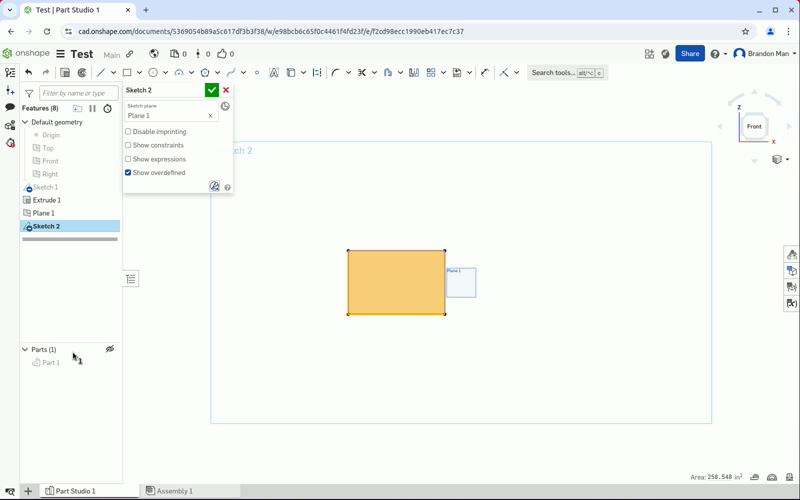
key(shift+y)
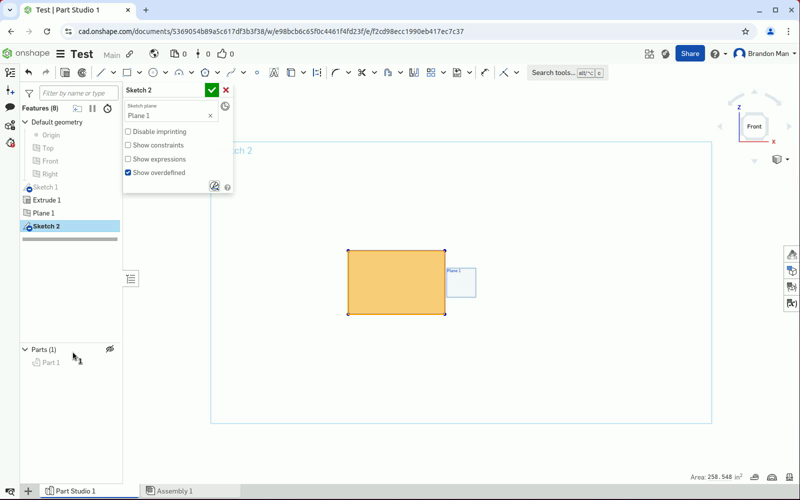
key(shift+e)
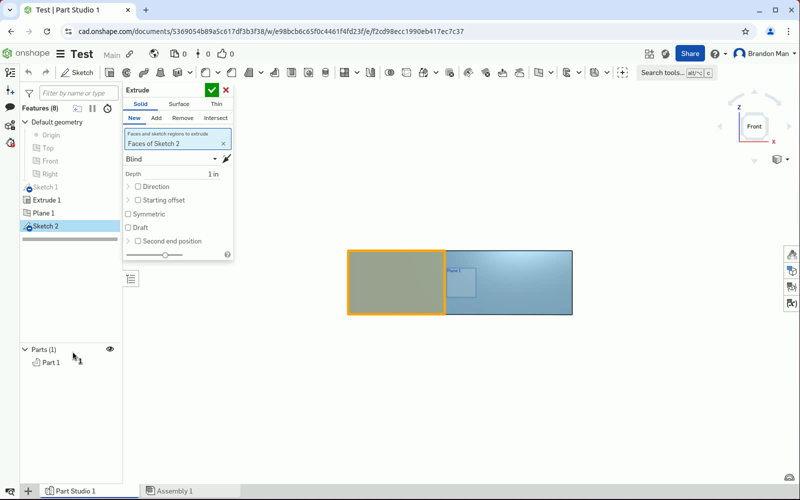
mouse_move(143, 106)
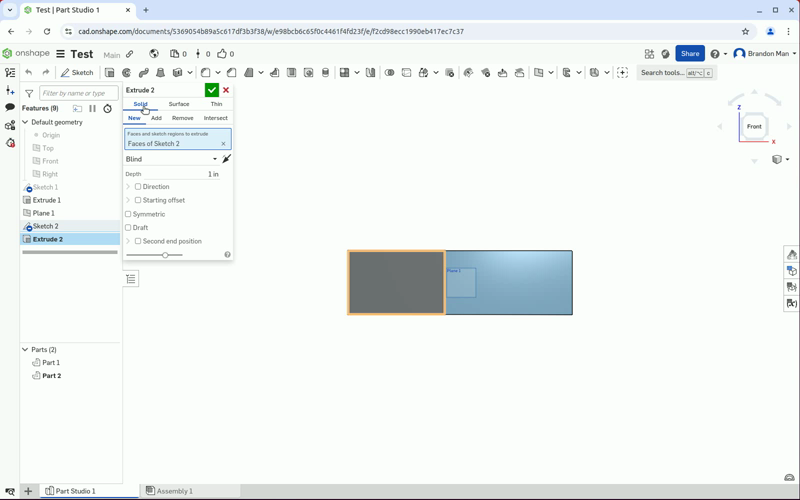
click(143, 106)
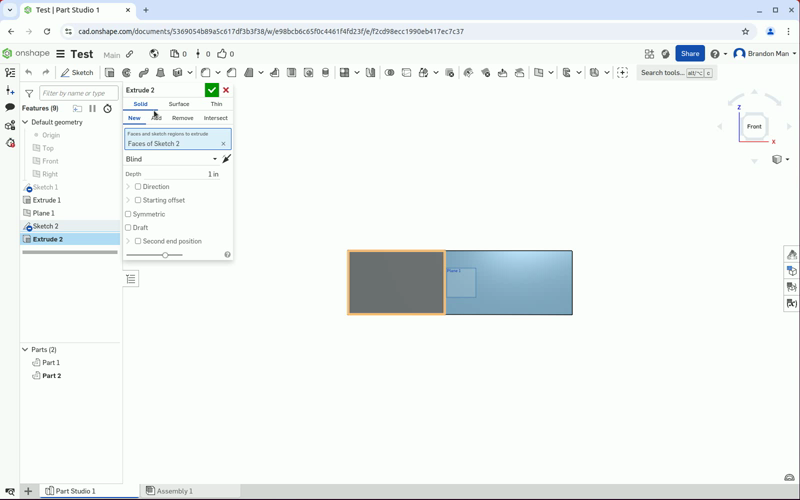
mouse_move(186, 120)
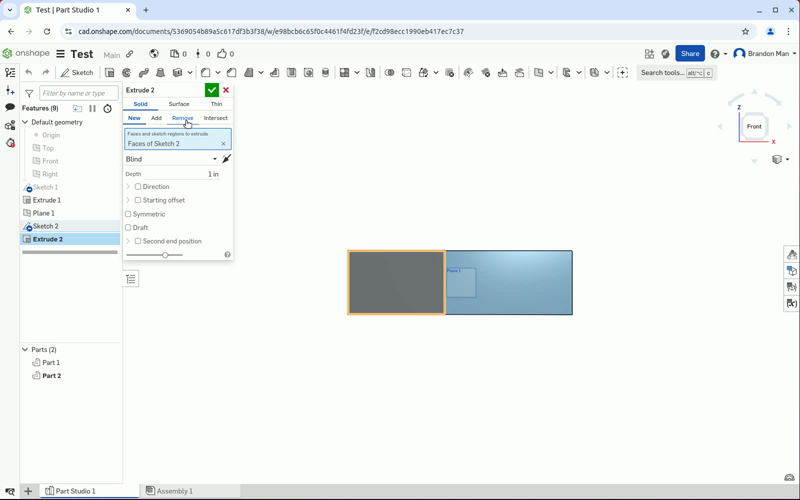
click(186, 120)
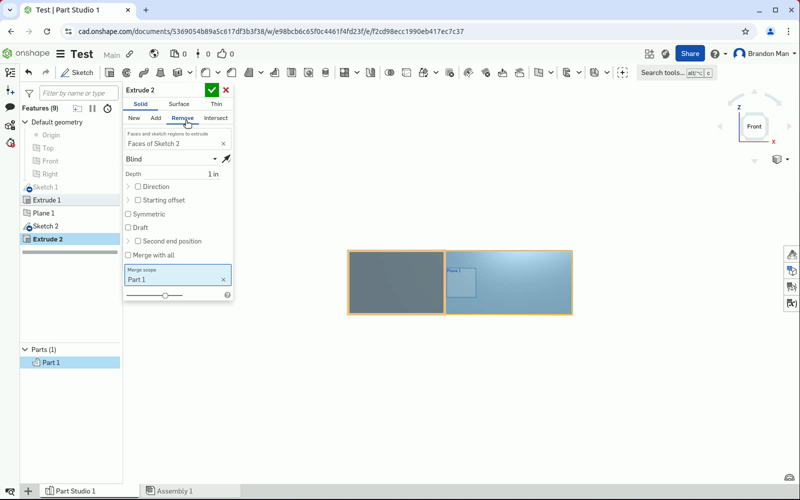
key(tab, 4)
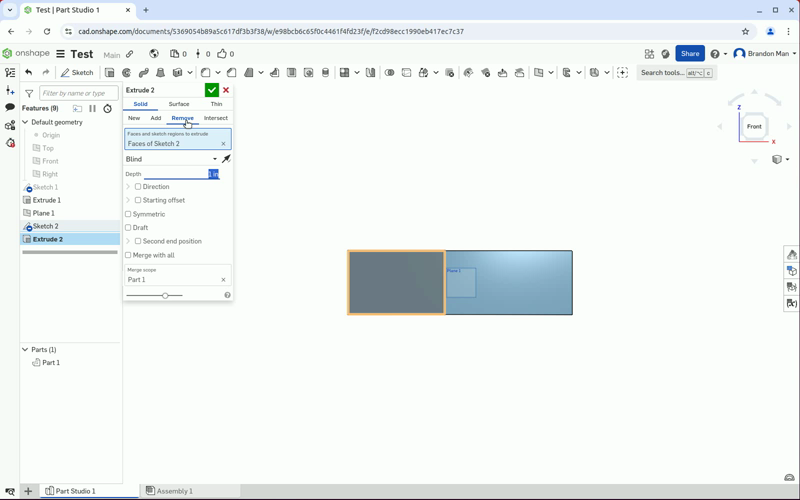
text(11.554)
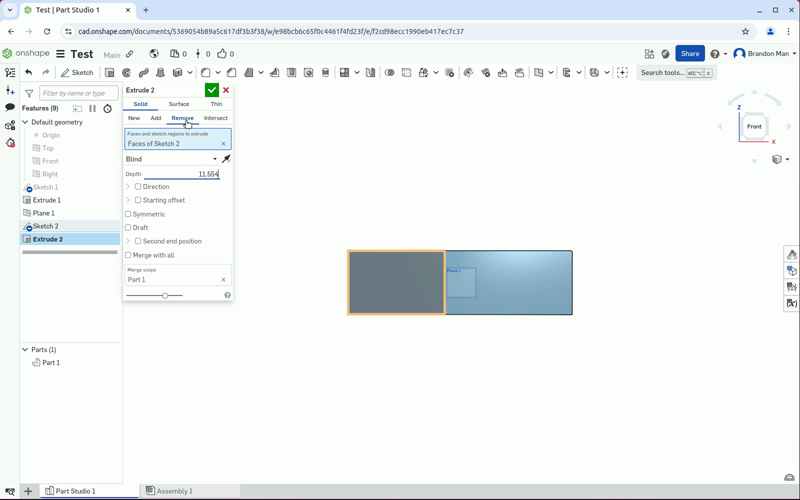
key(tab, 6)
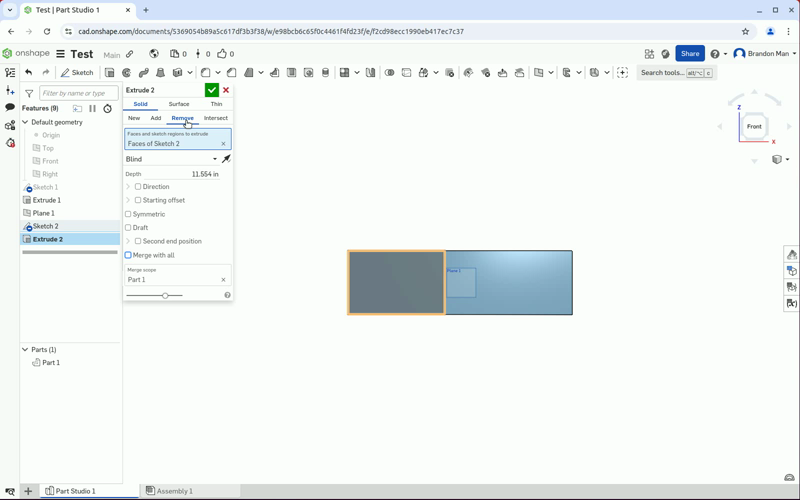
key(space)
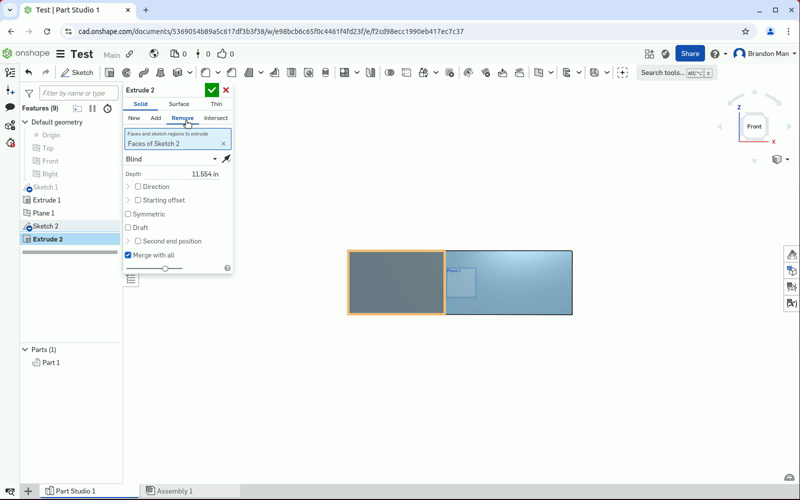
key(enter)
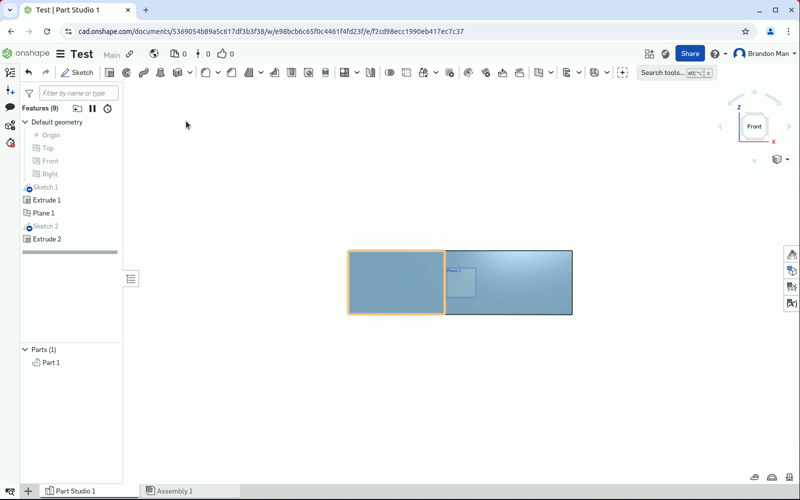
key(shift+h)
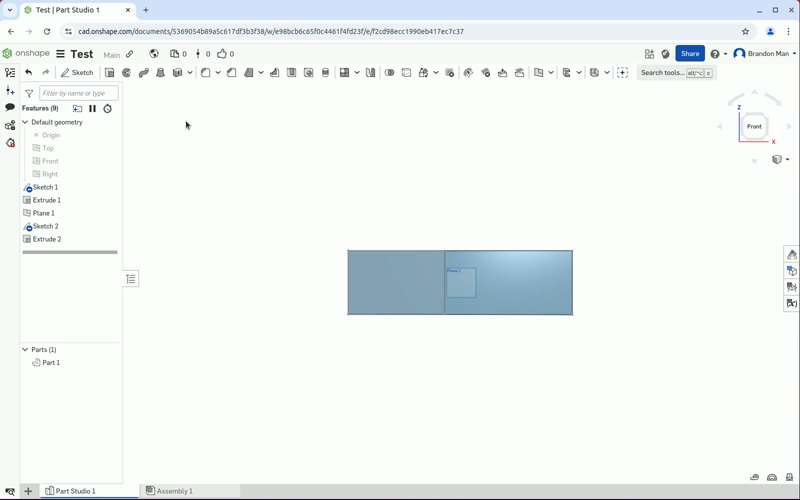
key(shift+h)
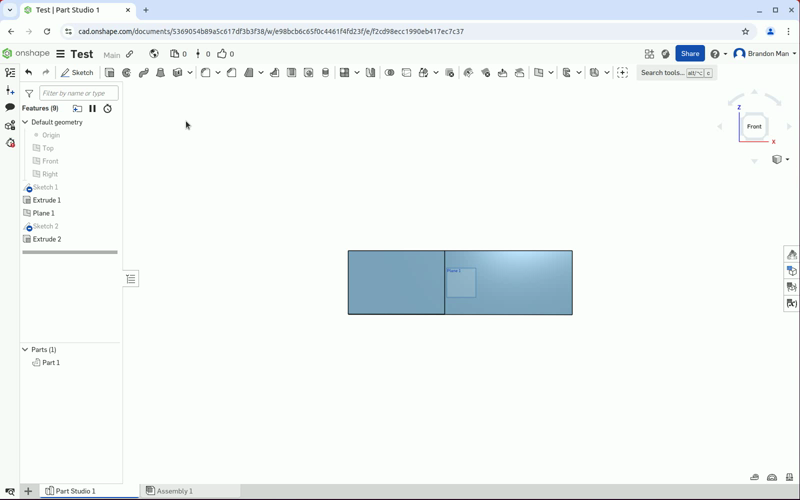
mouse_move(73, 189)
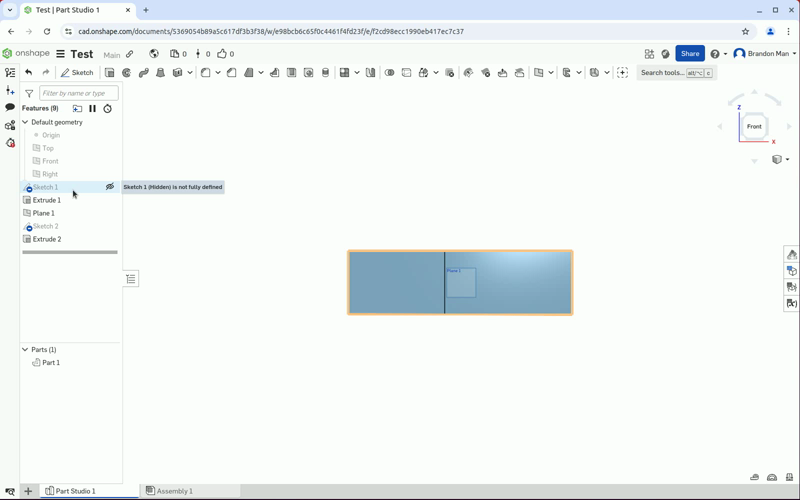
click(73, 189)
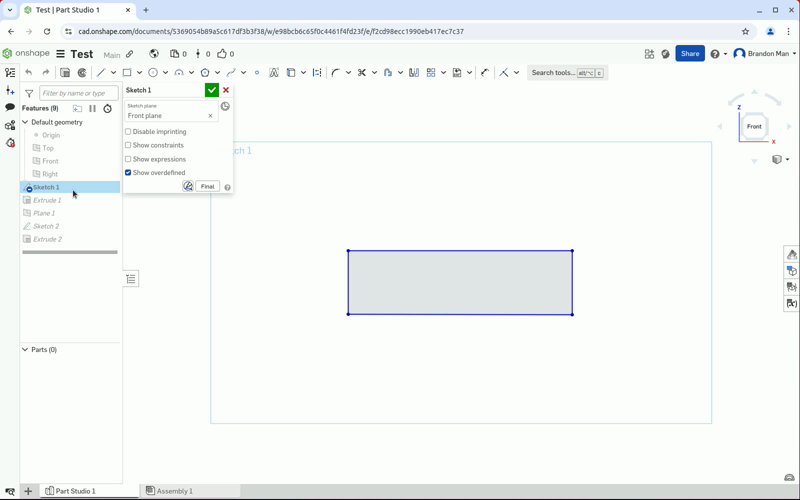
mouse_move(229, 92)
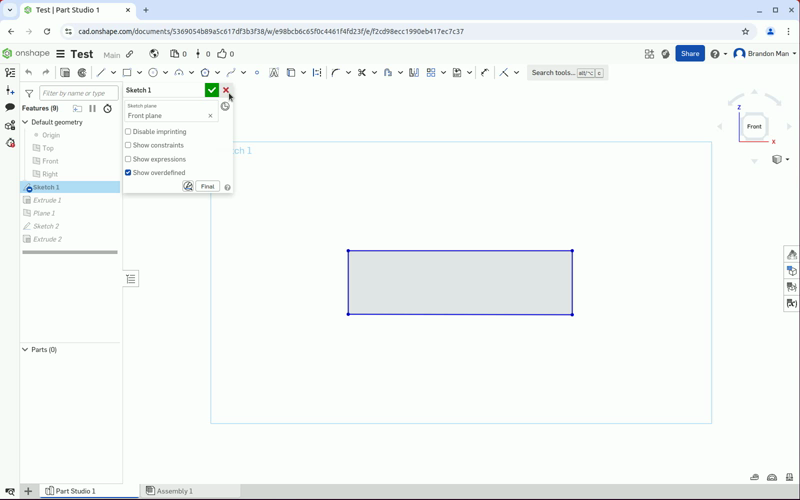
click(229, 92)
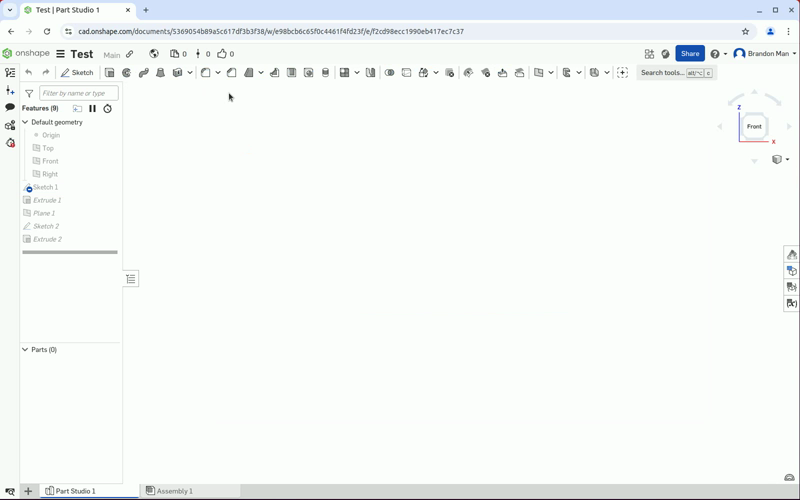
key(shift+s)
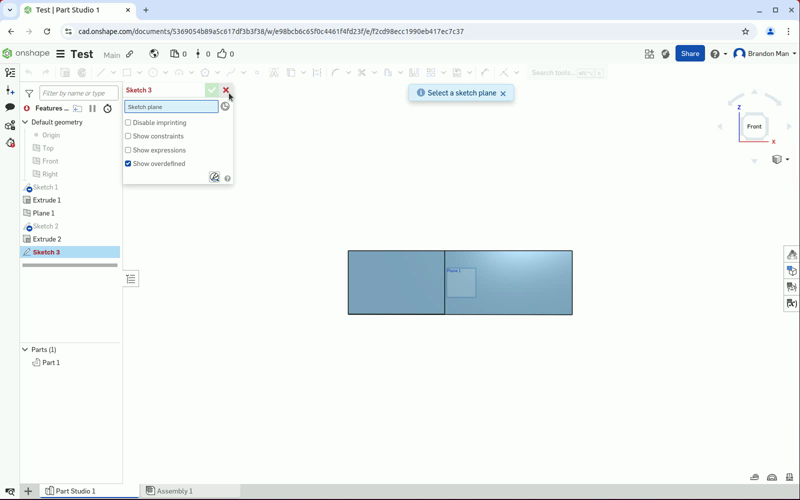
mouse_move(73, 215)
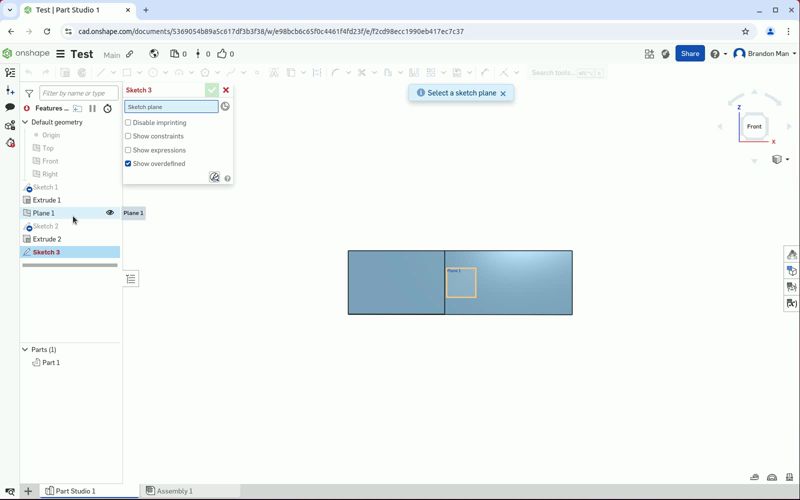
click(73, 215)
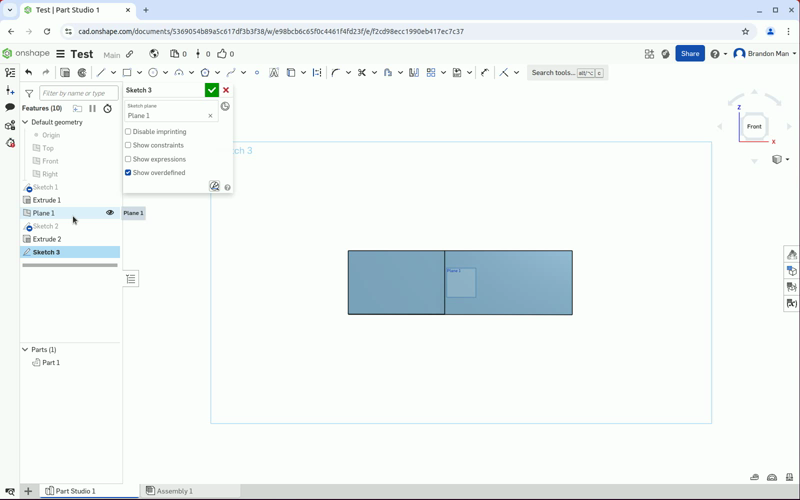
mouse_move(73, 352)
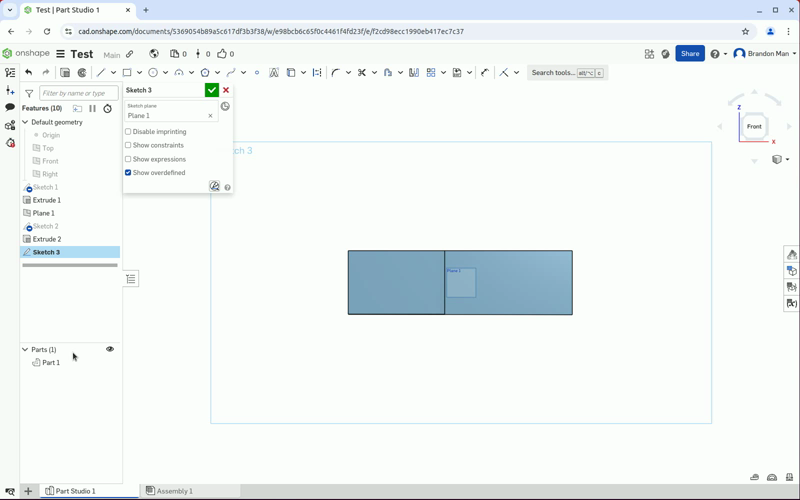
key(y)
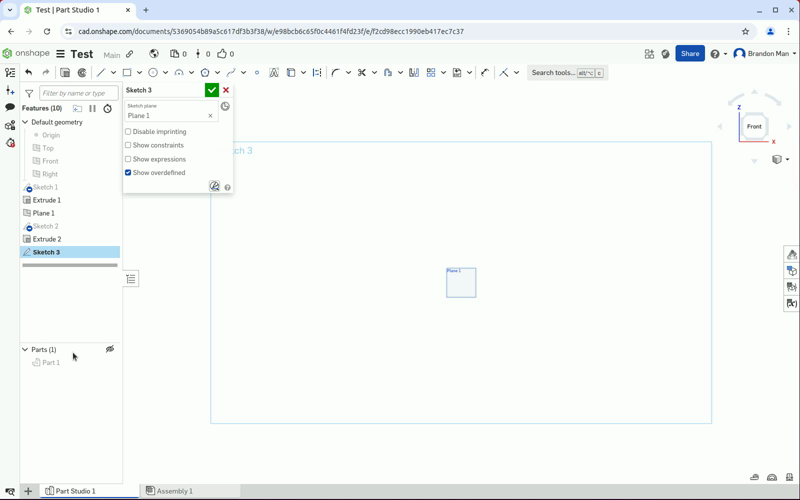
key(c)
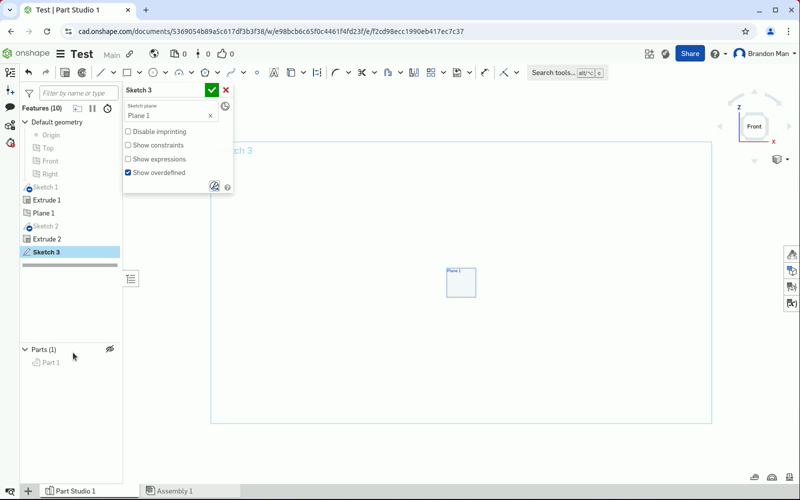
key_down(shift)
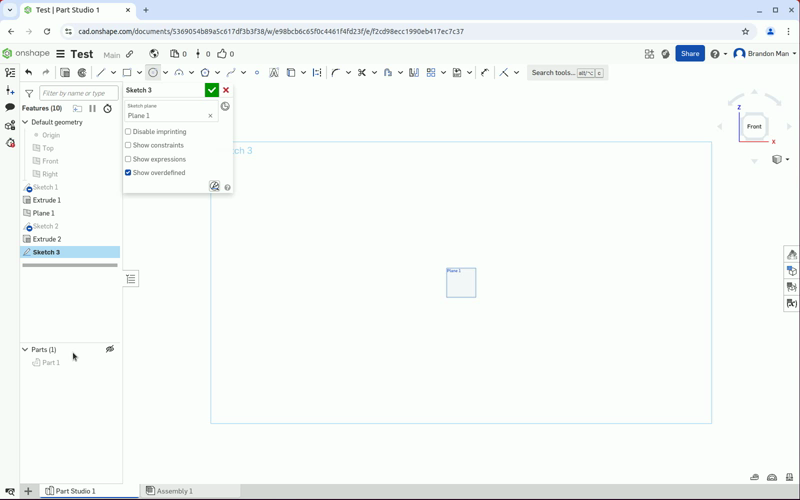
mouse_move(477, 282)
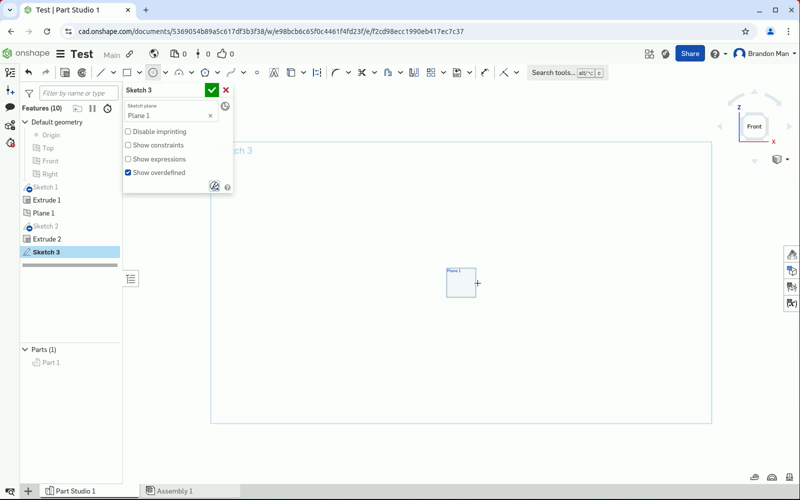
click(477, 282)
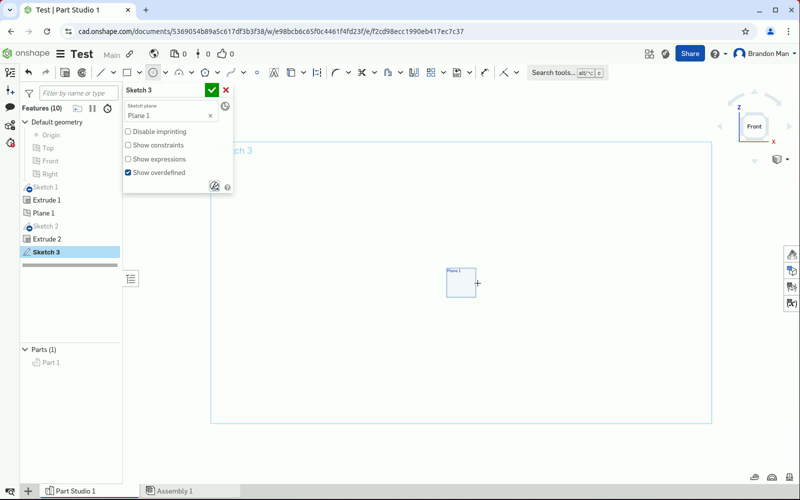
key_up(shift)
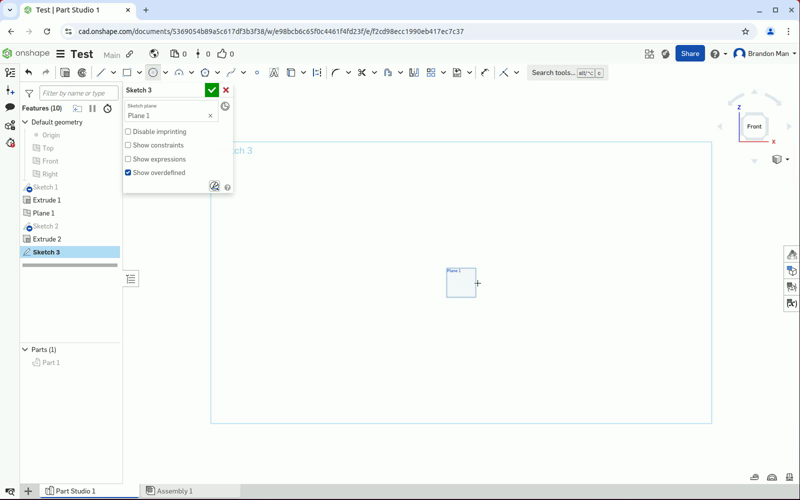
mouse_move(491, 282)
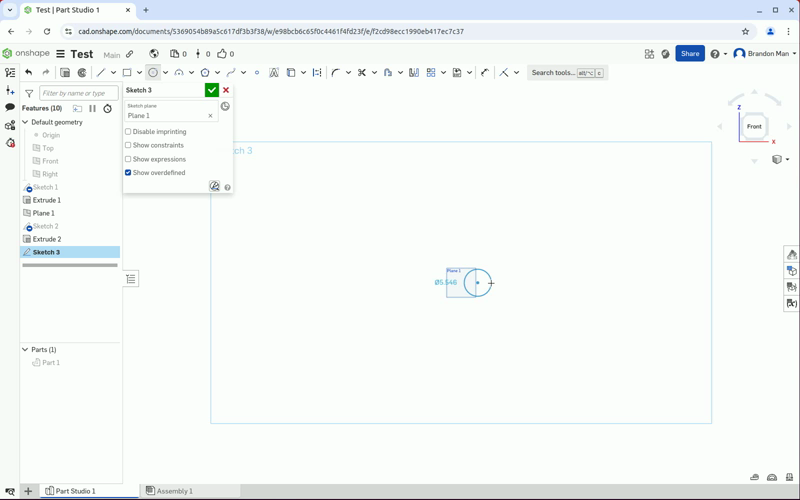
click(491, 282)
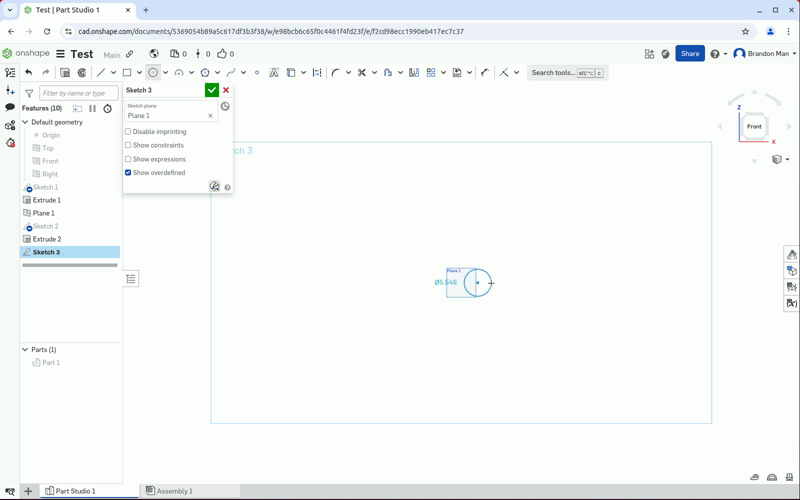
key(esc)
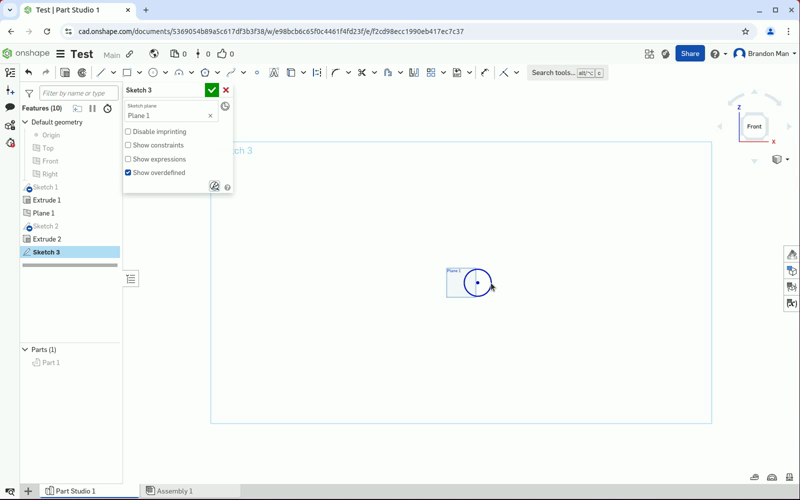
mouse_move(486, 275)
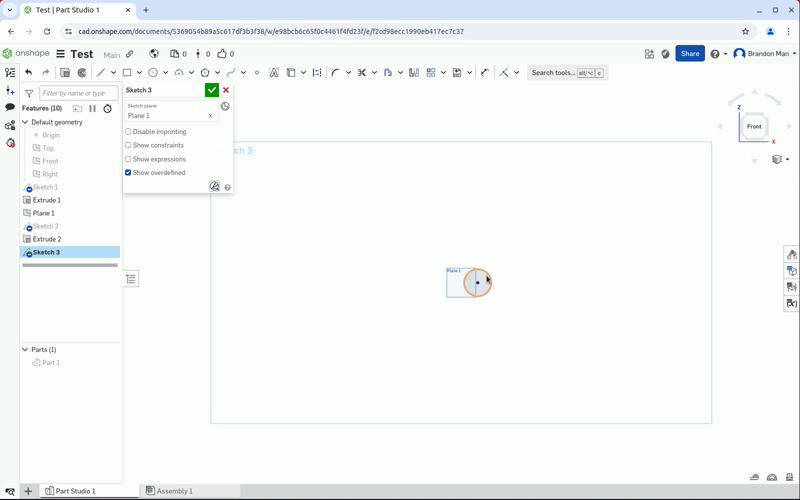
scroll(6)
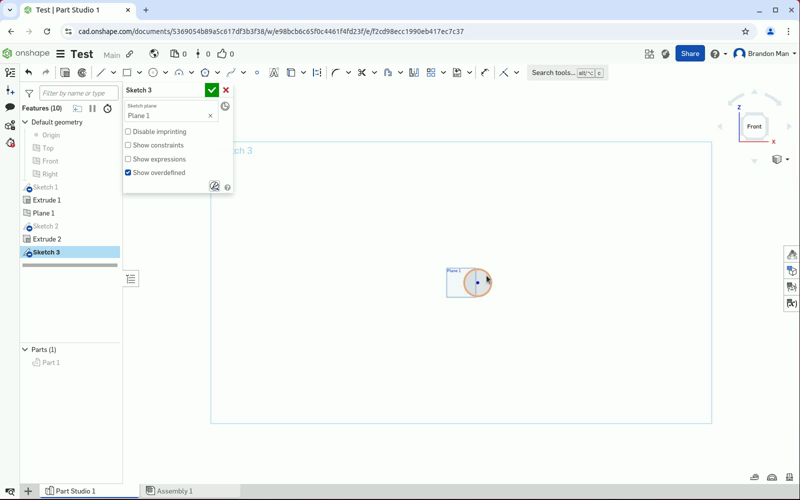
scroll(6)
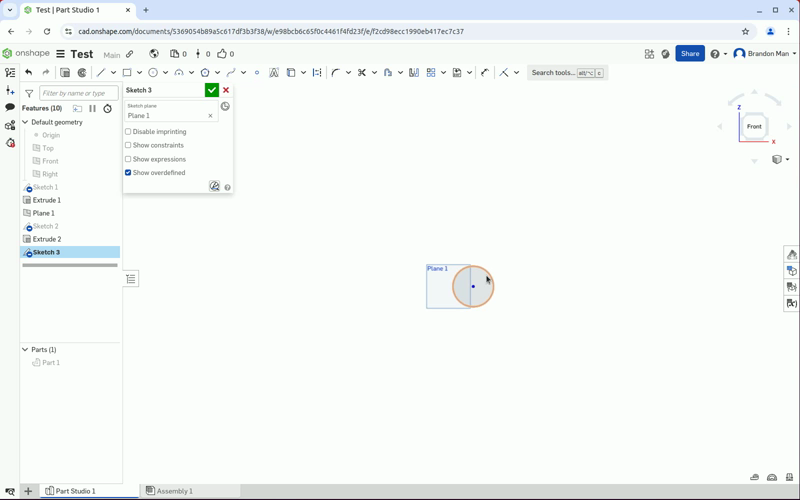
scroll(6)
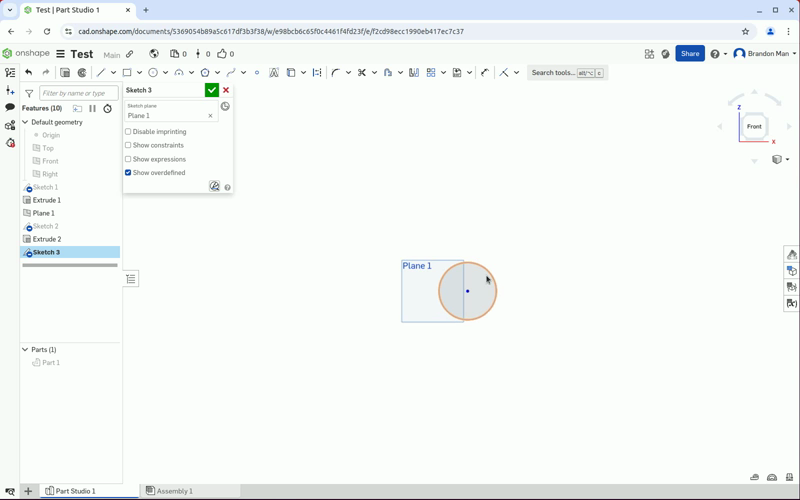
scroll(6)
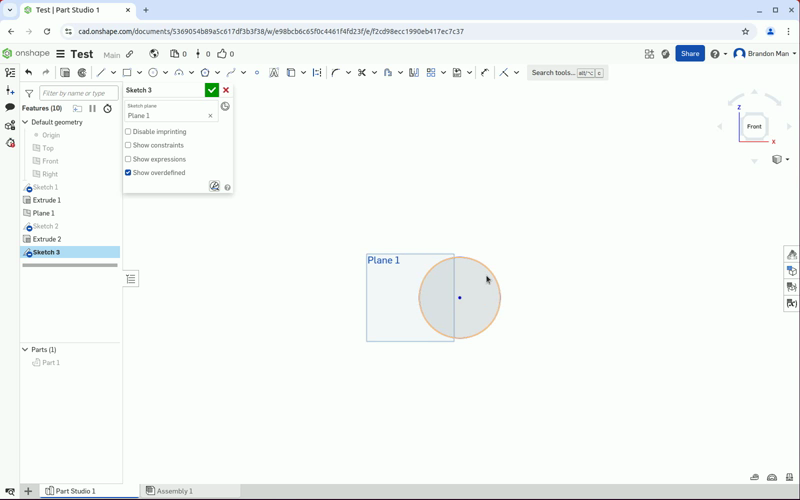
scroll(6)
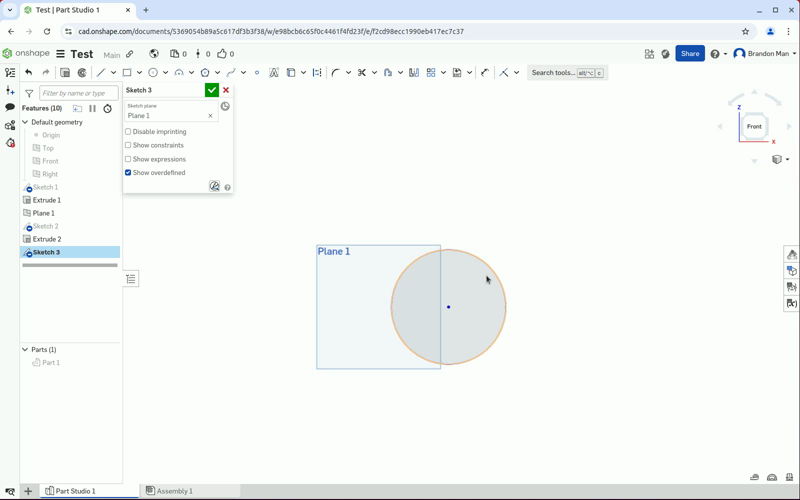
scroll(6)
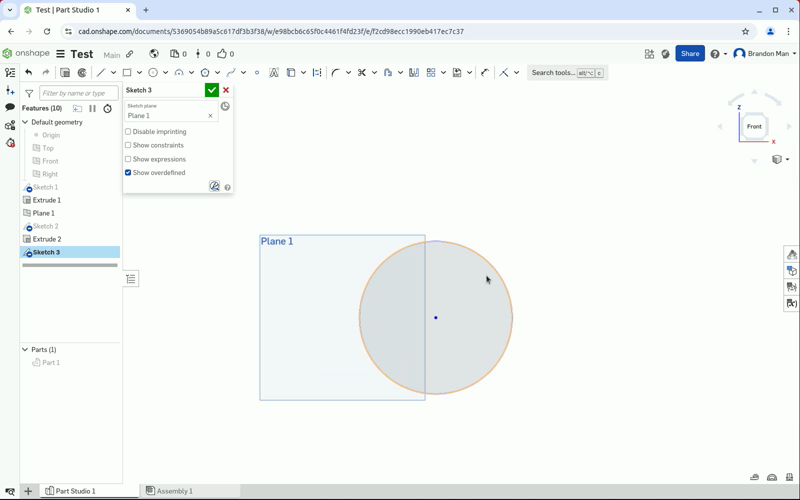
scroll(6)
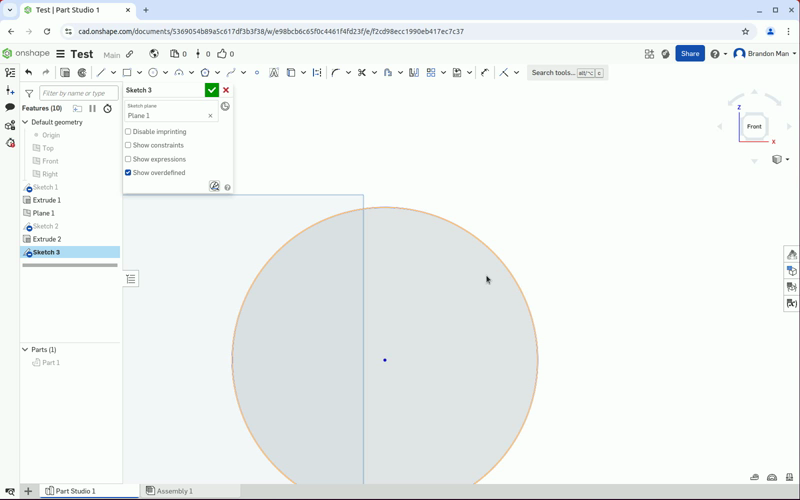
click(486, 275)
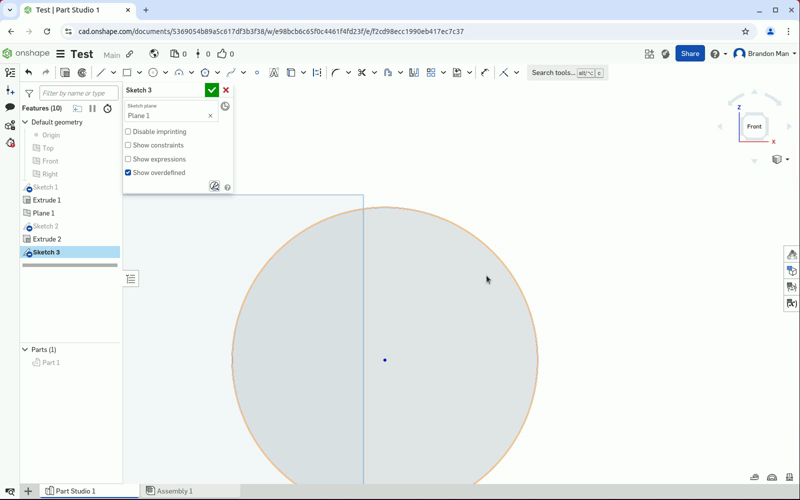
scroll(-6)
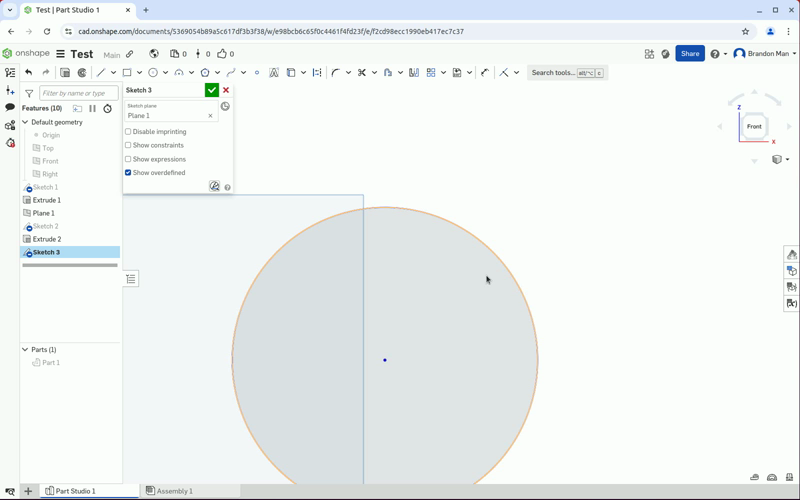
scroll(-6)
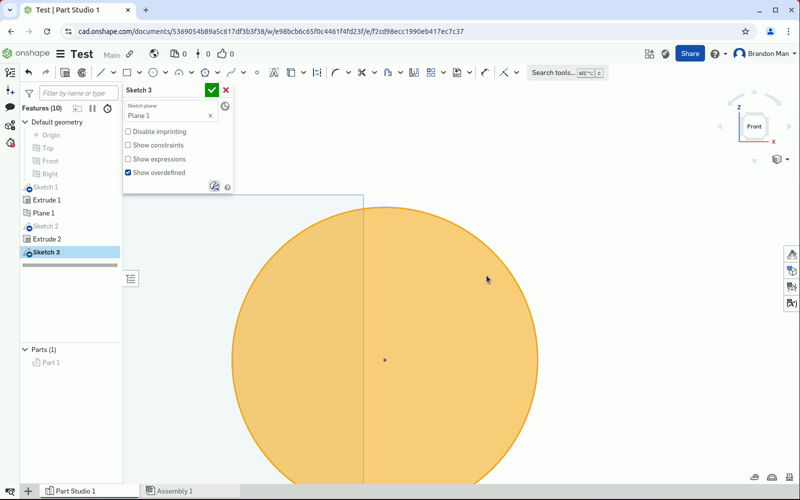
scroll(-6)
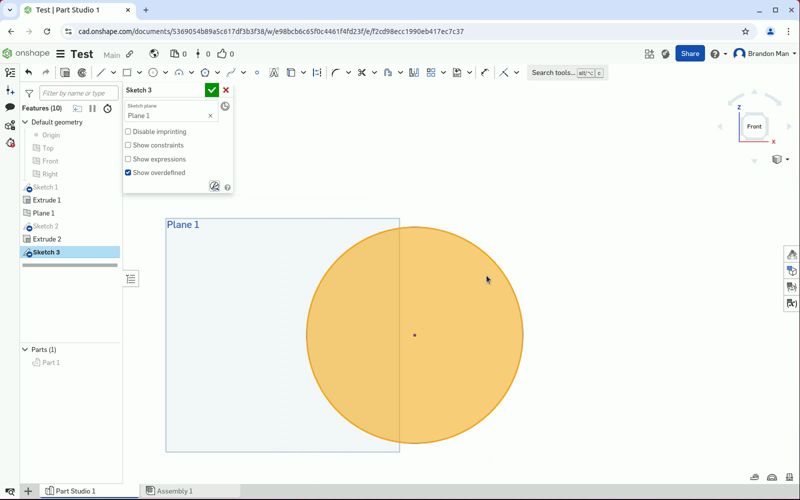
scroll(-6)
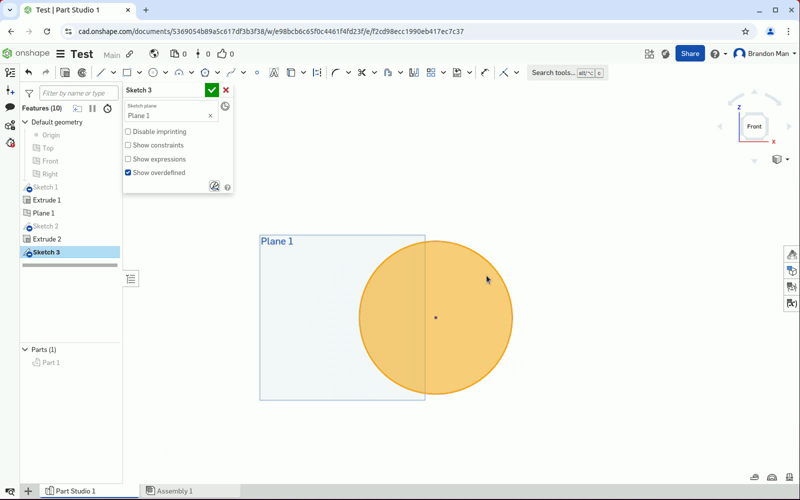
scroll(-6)
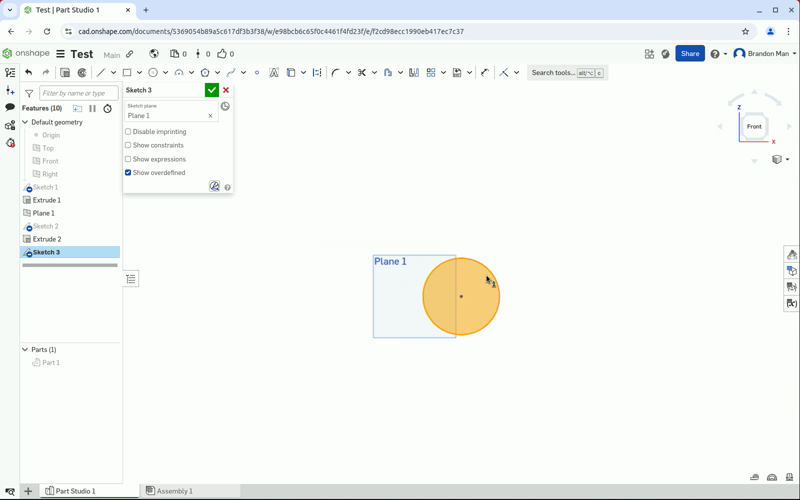
scroll(-6)
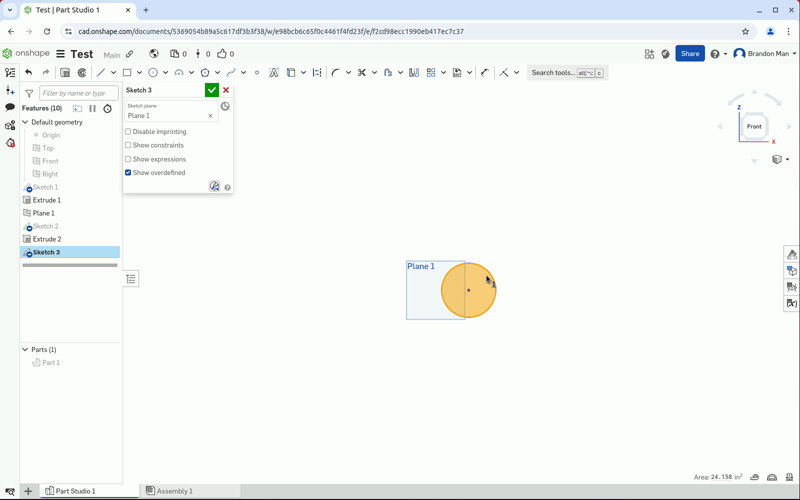
scroll(-6)
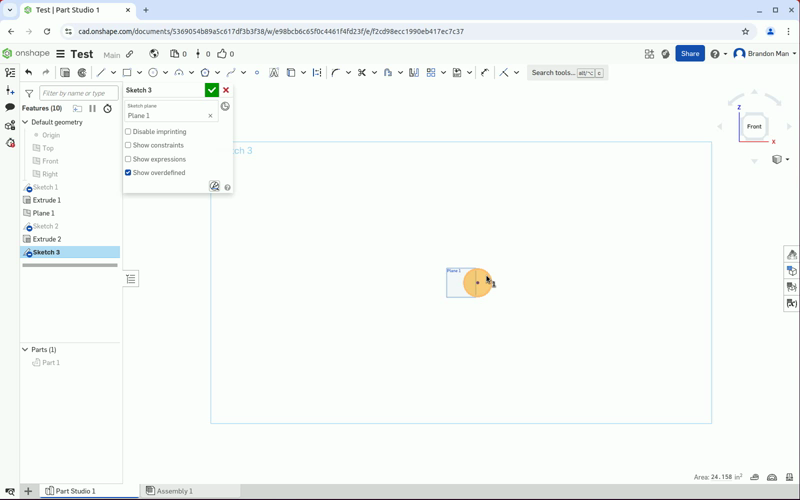
mouse_move(73, 352)
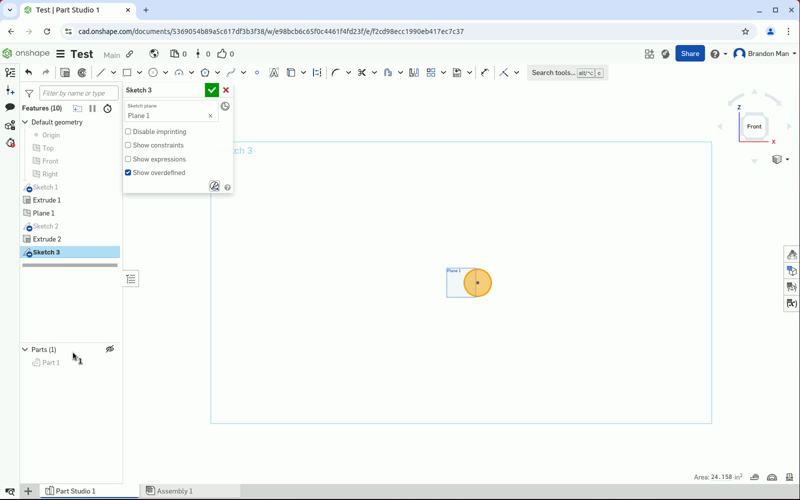
key(shift+y)
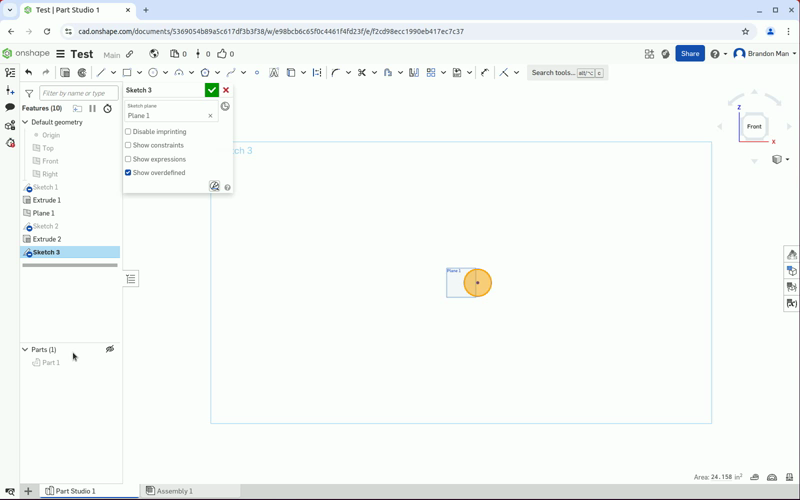
key(shift+e)
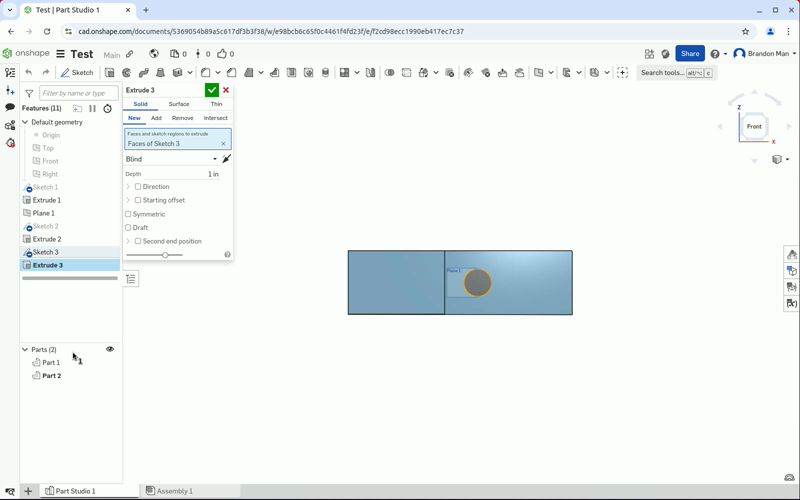
mouse_move(143, 106)
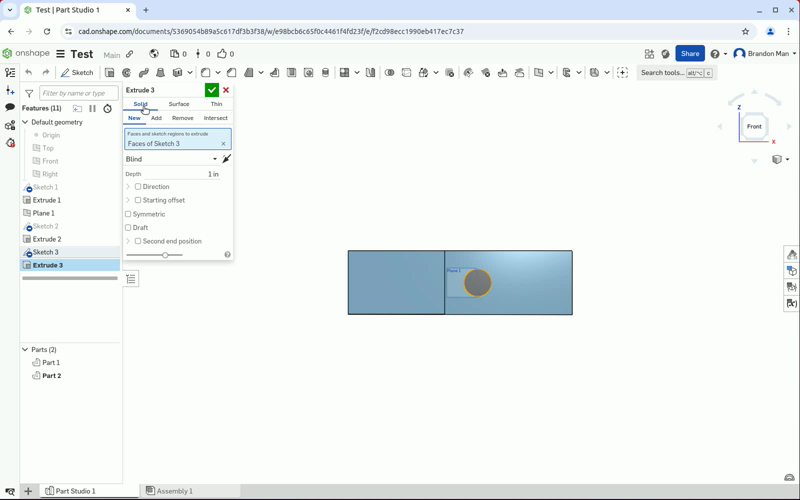
click(143, 106)
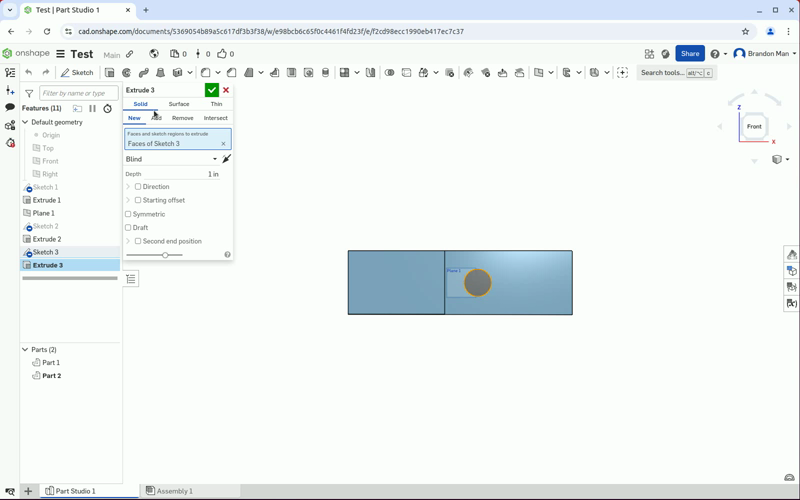
mouse_move(186, 120)
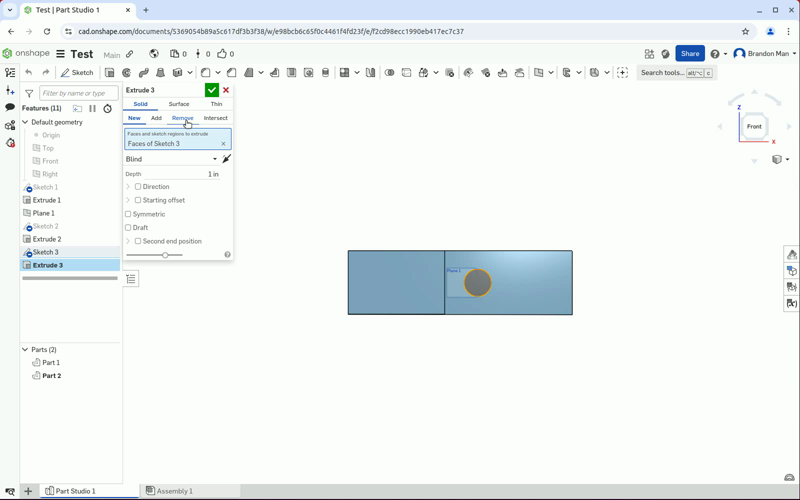
click(186, 120)
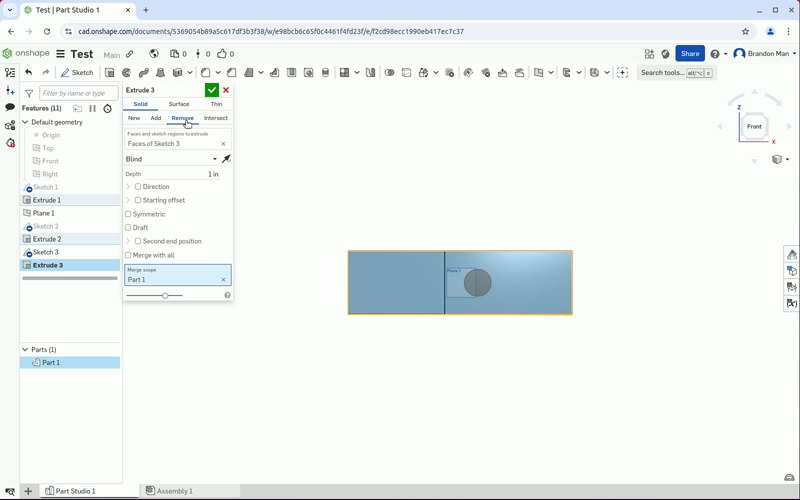
key(tab, 4)
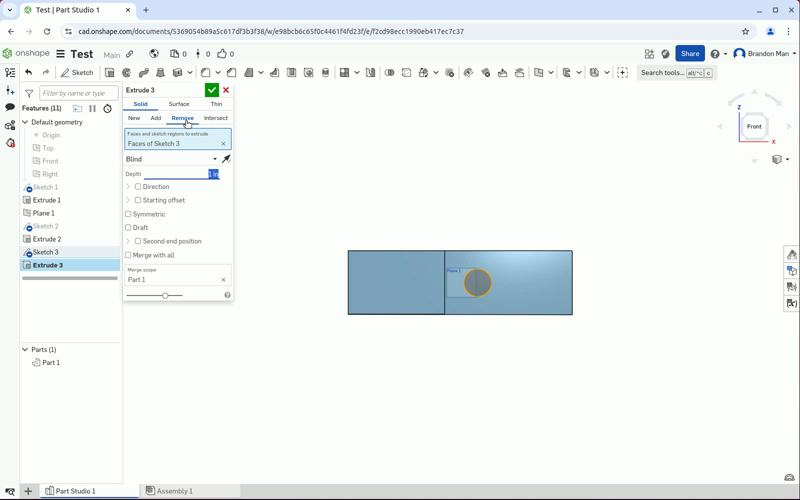
text(18.294)
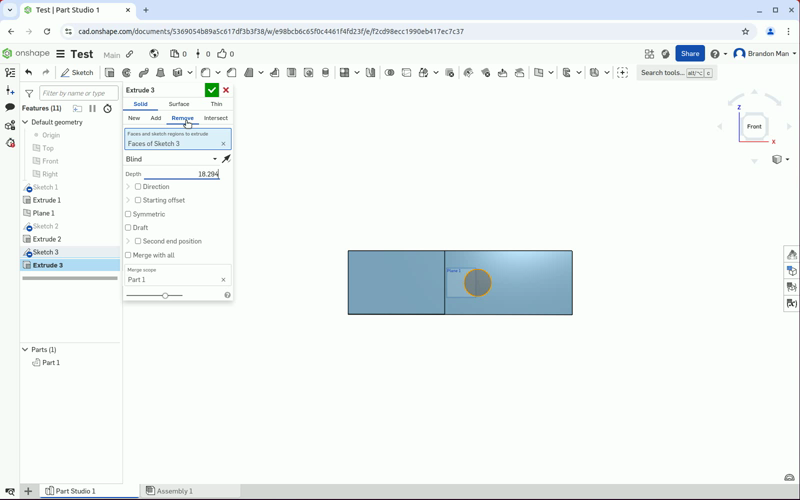
key(tab, 6)
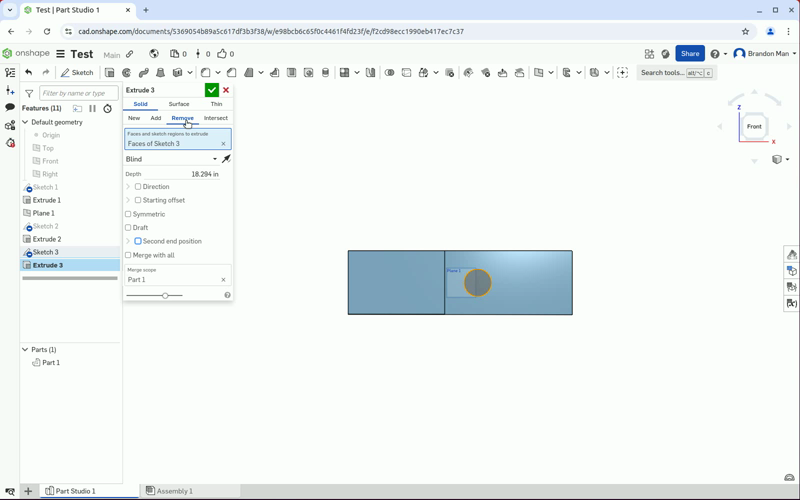
key(space)
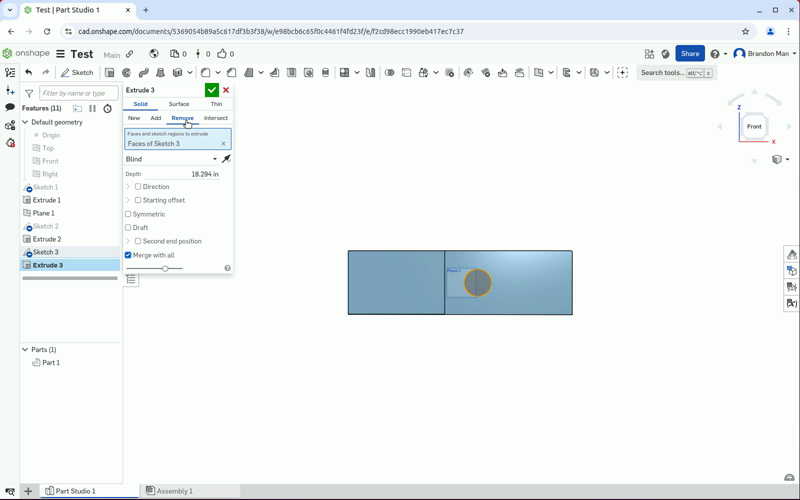
key(enter)
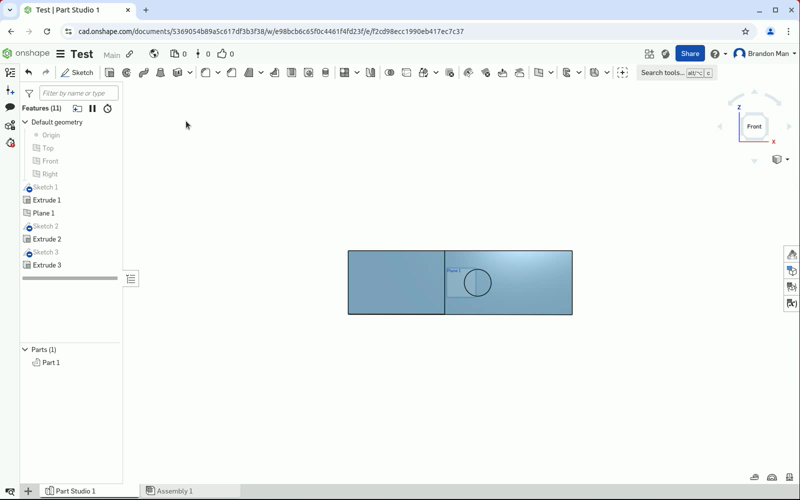
key(shift+h)
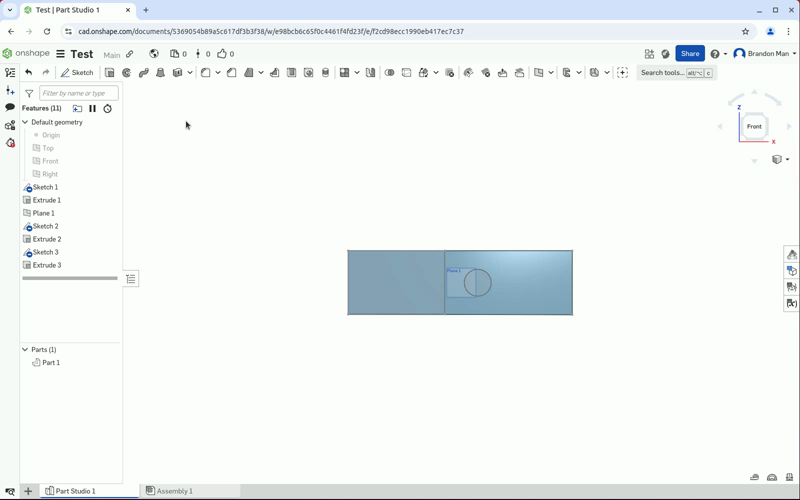
key(shift+h)
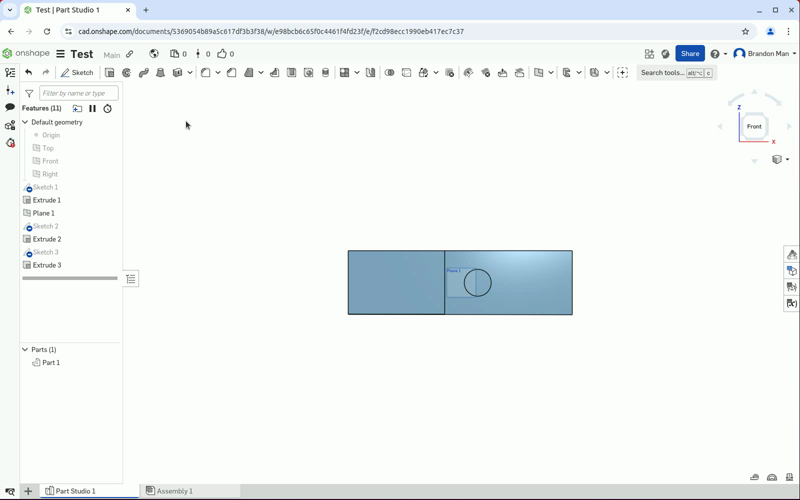
mouse_move(73, 189)
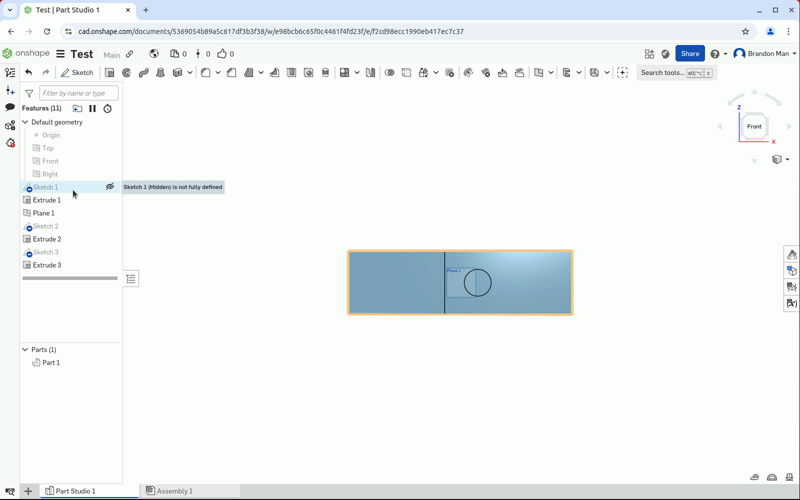
click(73, 189)
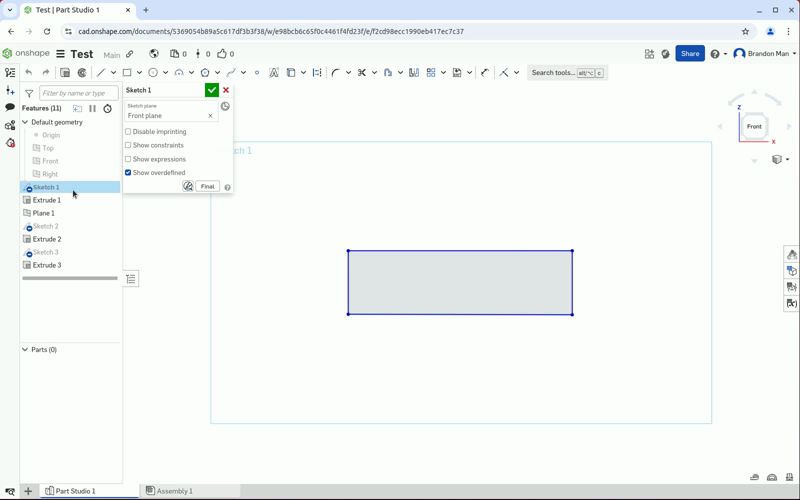
mouse_move(229, 92)
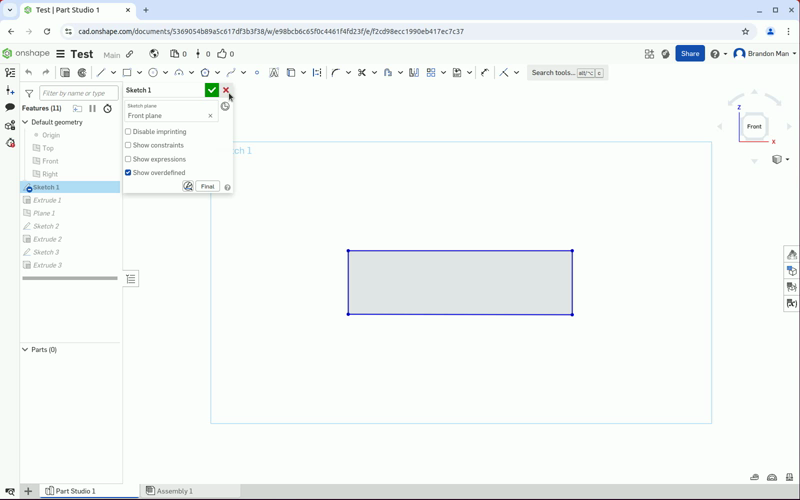
click(229, 92)
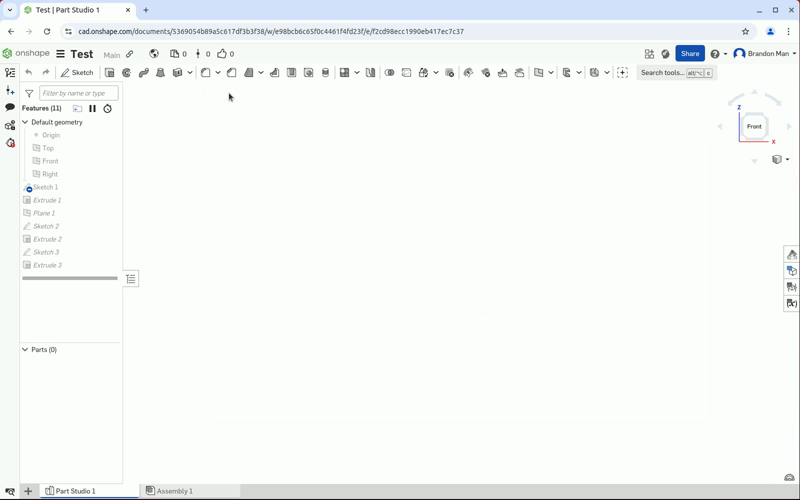
key(shift+s)
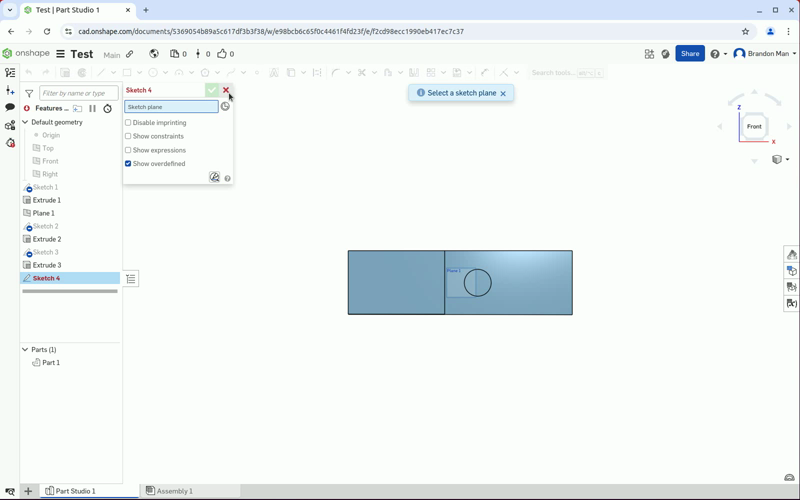
mouse_move(73, 215)
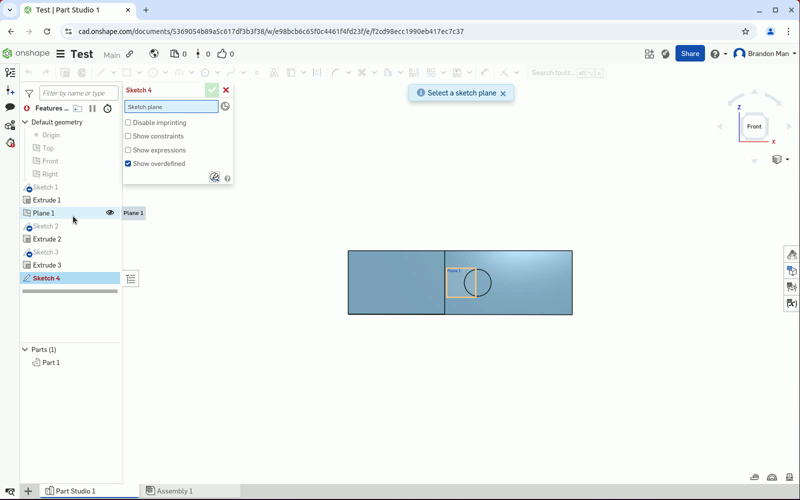
click(73, 215)
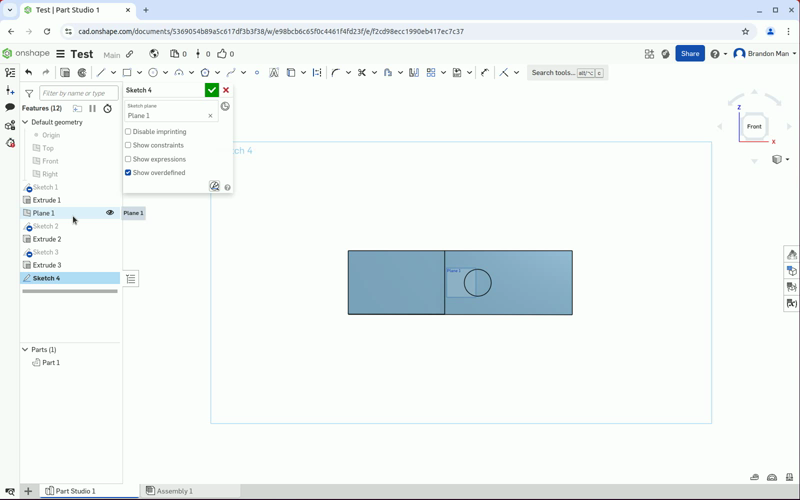
mouse_move(73, 352)
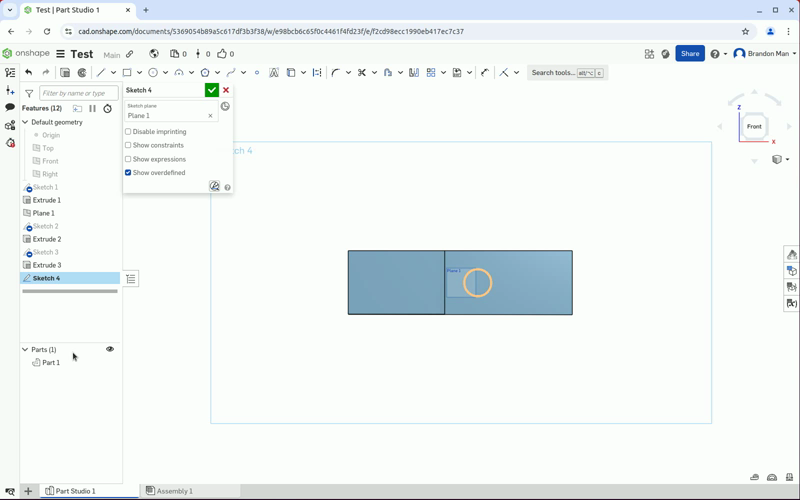
key(y)
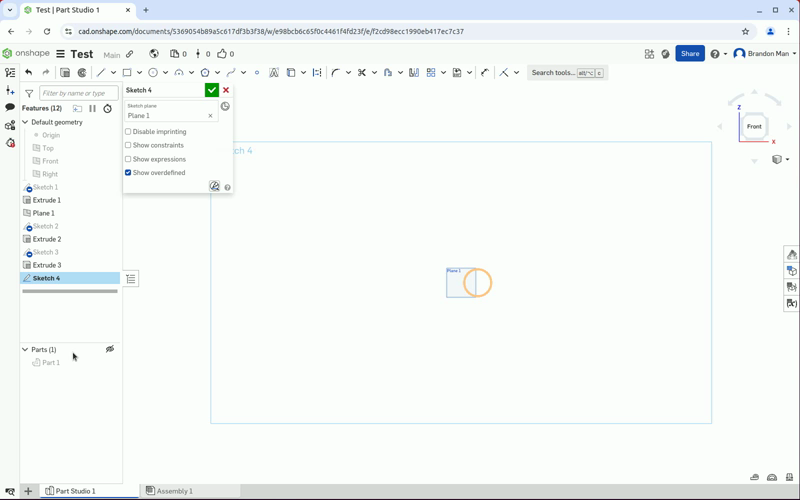
key(c)
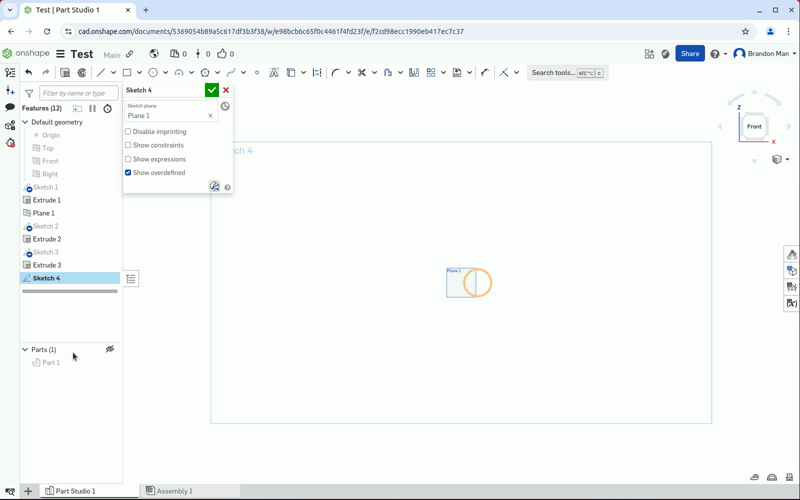
key_down(shift)
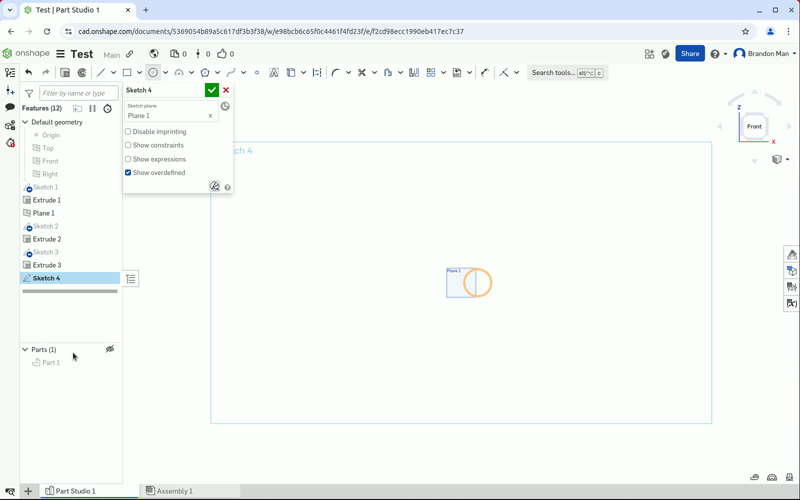
mouse_move(535, 282)
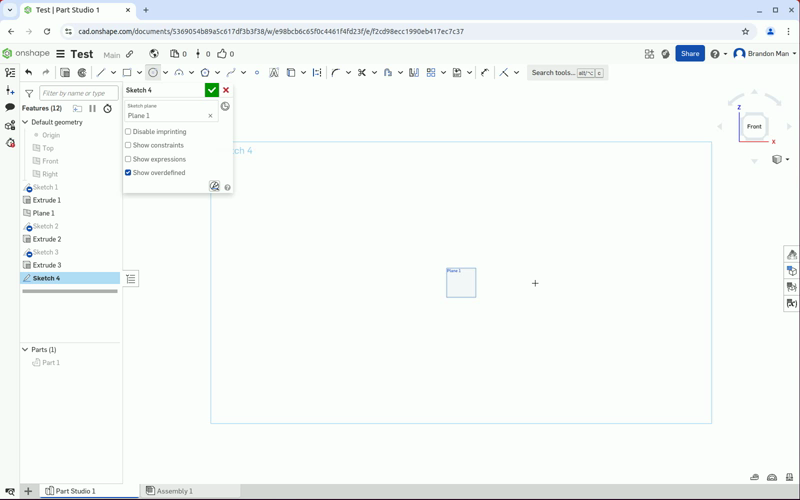
click(535, 282)
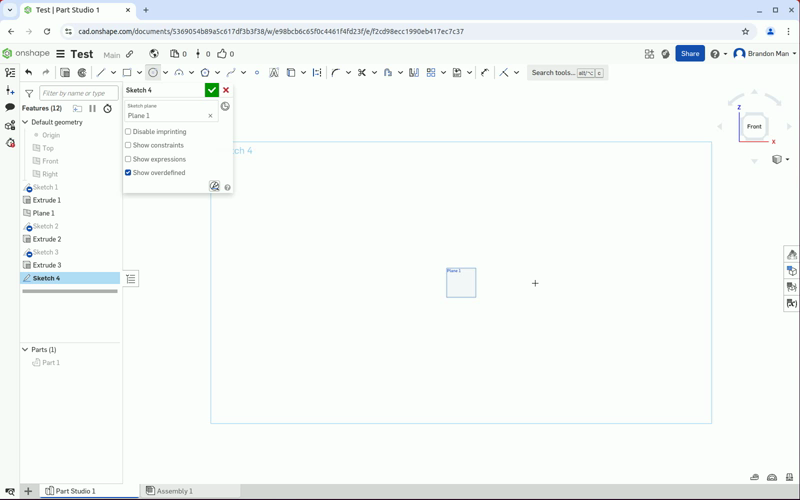
key_up(shift)
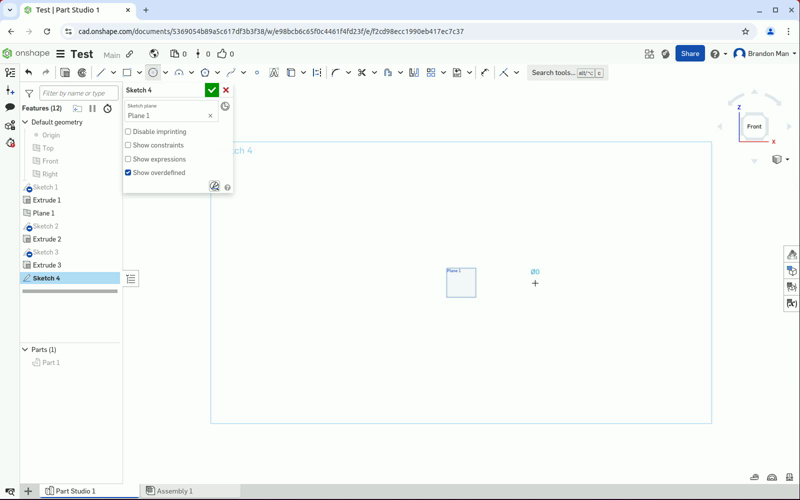
mouse_move(548, 282)
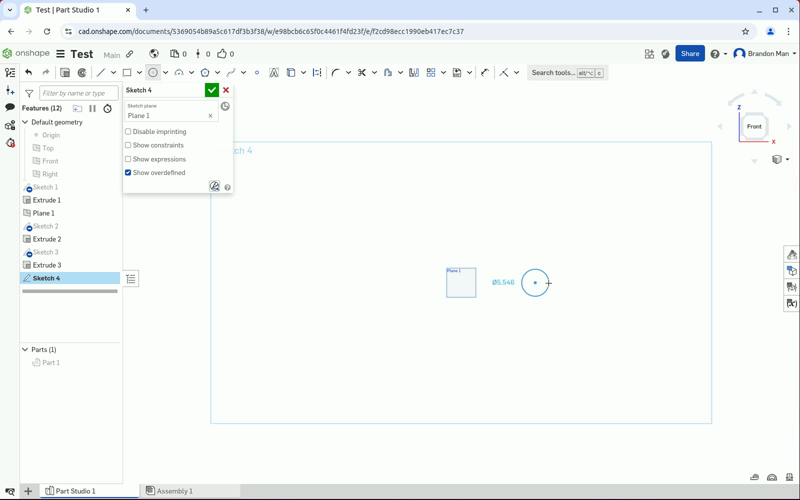
click(548, 282)
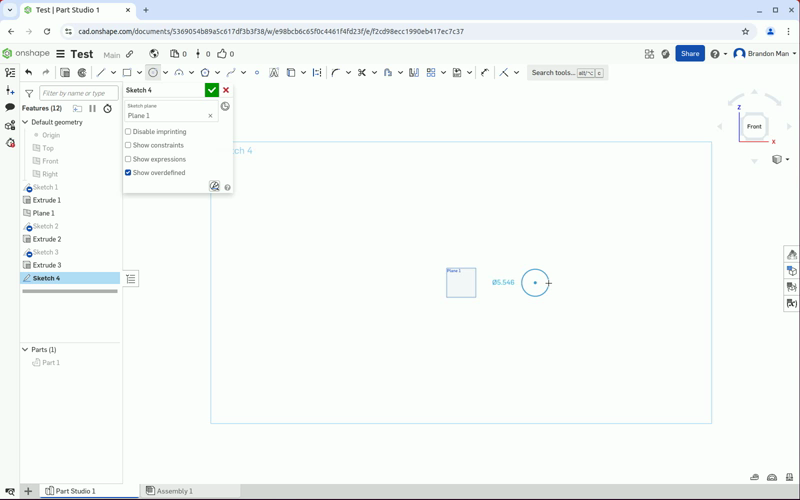
key(esc)
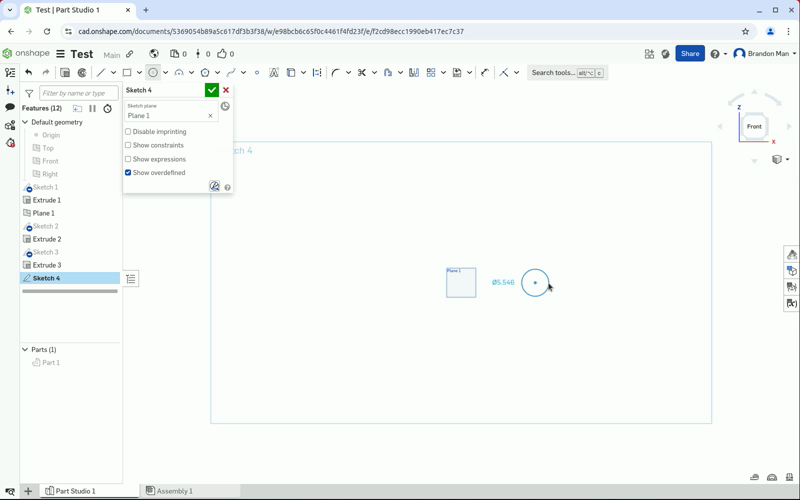
mouse_move(531, 277)
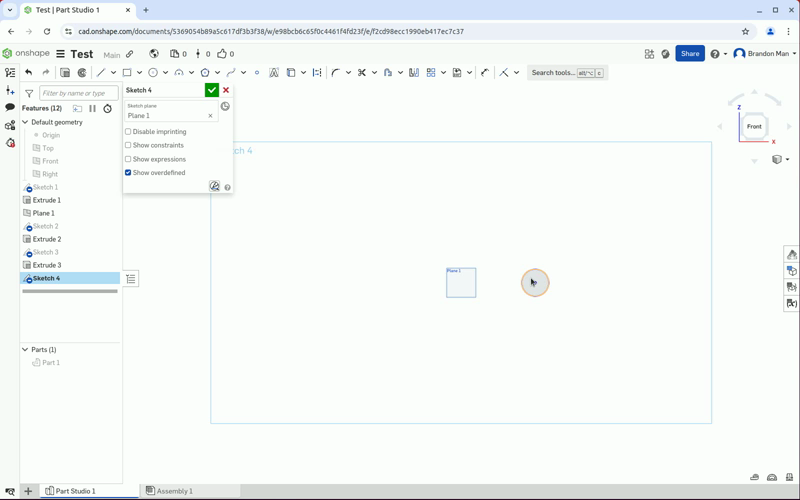
scroll(6)
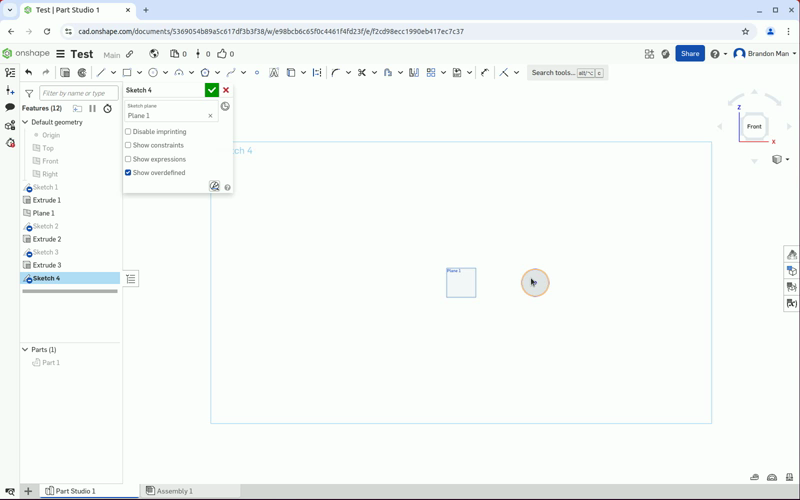
scroll(6)
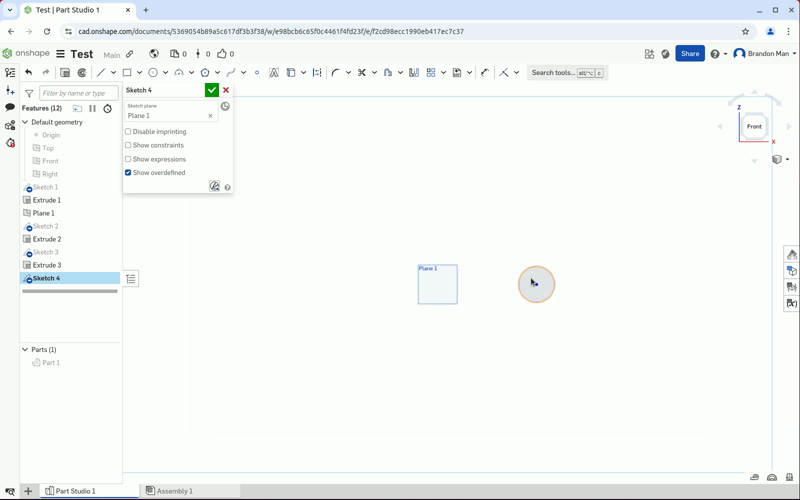
scroll(6)
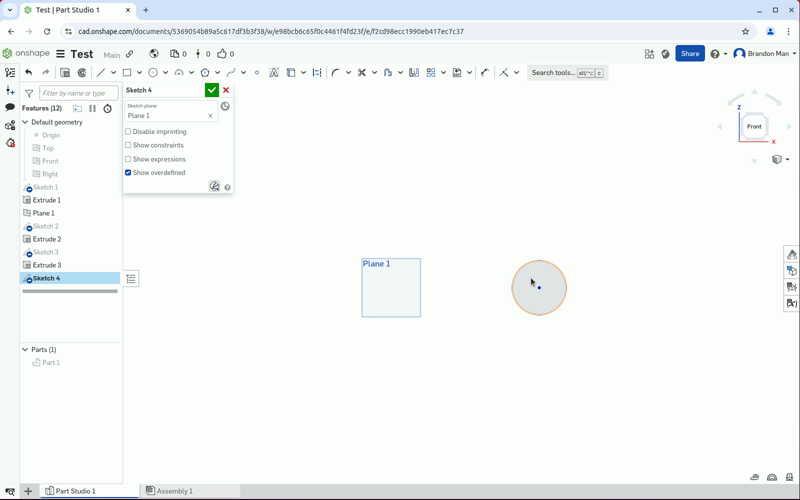
scroll(6)
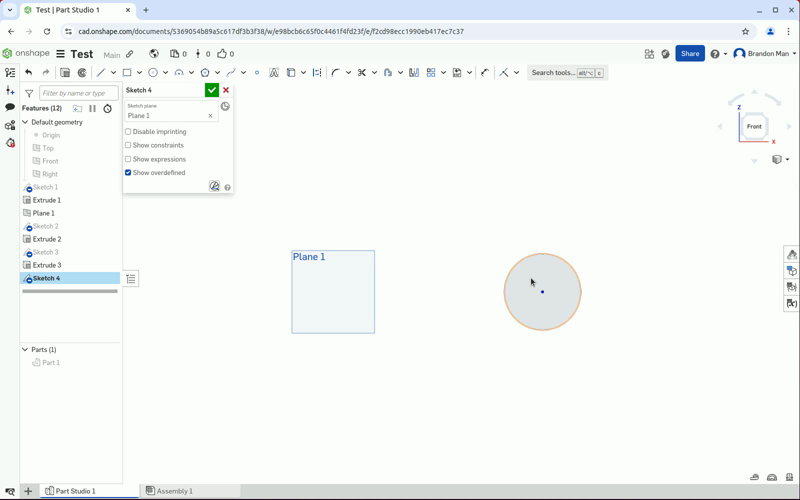
scroll(6)
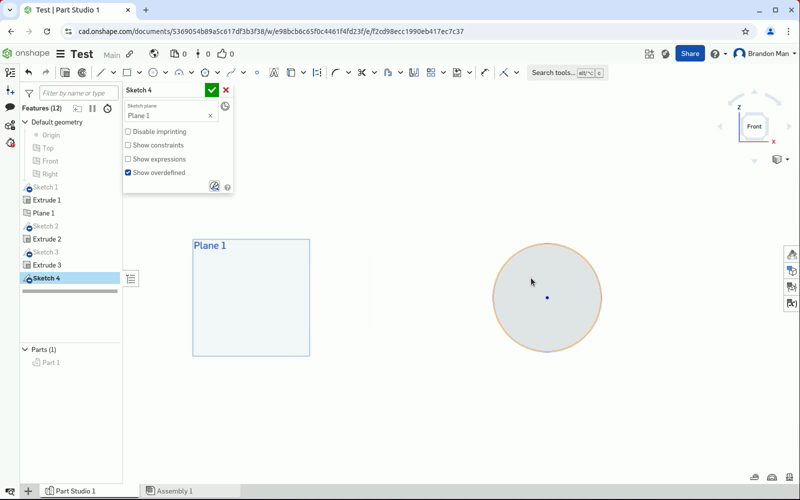
scroll(6)
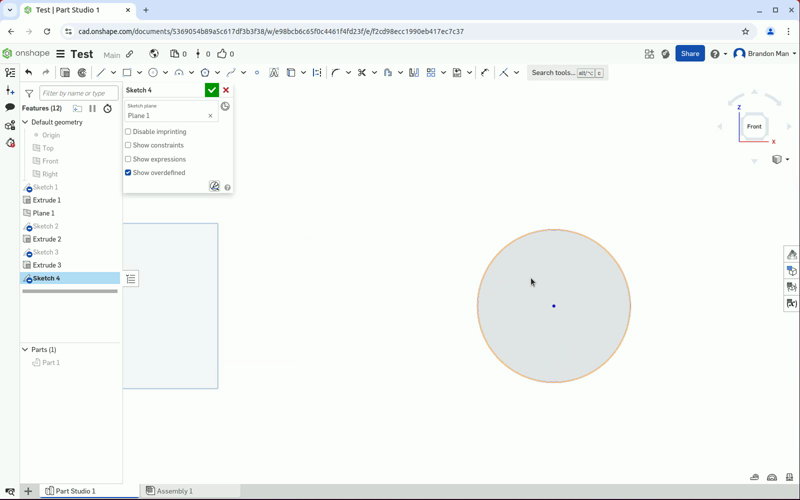
scroll(6)
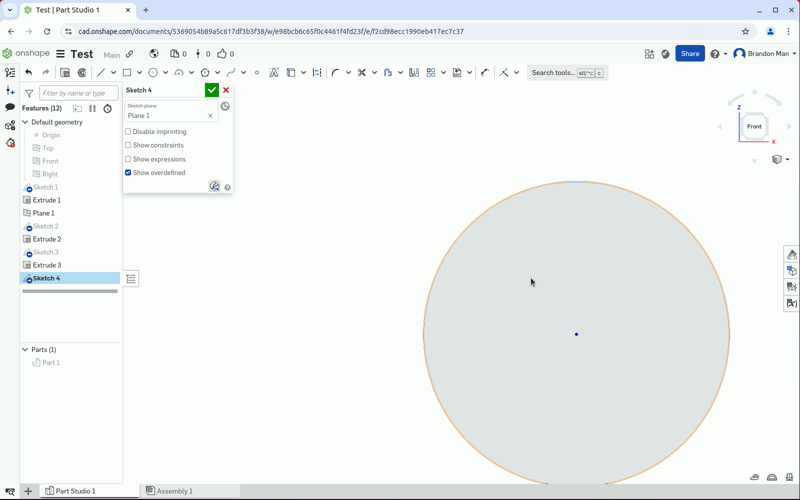
click(531, 277)
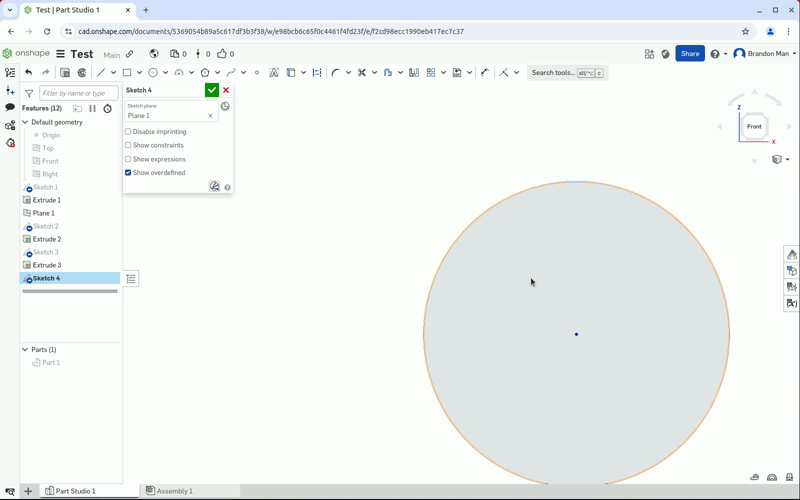
scroll(-6)
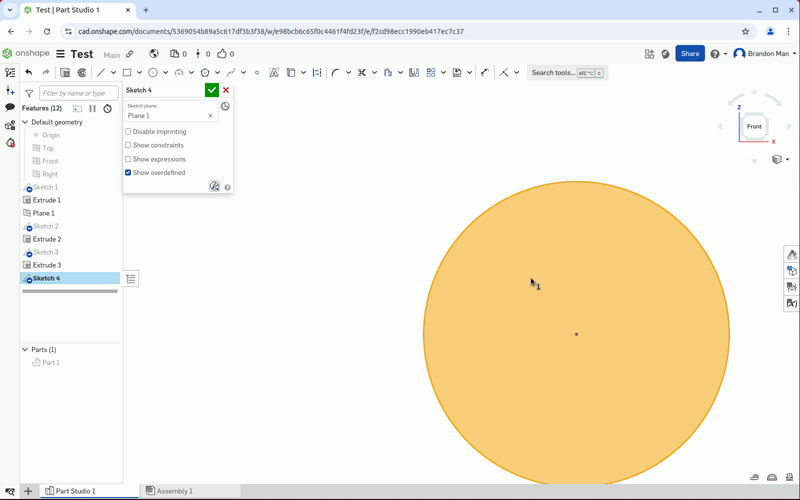
scroll(-6)
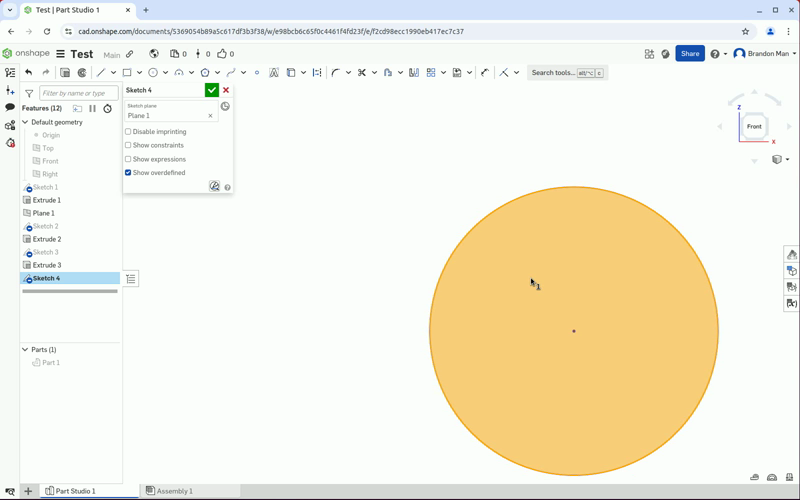
scroll(-6)
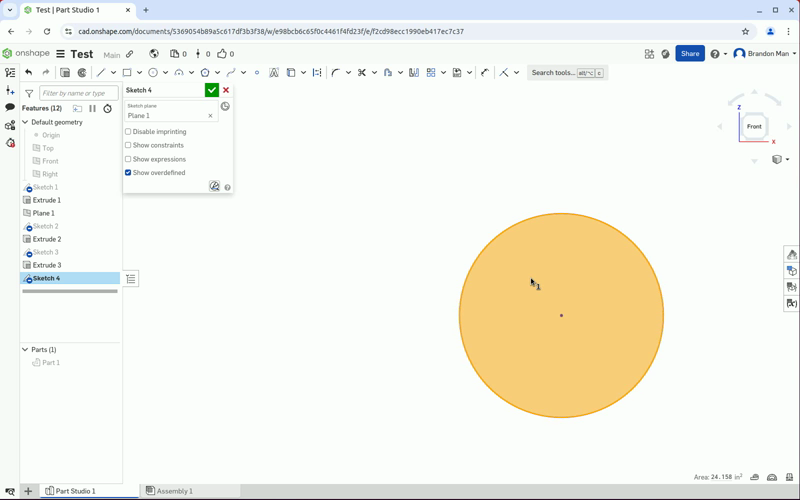
scroll(-6)
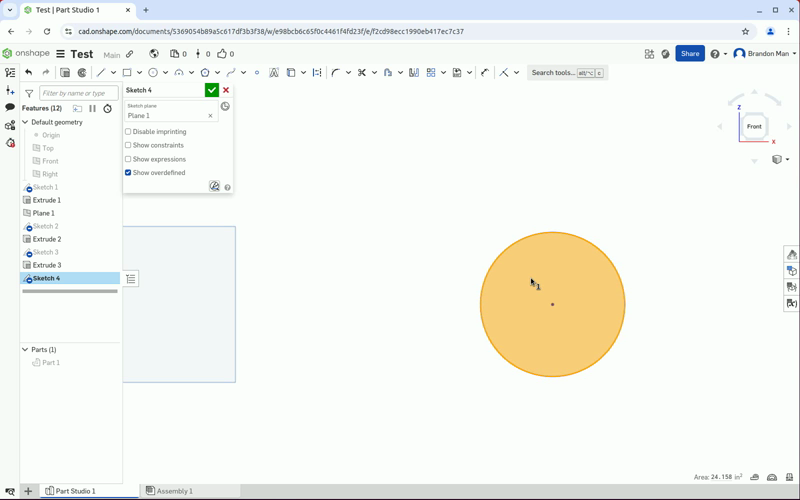
scroll(-6)
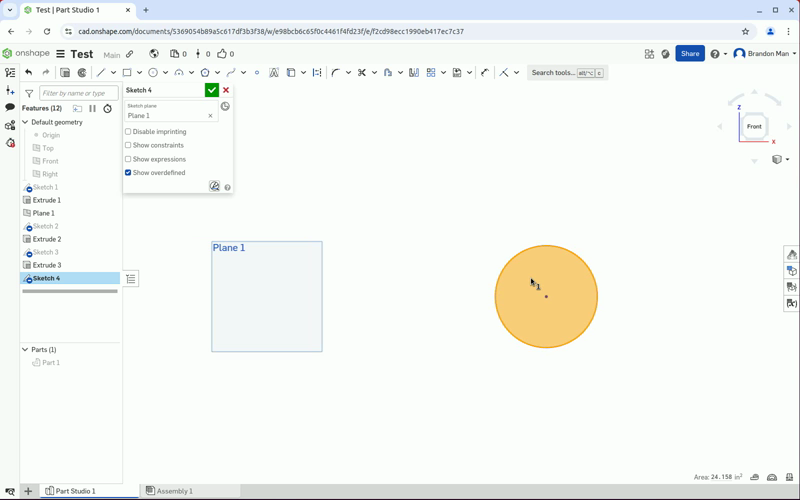
scroll(-6)
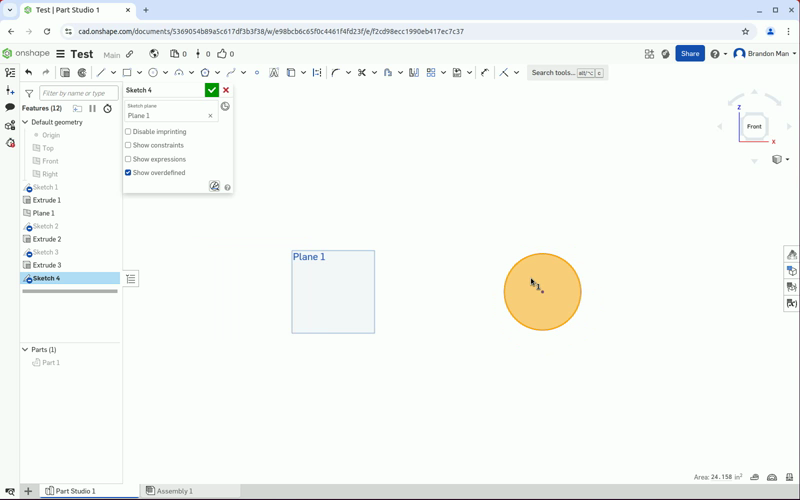
scroll(-6)
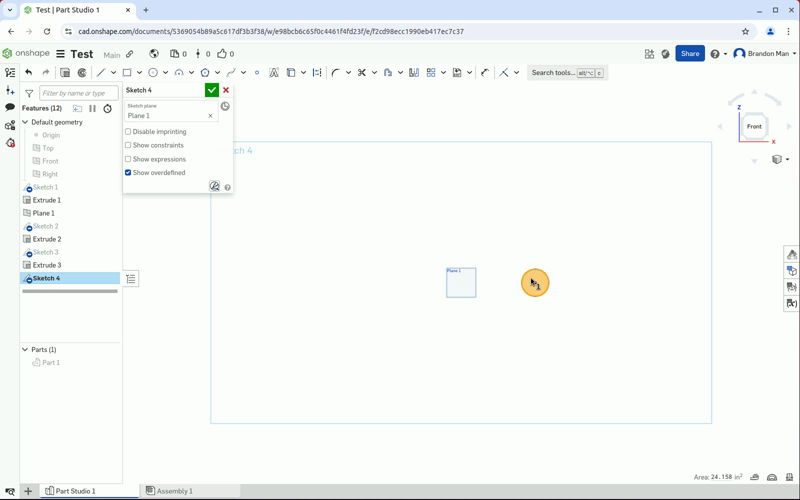
mouse_move(73, 352)
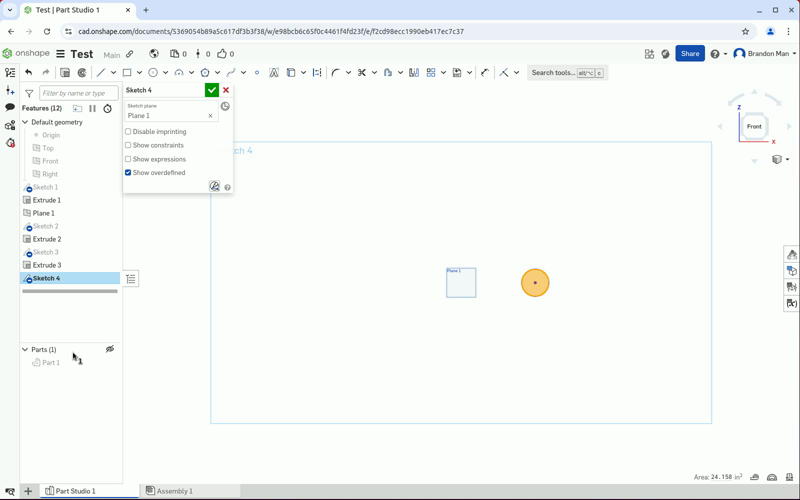
key(shift+y)
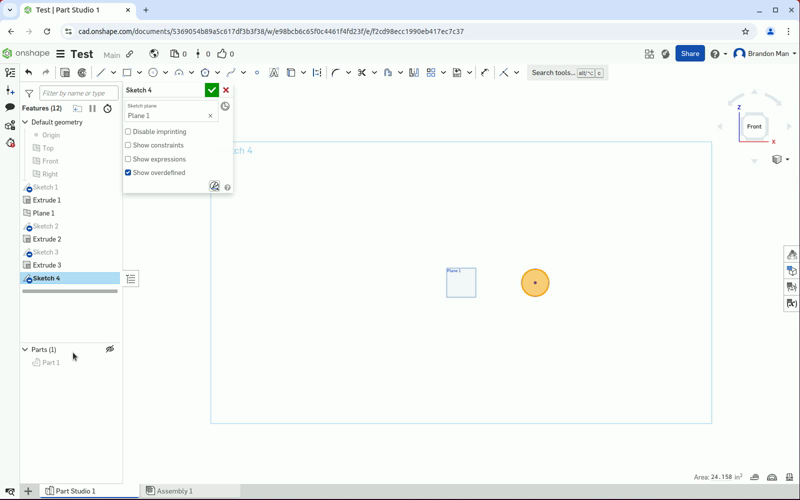
key(shift+e)
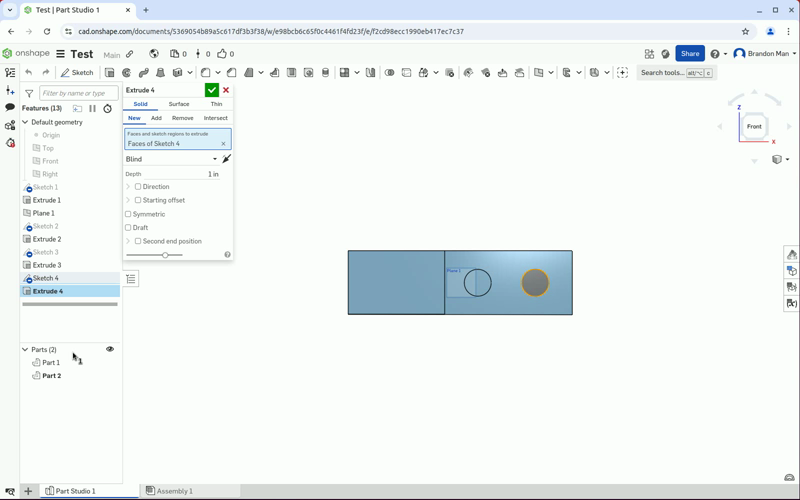
mouse_move(143, 106)
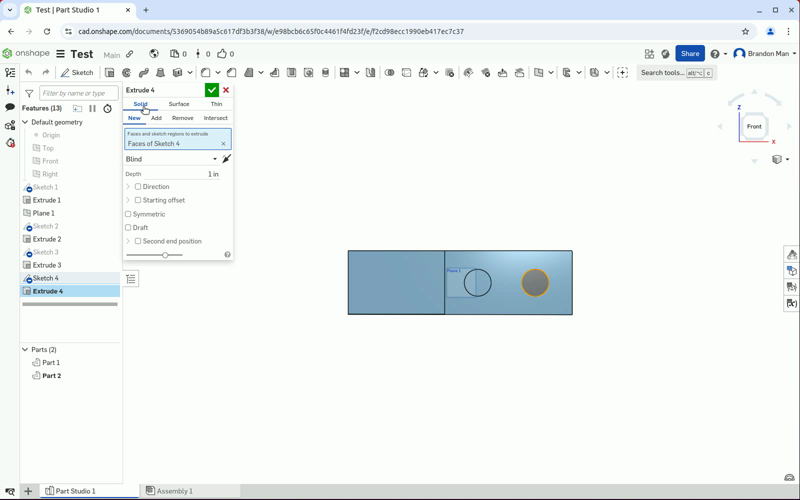
click(143, 106)
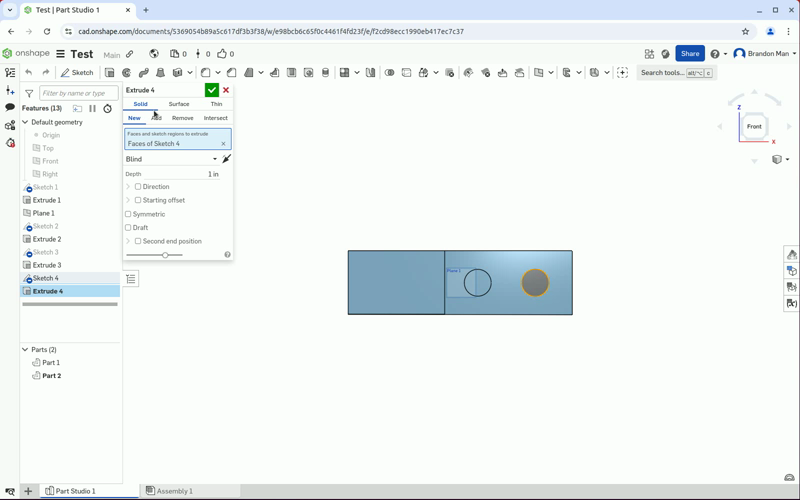
mouse_move(186, 120)
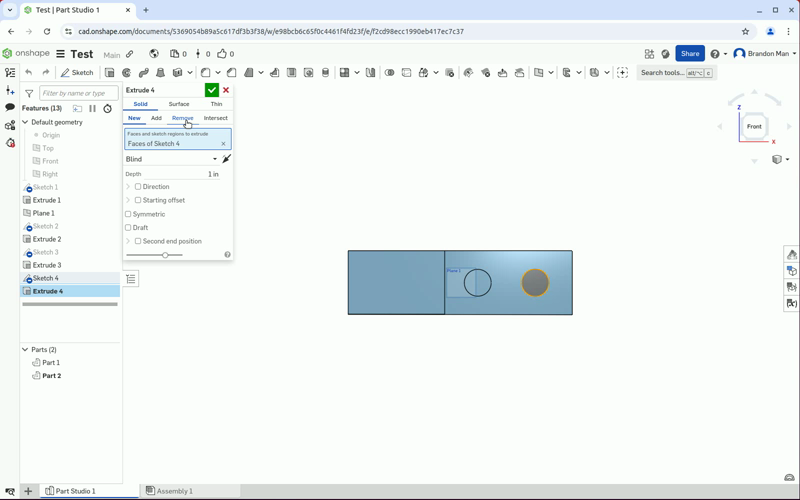
click(186, 120)
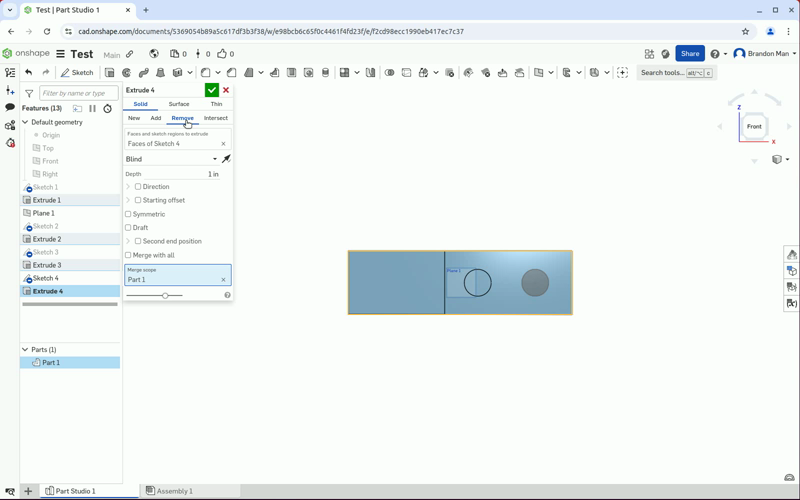
key(tab, 4)
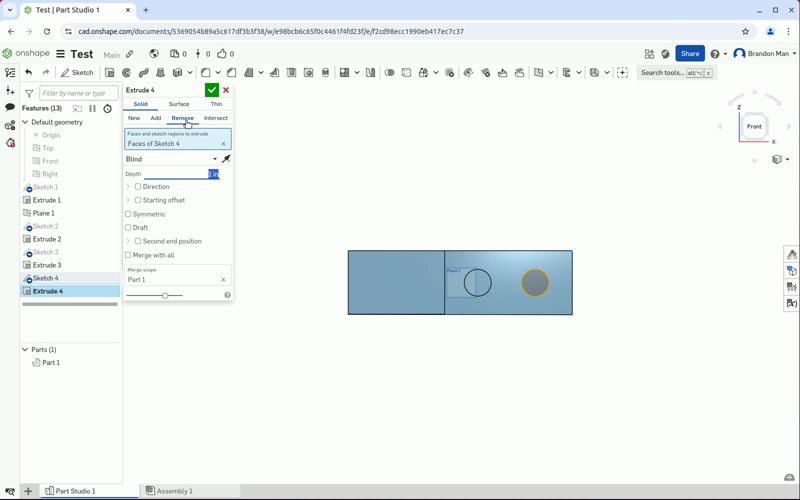
text(18.294)
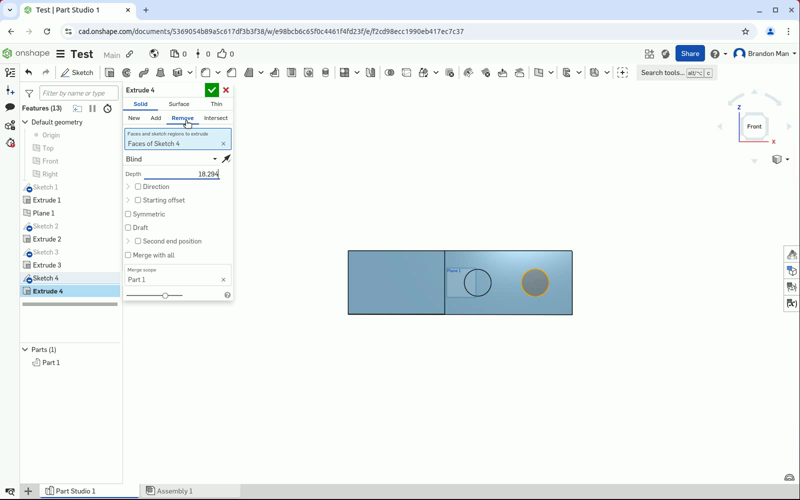
key(tab, 6)
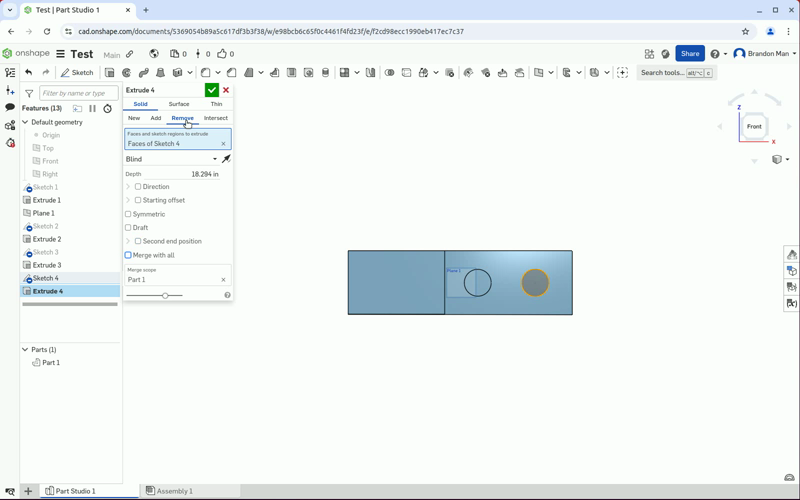
key(space)
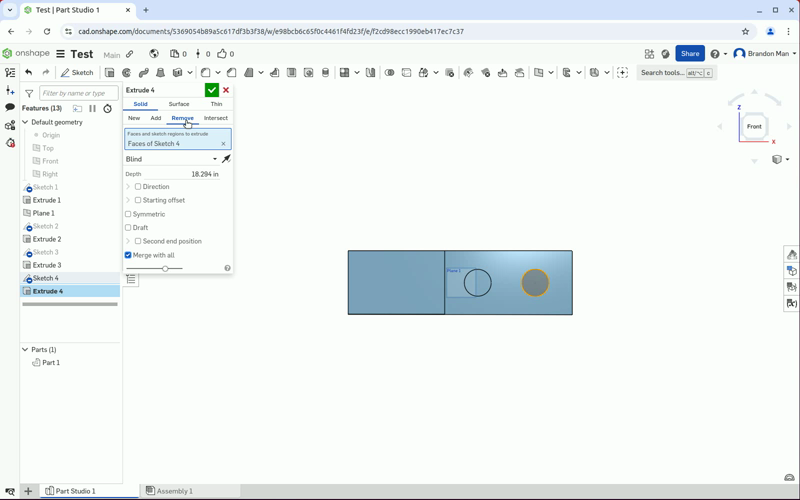
key(enter)
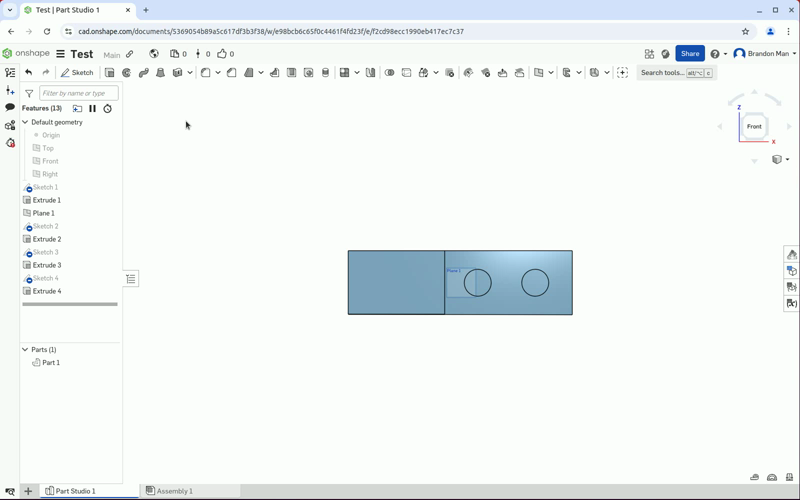
key(shift+h)
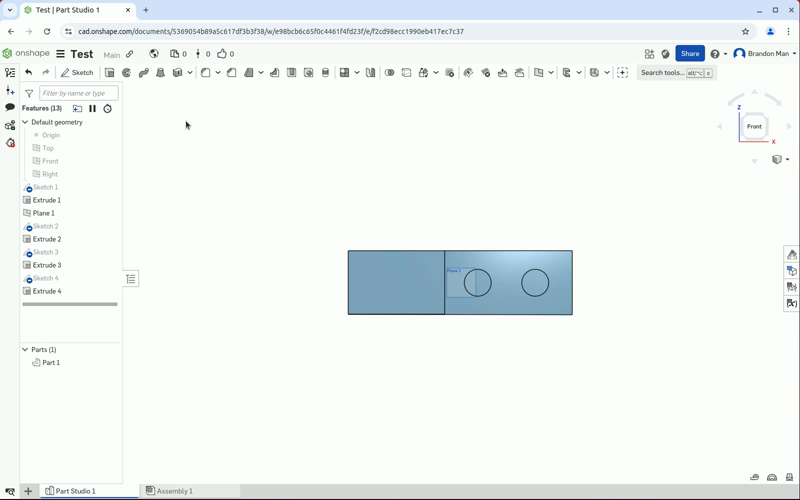
key(shift+h)
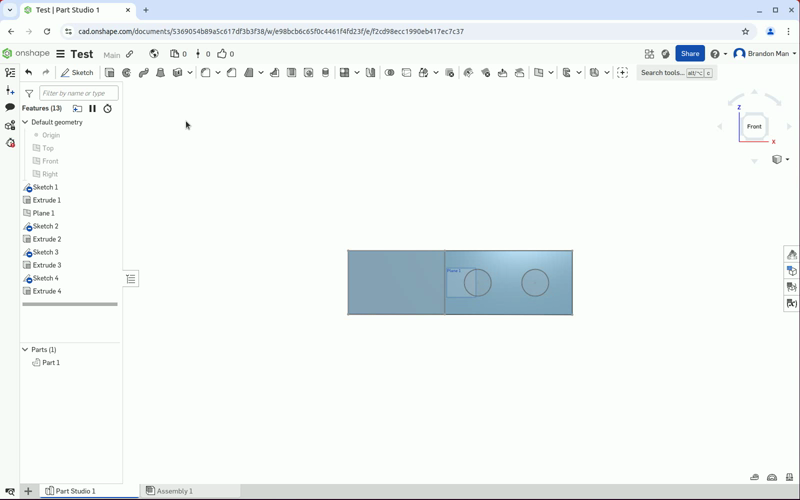
key(shift+7)
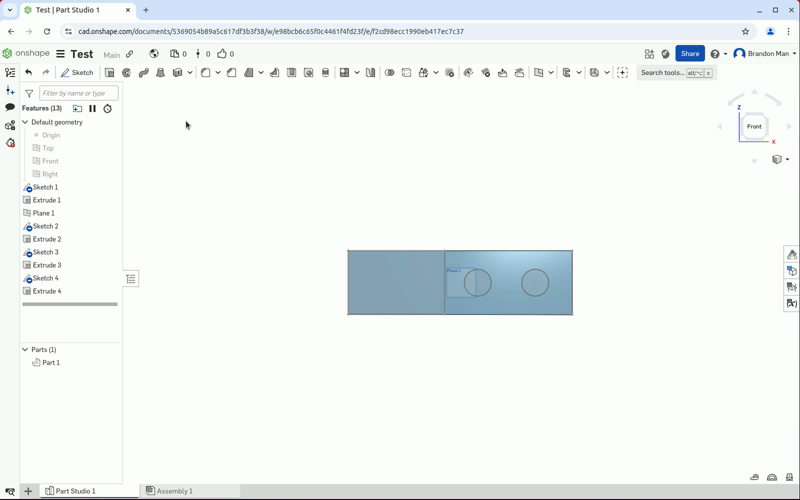
key(left, 2)
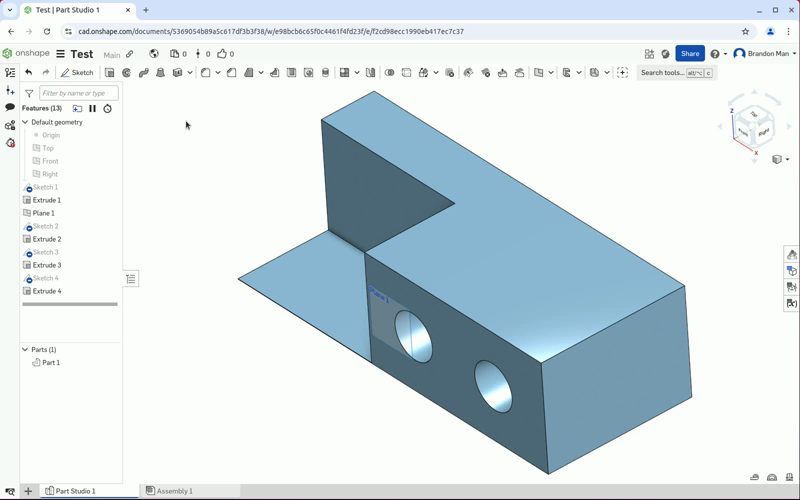
key(down, 2)
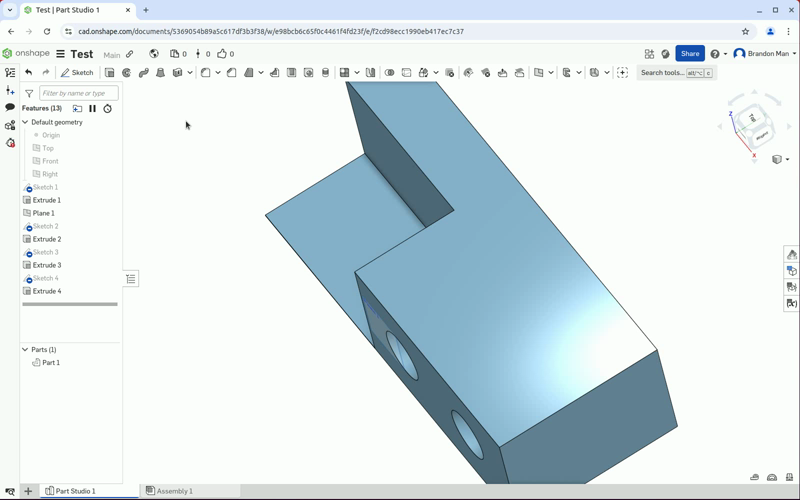
key(up, 2)
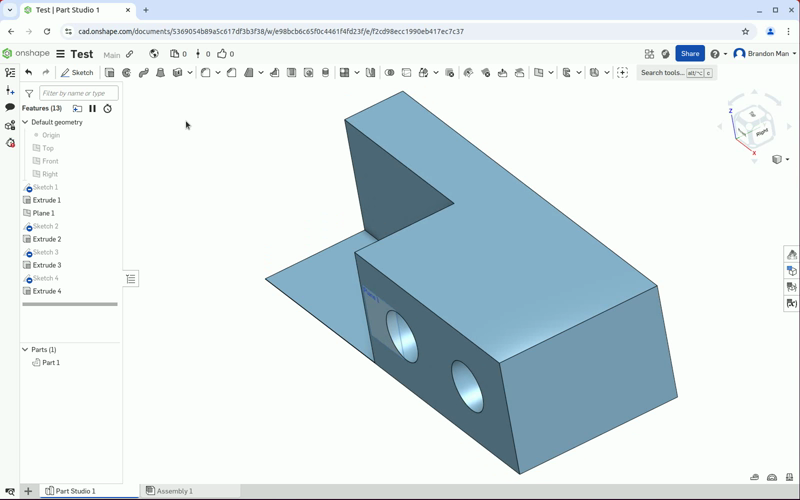
key(right, 2)
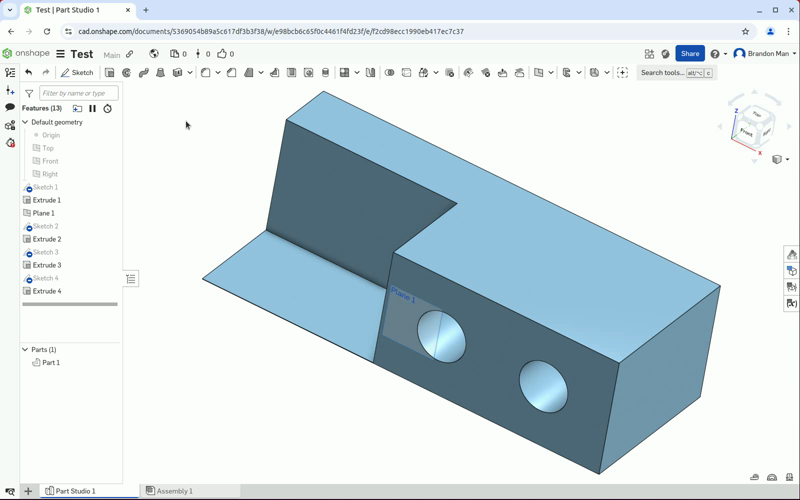
mouse_move(73, 189)
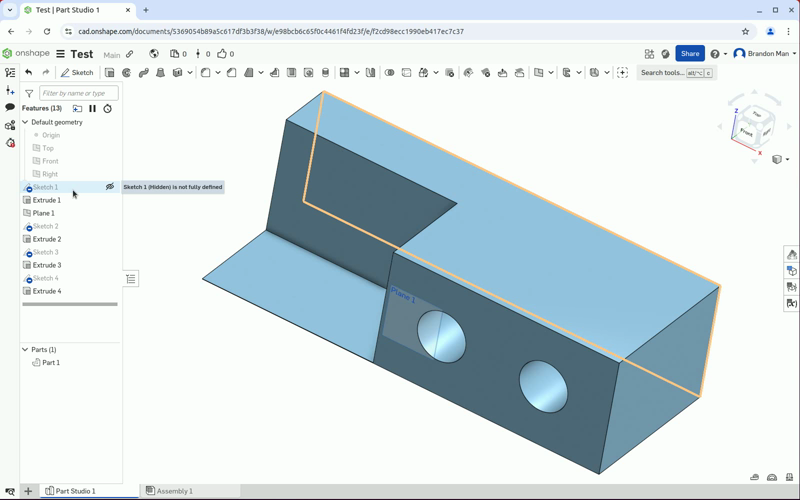
click(73, 189)